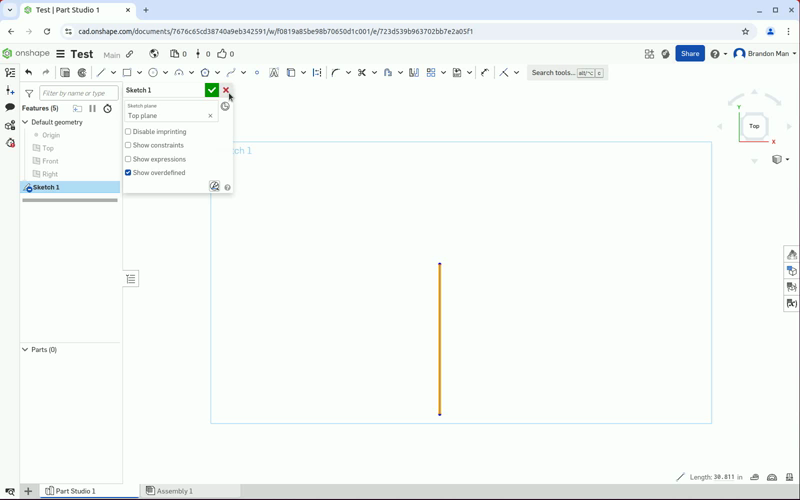
key(shift+h)
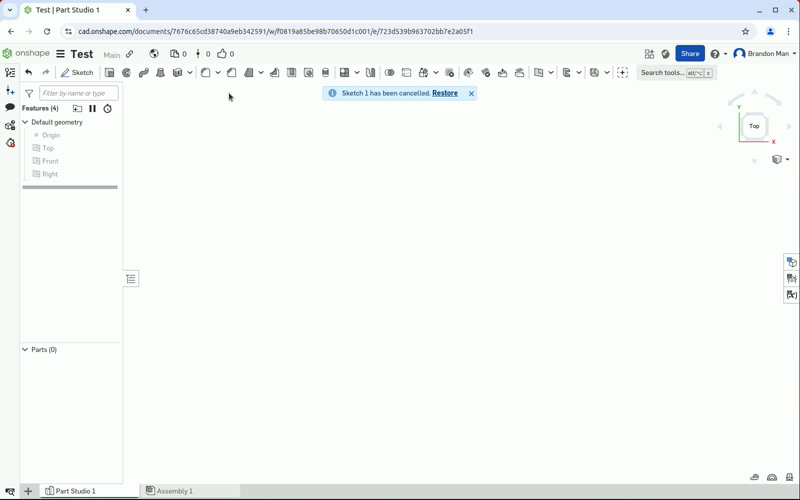
mouse_move(73, 352)
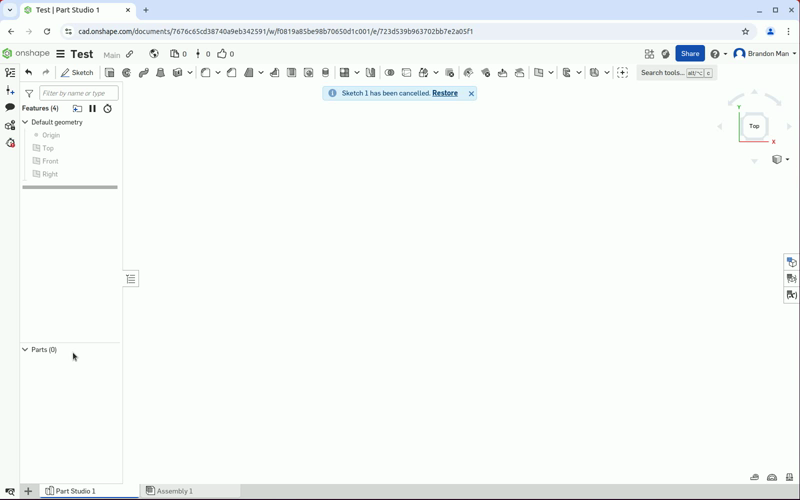
key(y)
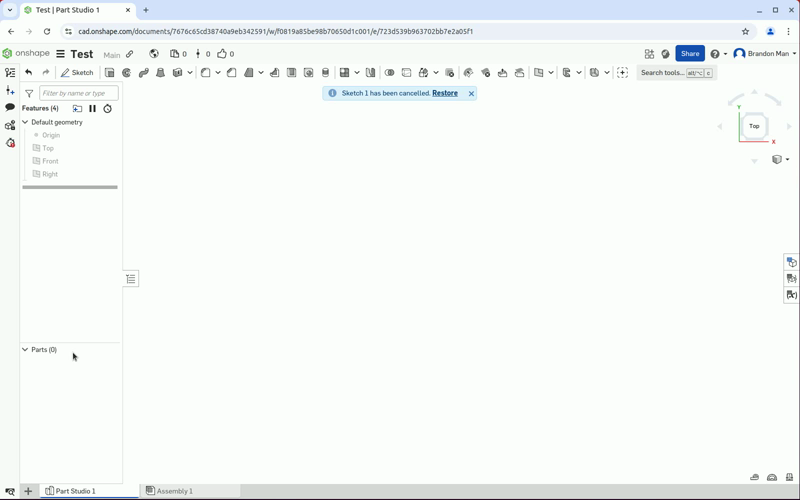
key(shift+p)
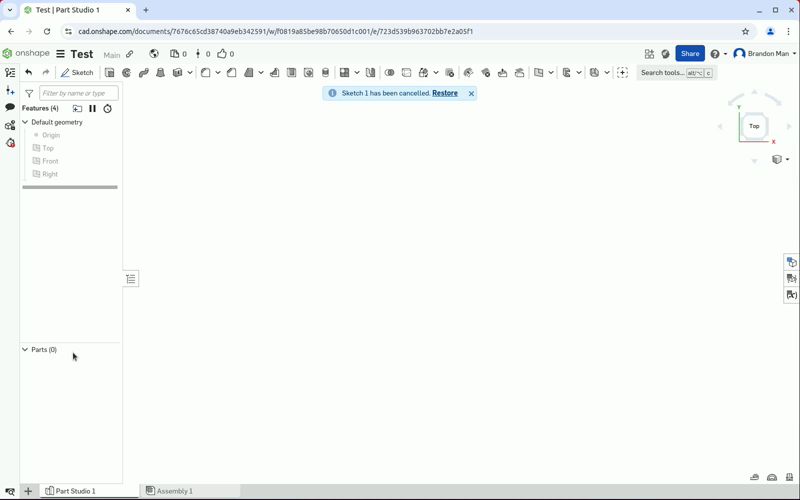
key(space)
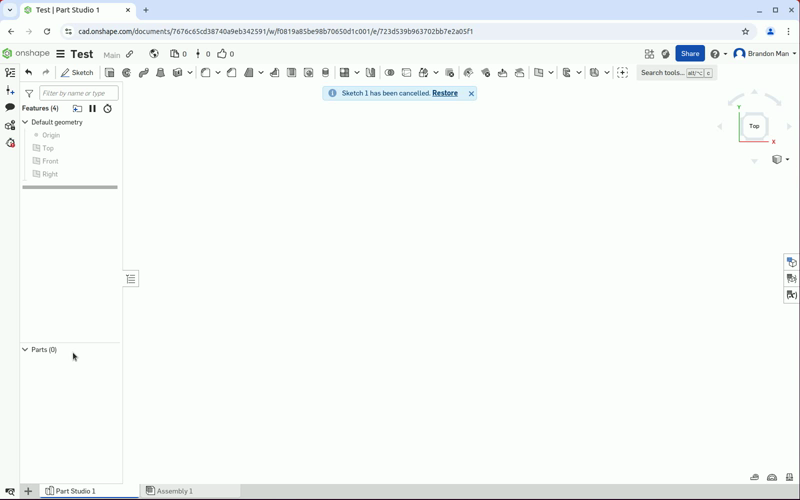
key_down(shift)
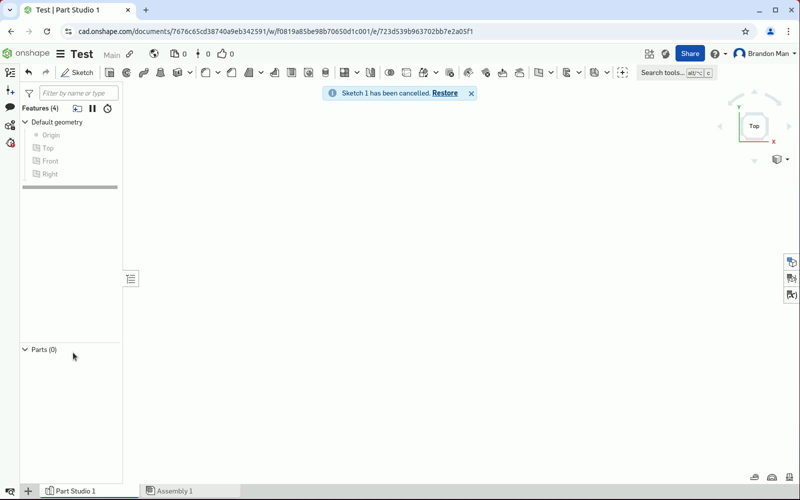
key(up)
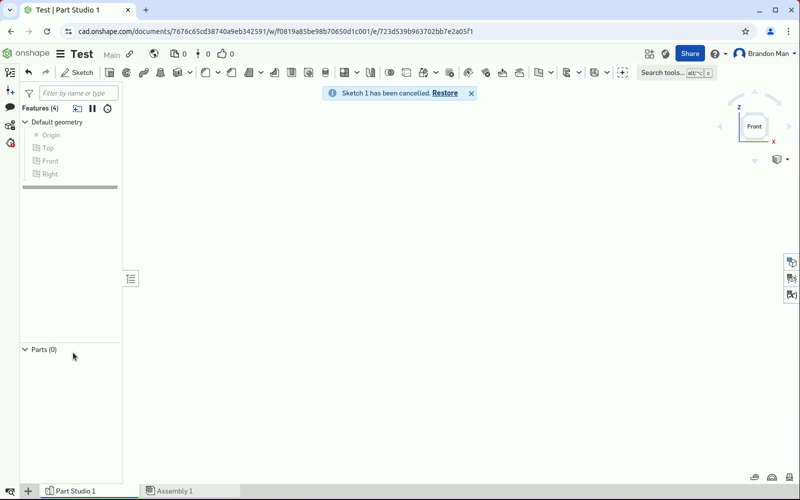
key_up(shift)
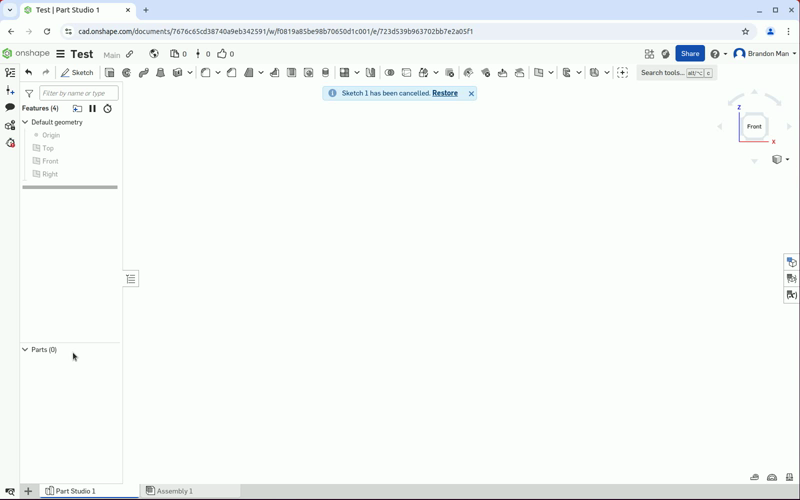
mouse_move(73, 352)
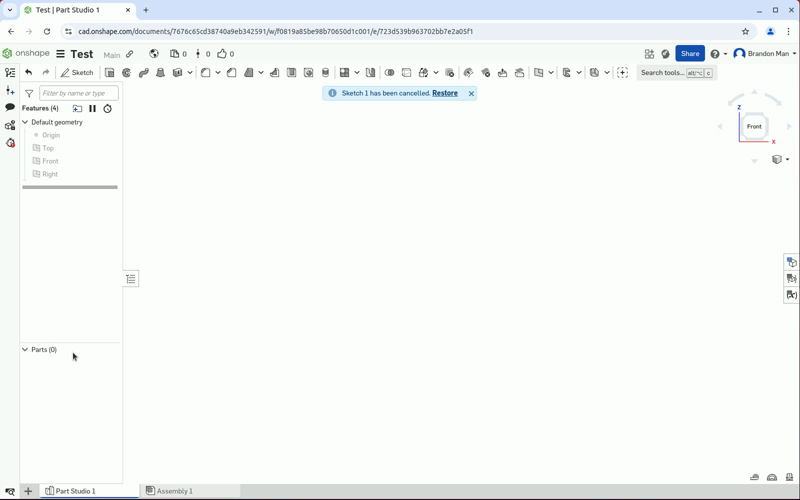
key(shift+y)
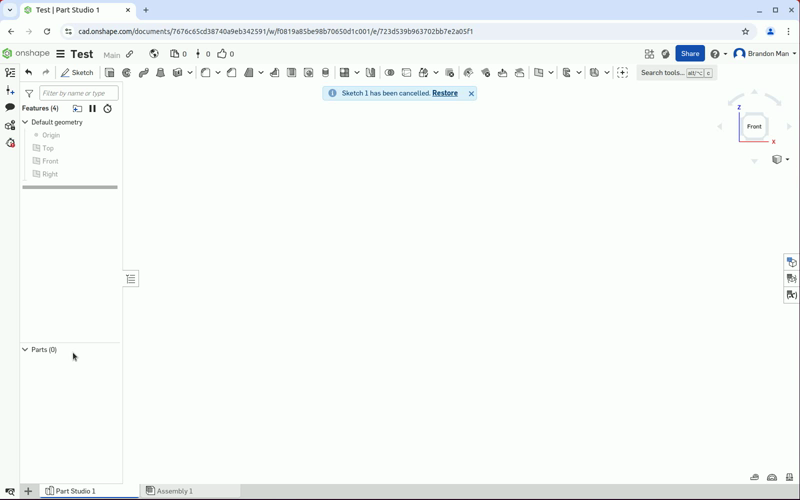
key(shift+s)
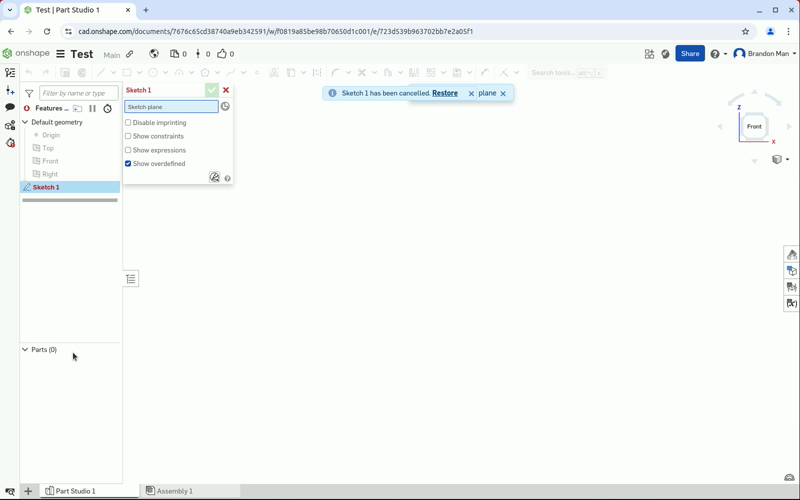
mouse_move(73, 163)
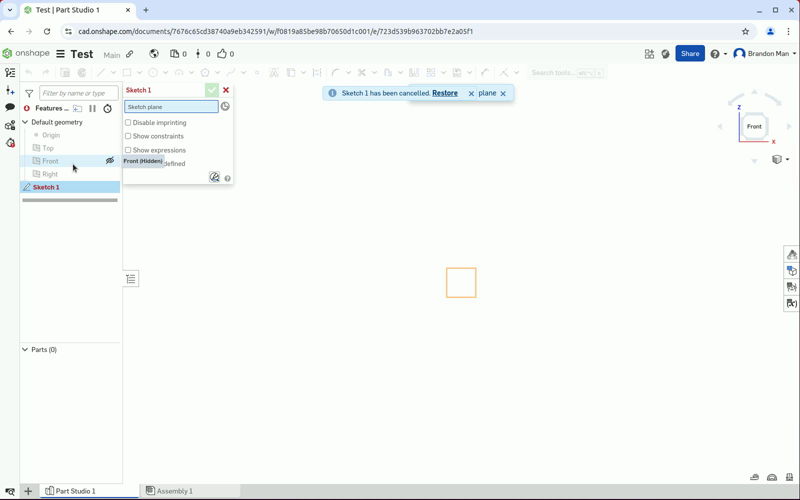
click(73, 163)
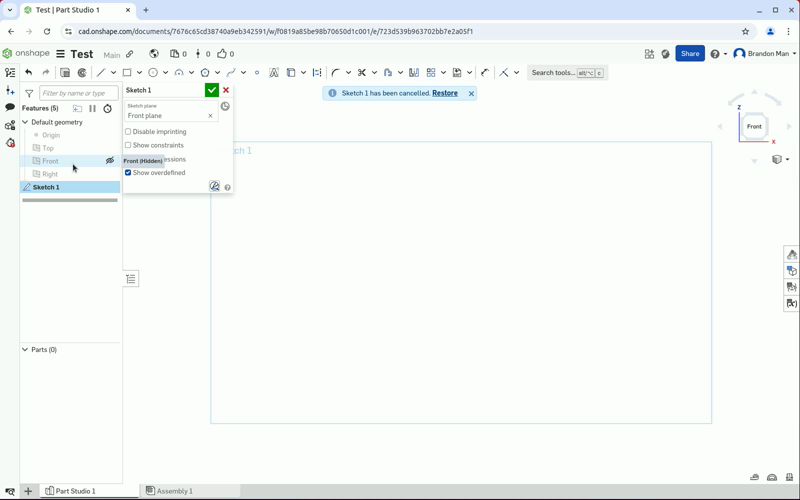
mouse_move(73, 352)
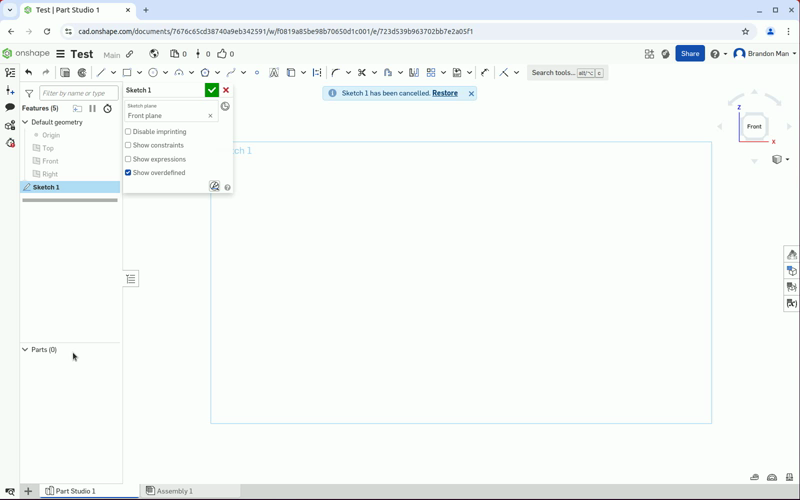
key(y)
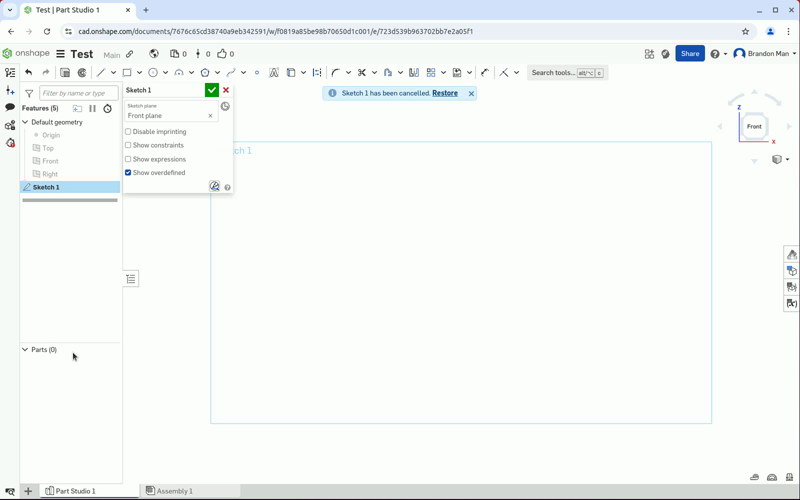
key(l)
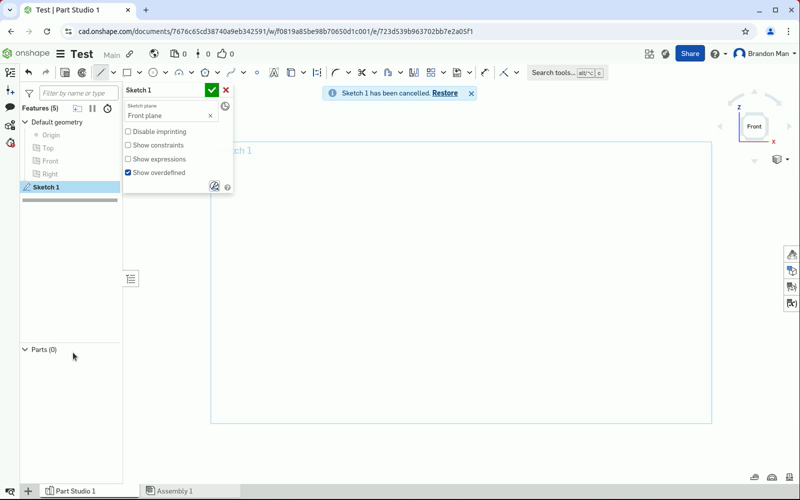
key_down(shift)
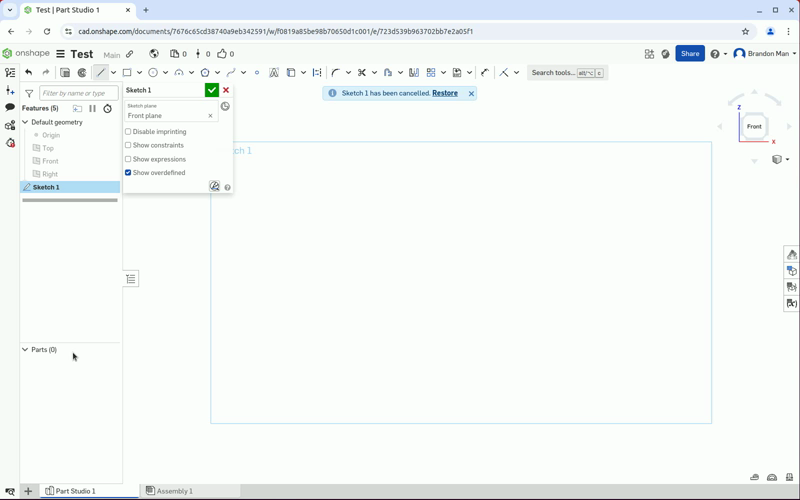
mouse_move(436, 291)
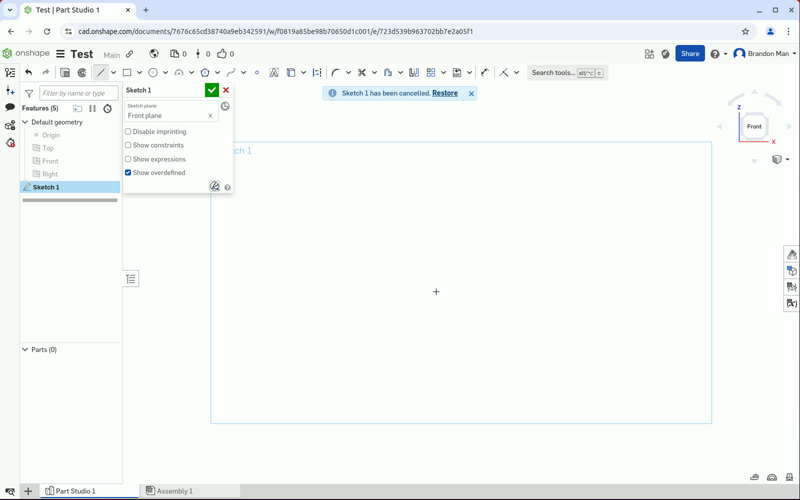
click(436, 291)
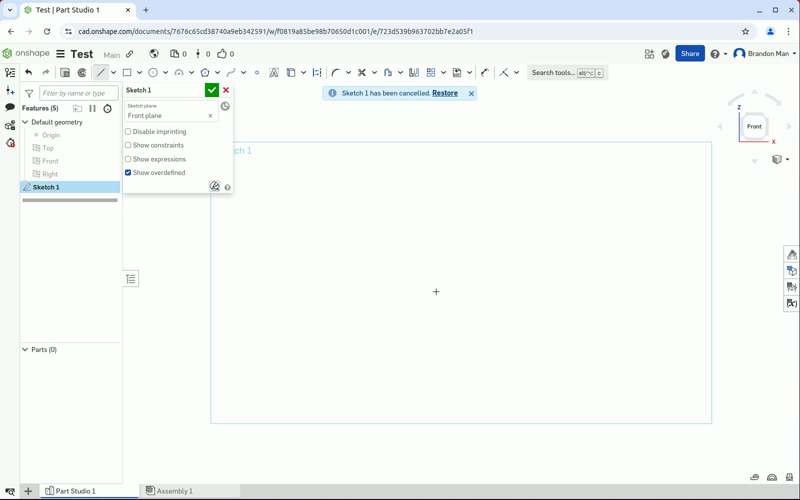
key_up(shift)
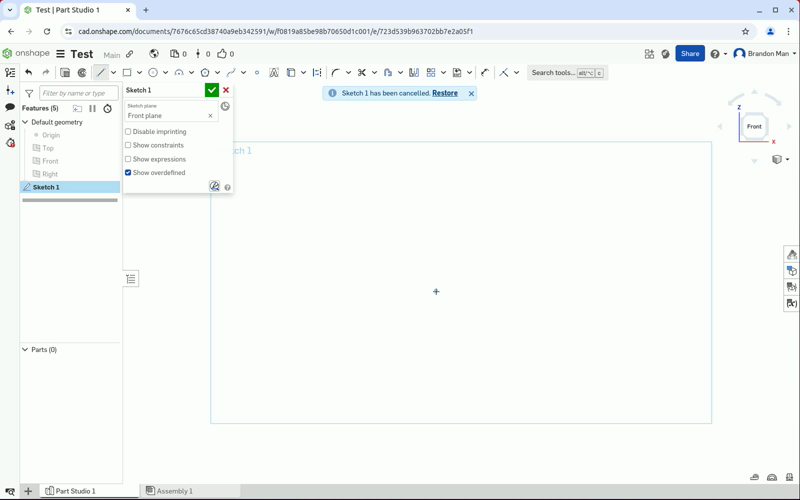
key_down(shift)
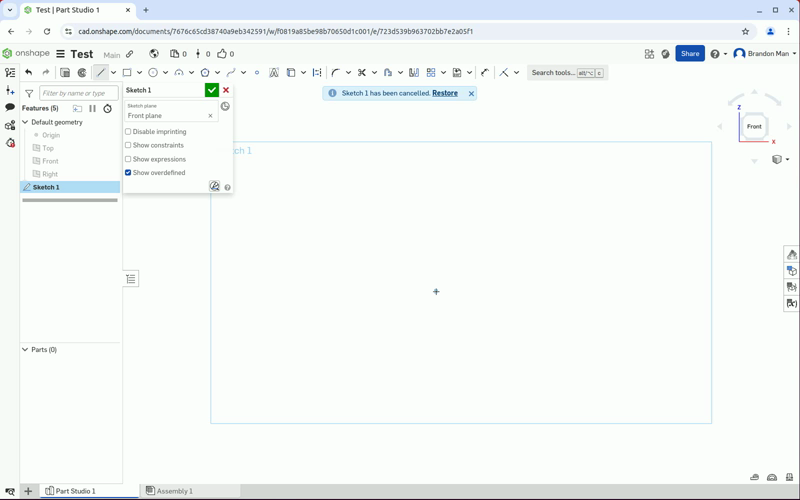
mouse_move(466, 291)
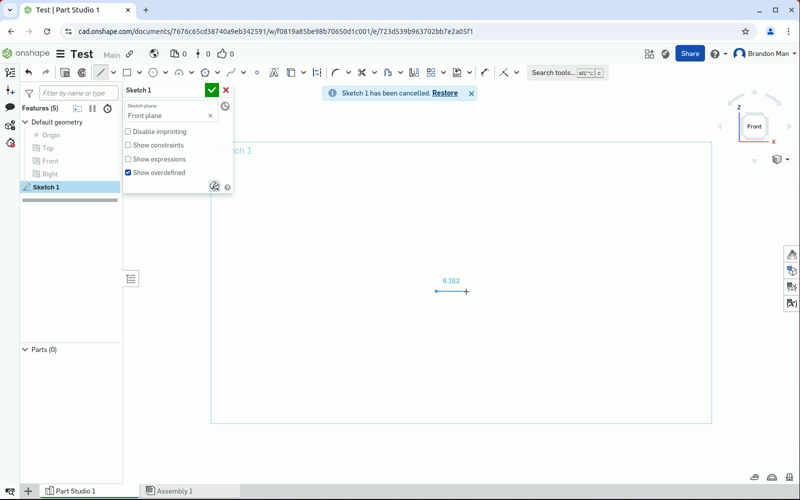
mouse_move(481, 291)
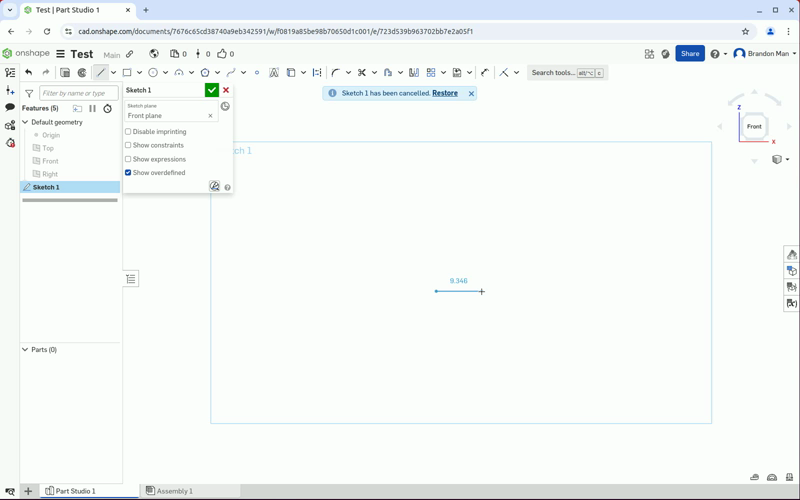
click(481, 291)
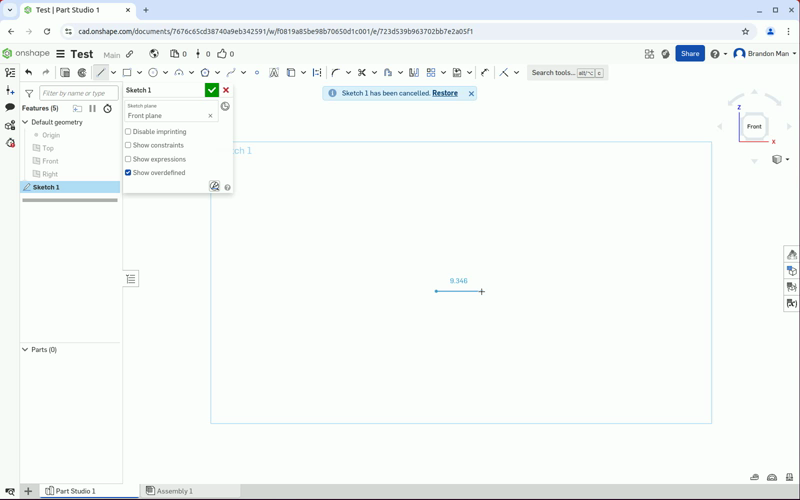
key_up(shift)
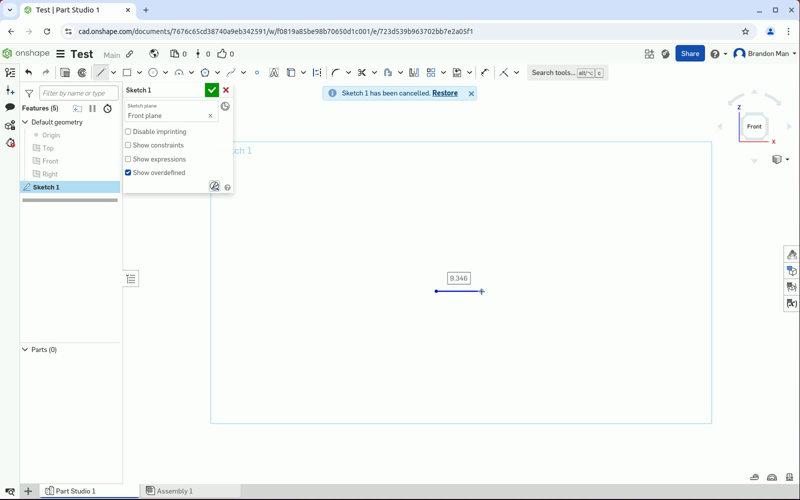
key_down(shift)
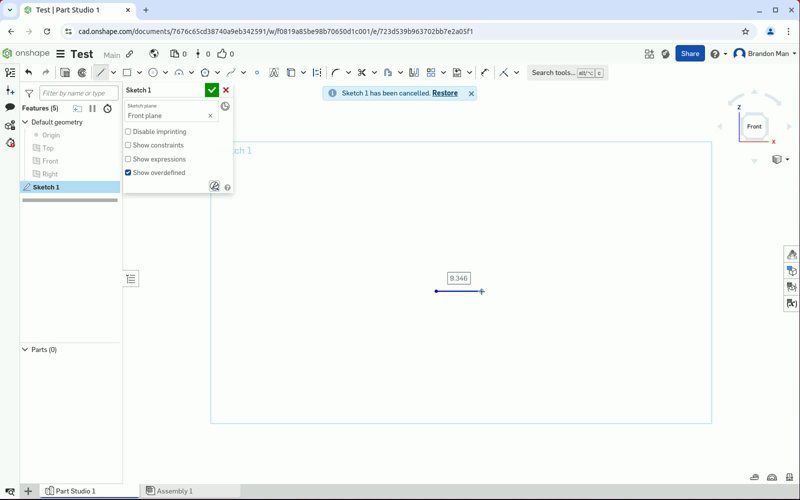
mouse_move(511, 291)
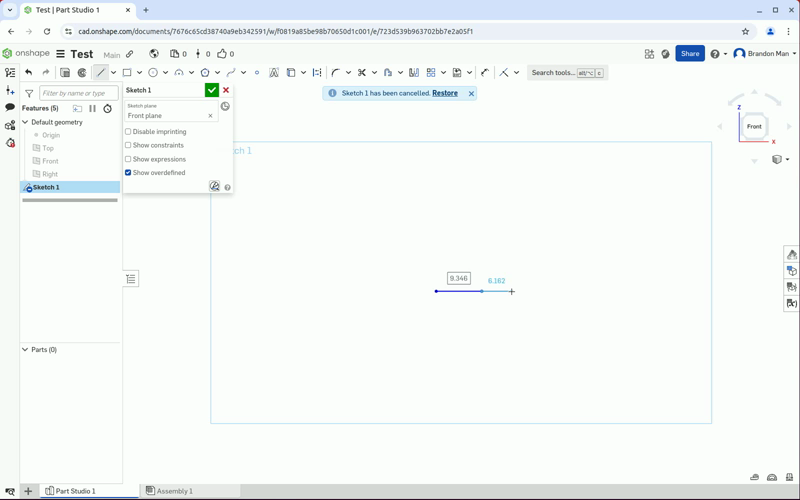
mouse_move(481, 283)
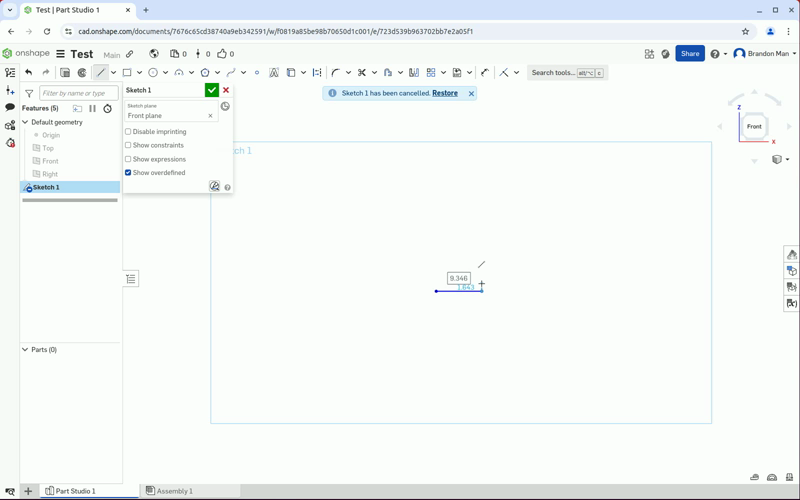
click(481, 283)
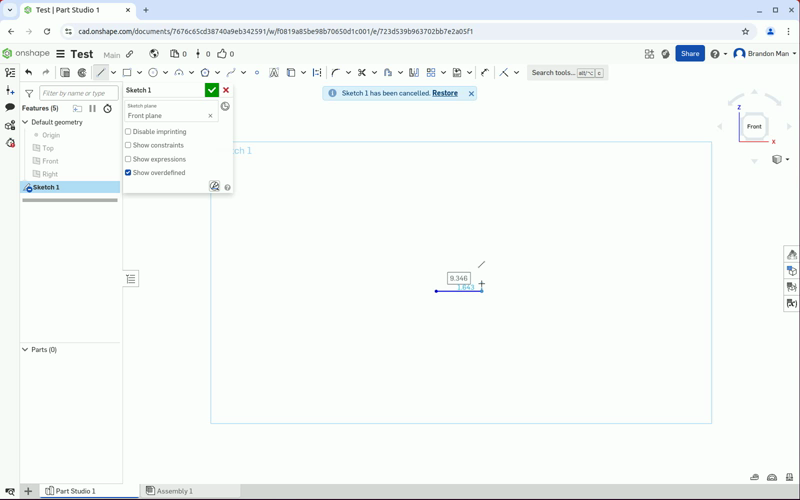
key_up(shift)
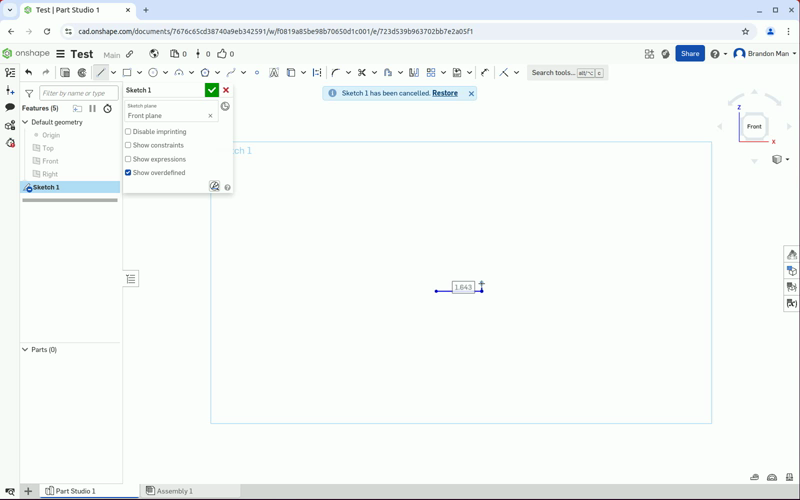
key_down(shift)
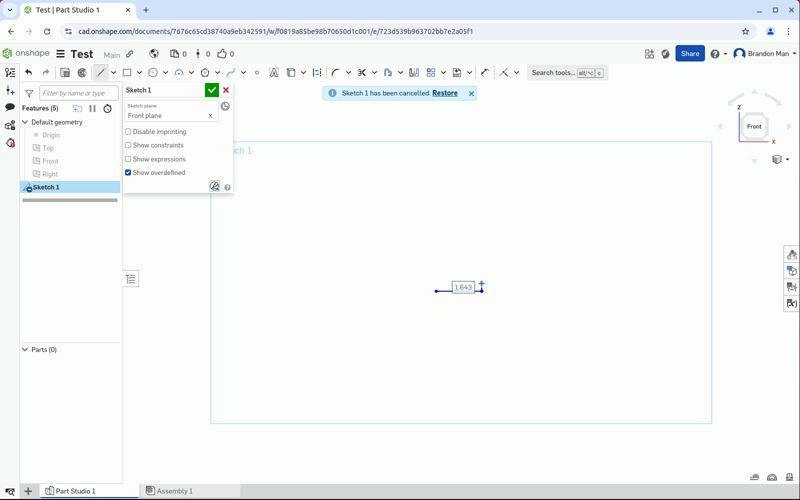
mouse_move(511, 283)
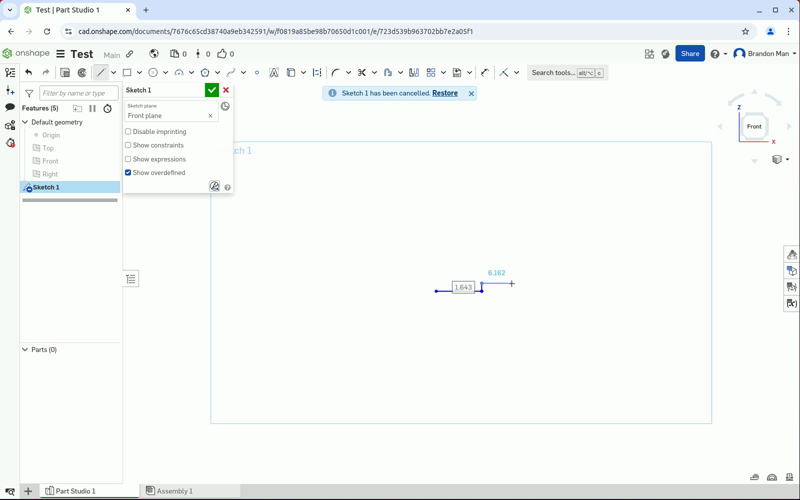
mouse_move(444, 256)
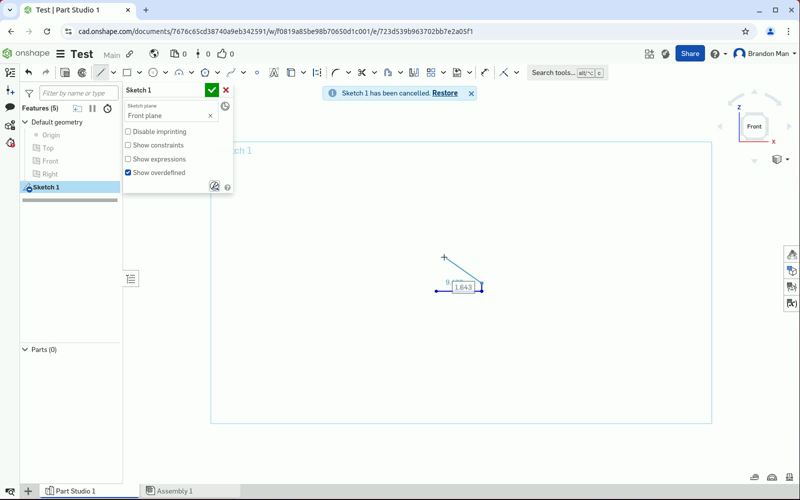
click(444, 256)
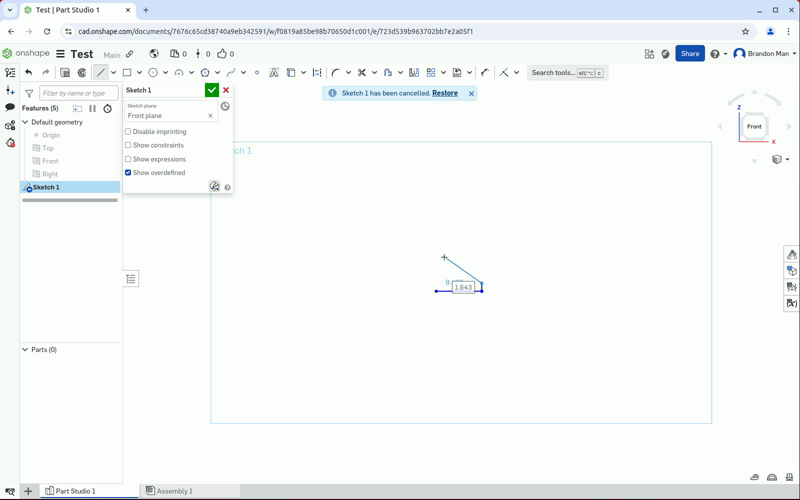
key_up(shift)
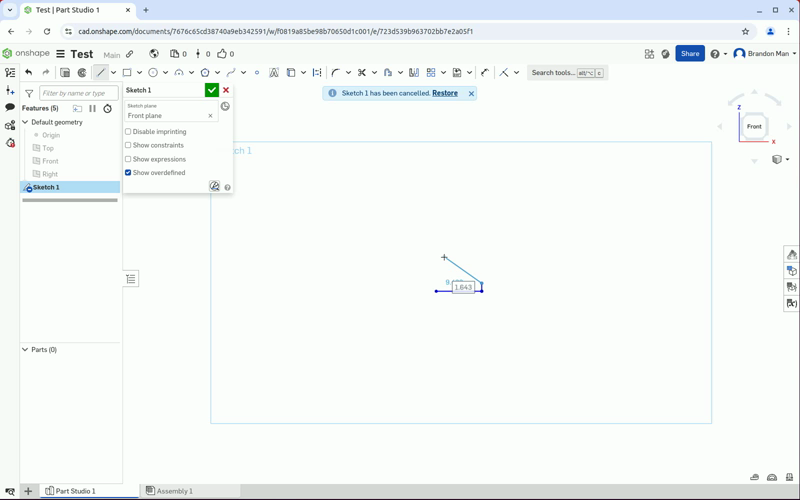
key_down(shift)
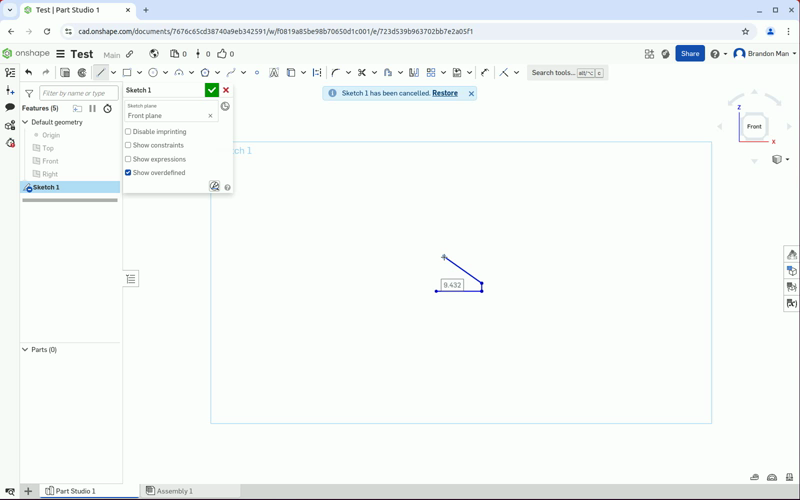
mouse_move(474, 256)
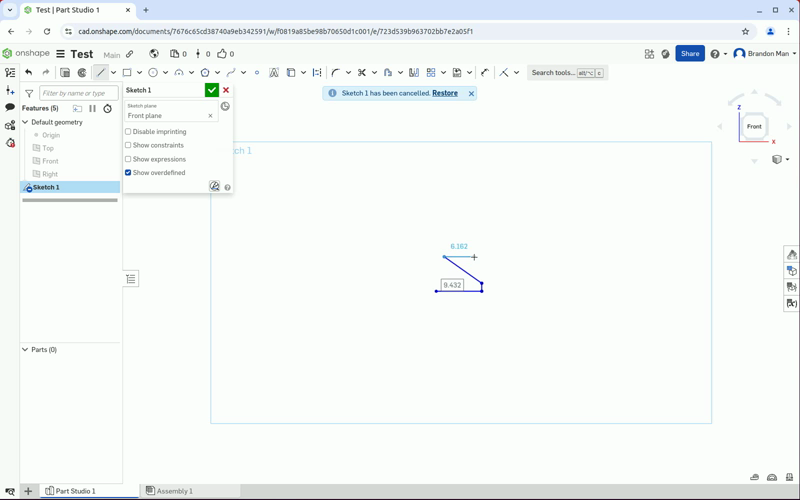
mouse_move(436, 256)
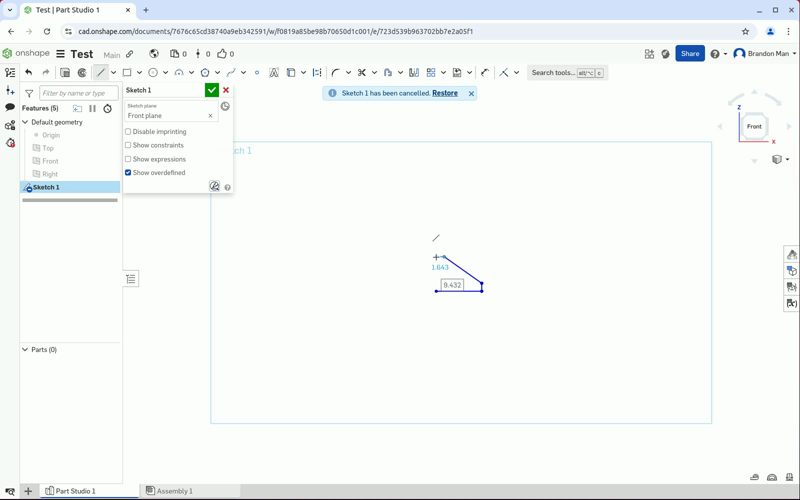
click(436, 256)
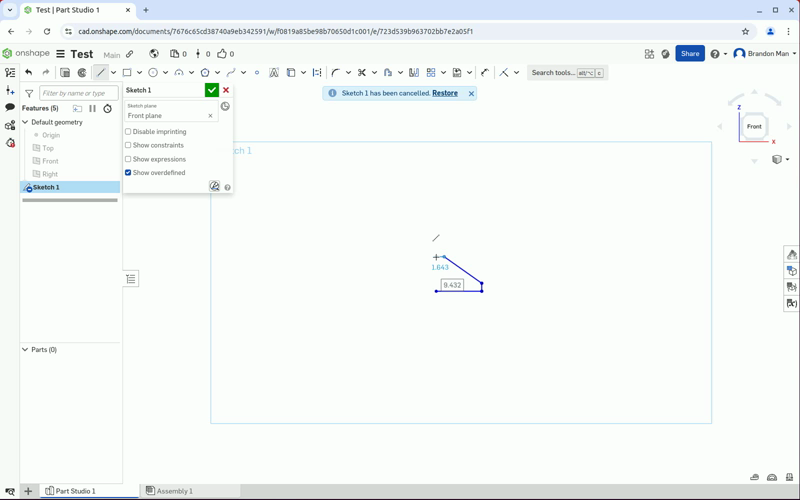
key_up(shift)
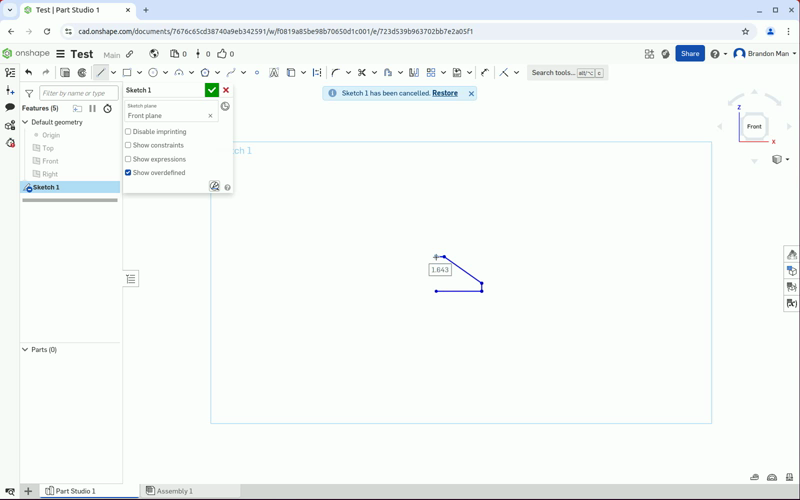
mouse_move(466, 256)
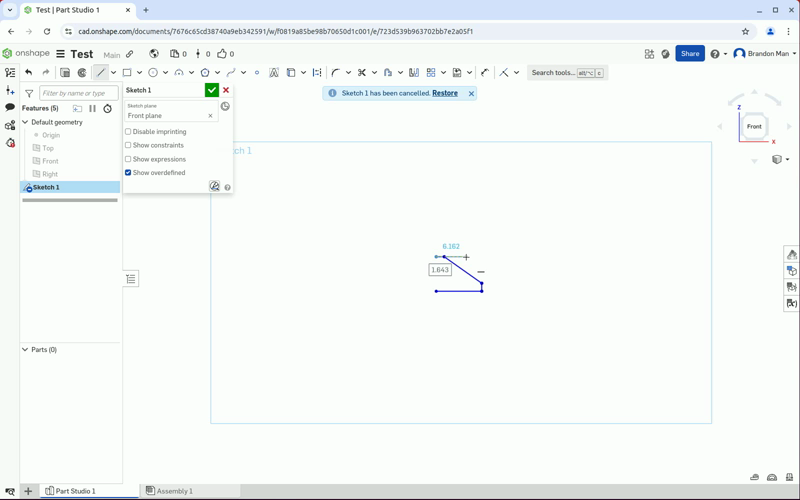
key_down(shift)
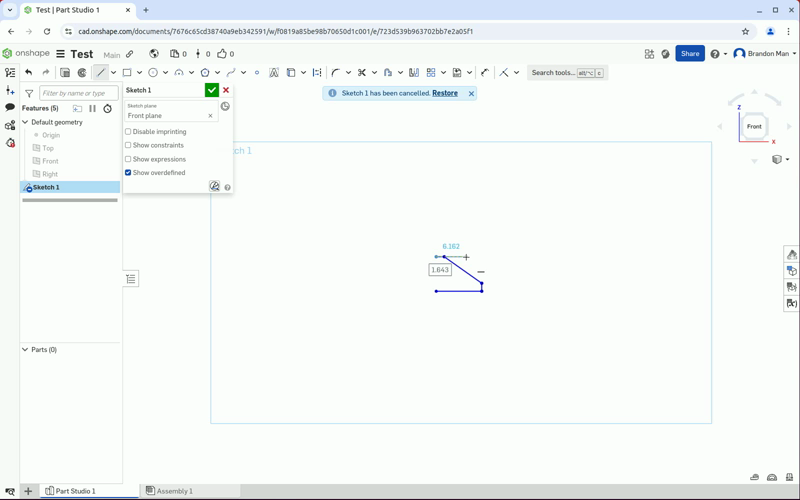
mouse_move(436, 291)
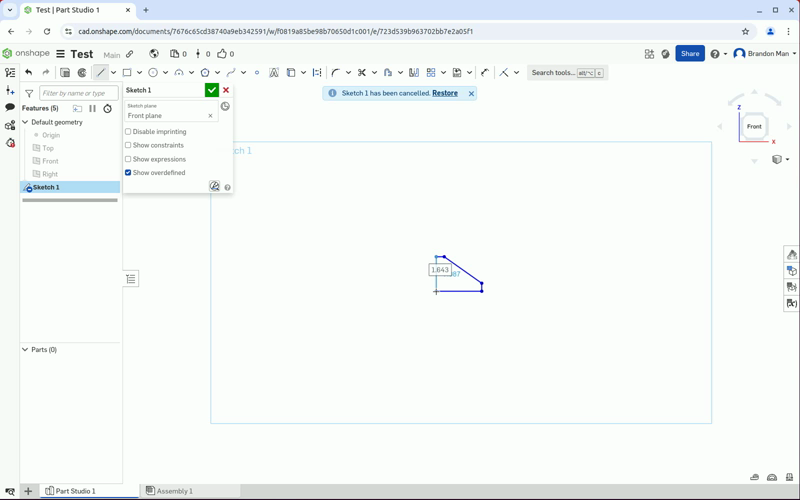
key_up(shift)
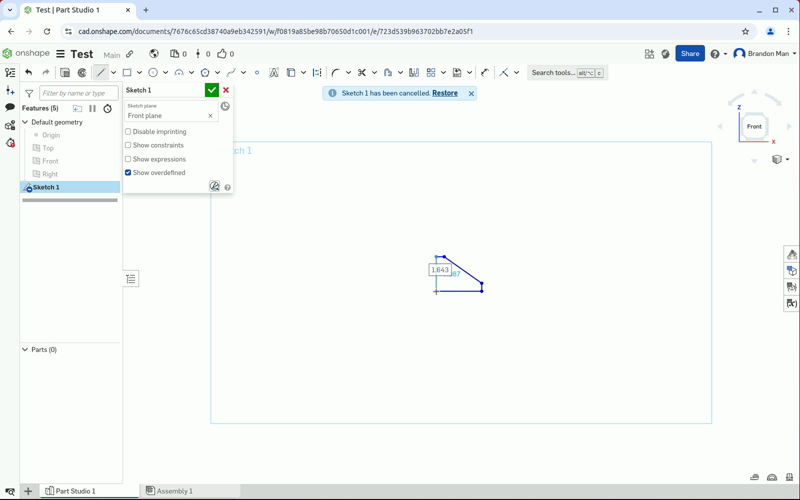
click(436, 291)
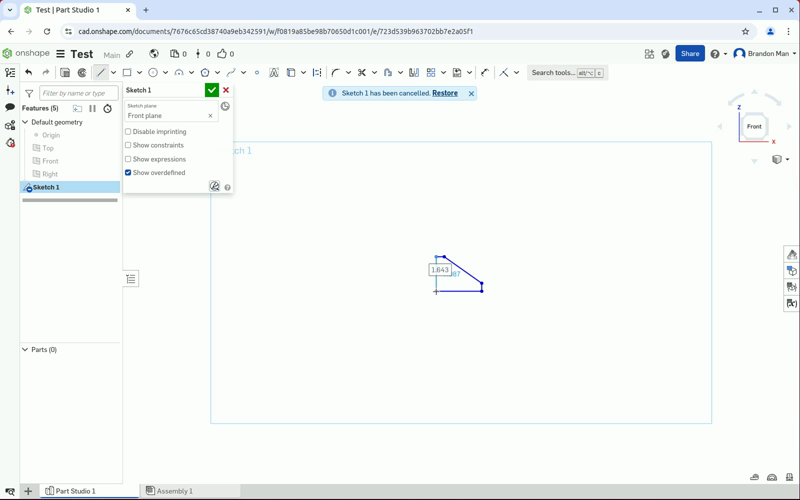
key(esc)
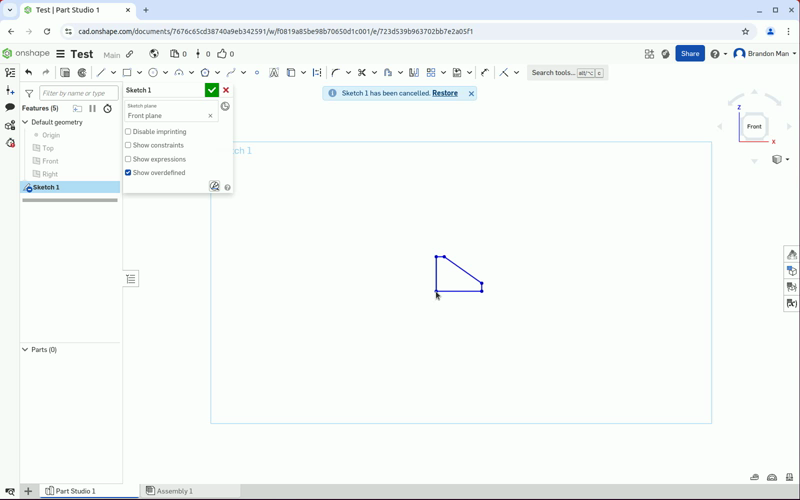
mouse_move(465, 279)
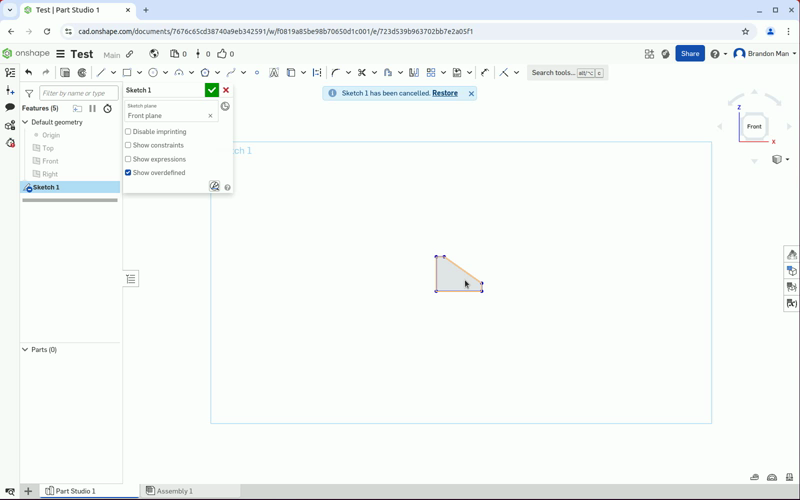
scroll(6)
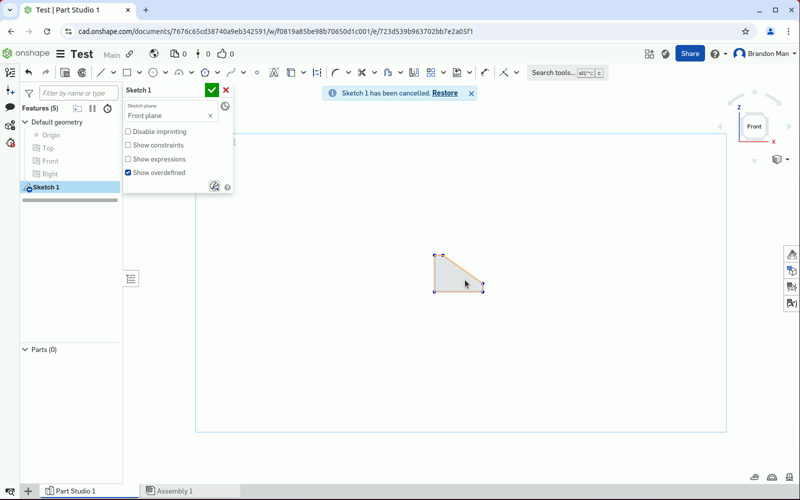
scroll(6)
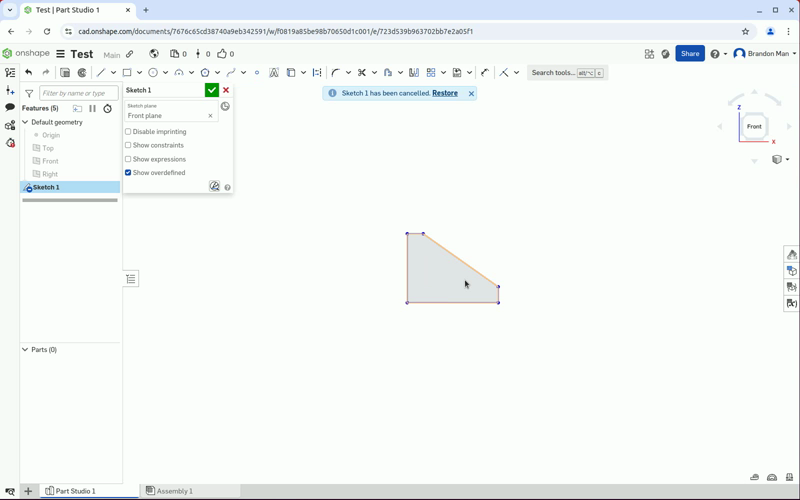
scroll(6)
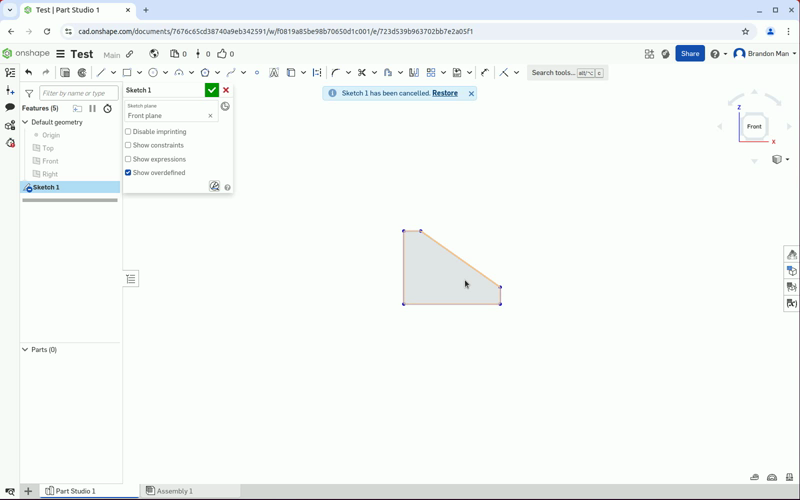
scroll(6)
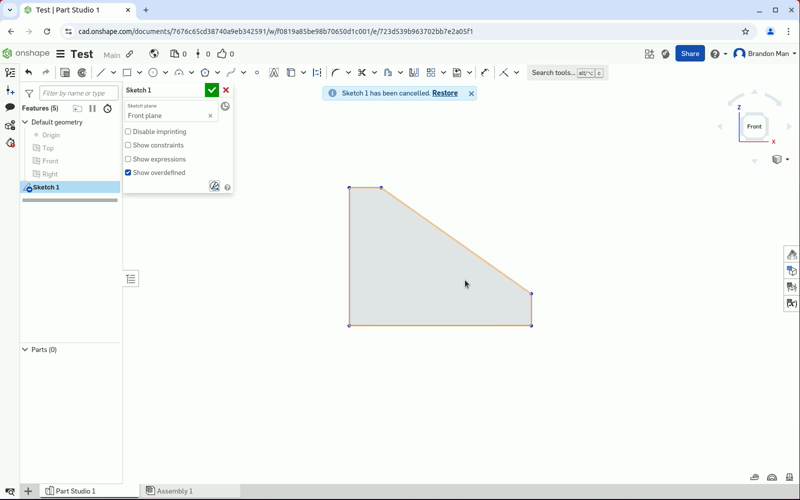
scroll(6)
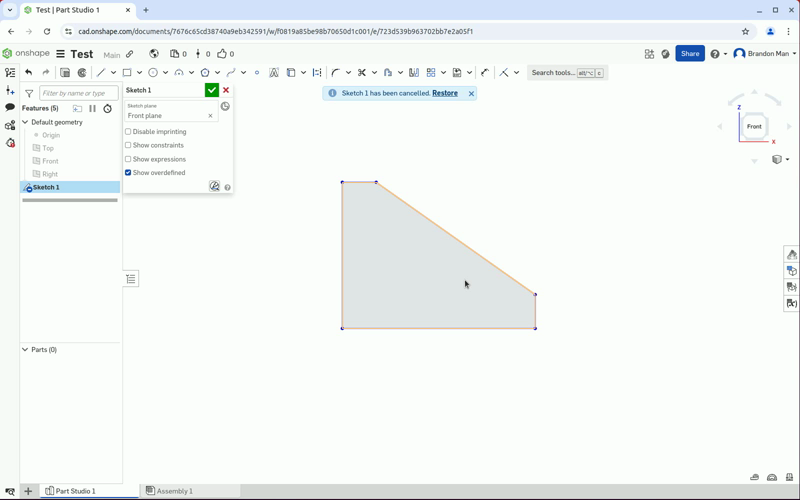
scroll(6)
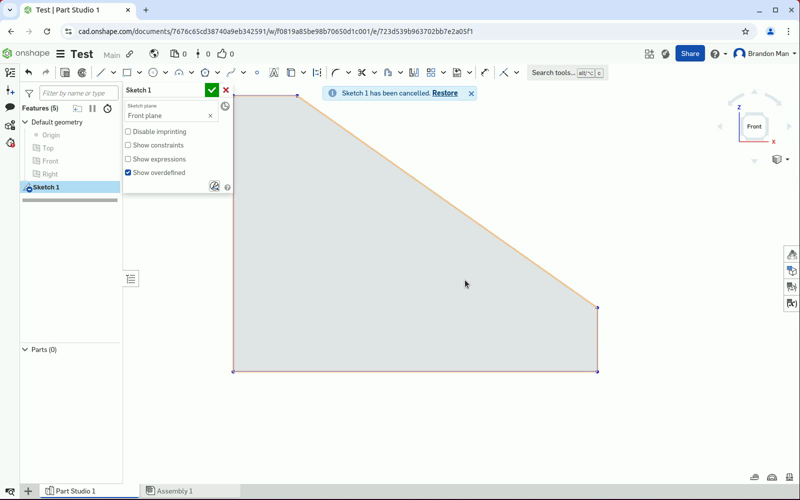
scroll(6)
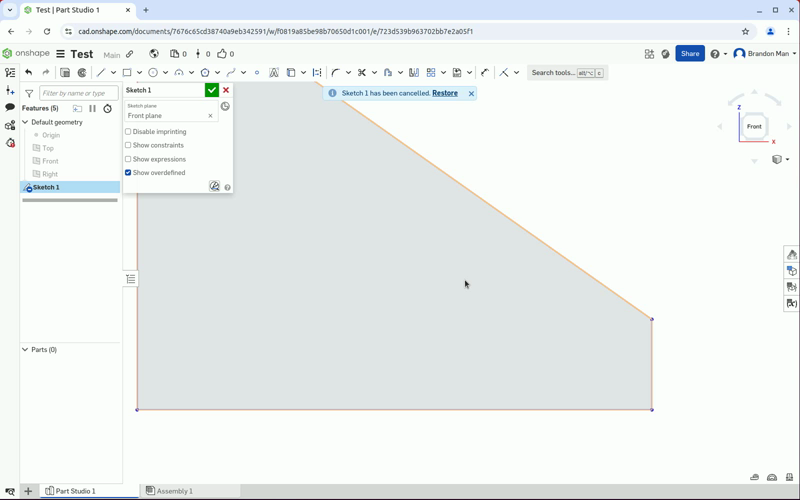
click(465, 279)
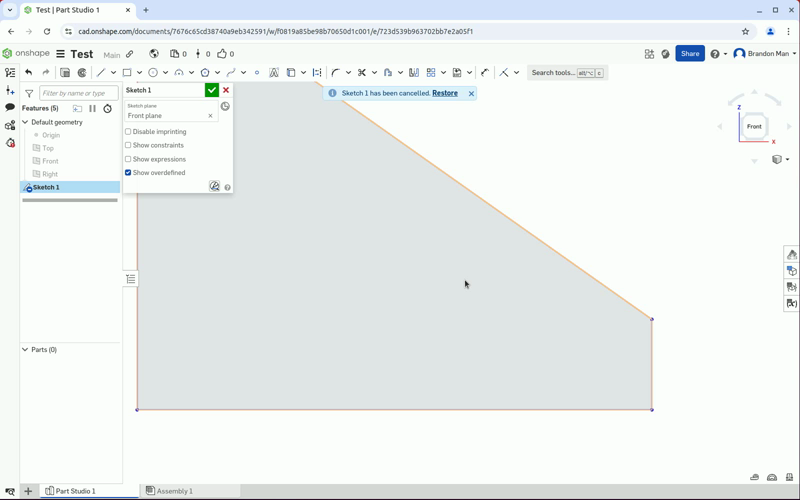
scroll(-6)
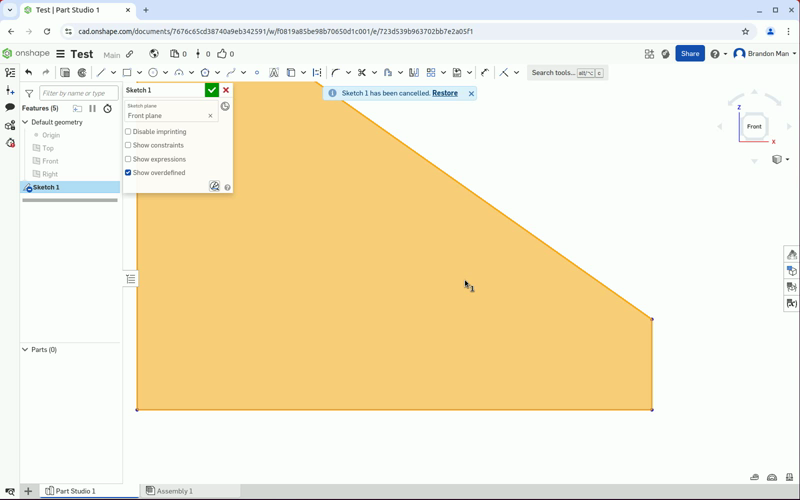
scroll(-6)
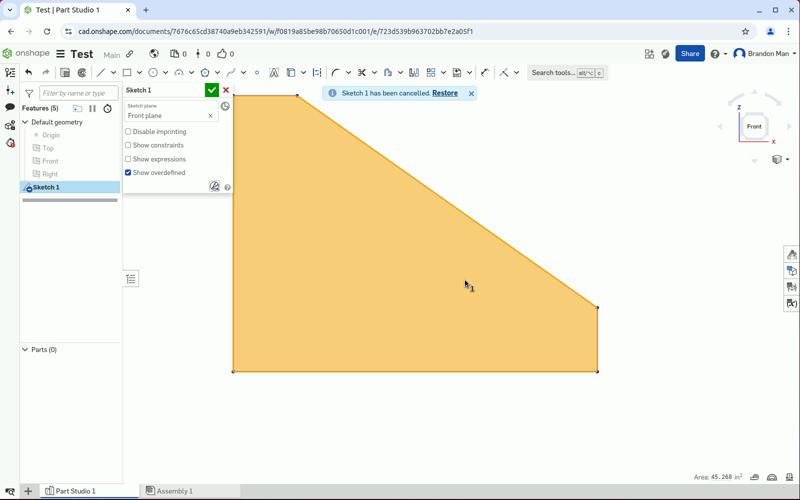
scroll(-6)
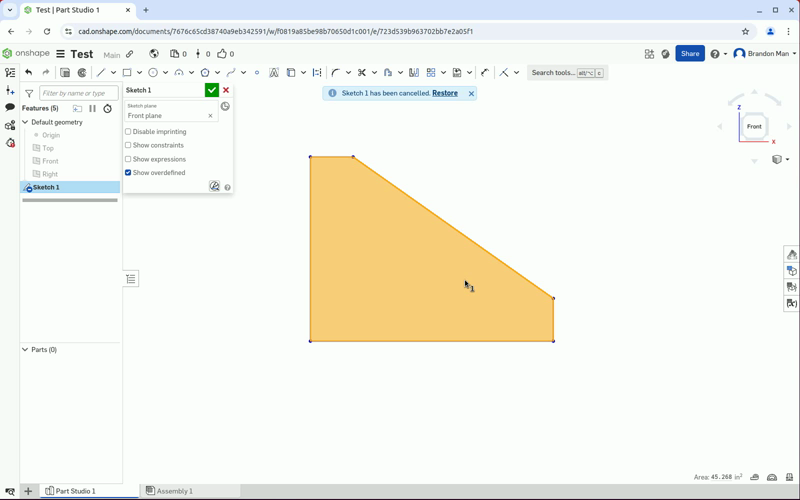
scroll(-6)
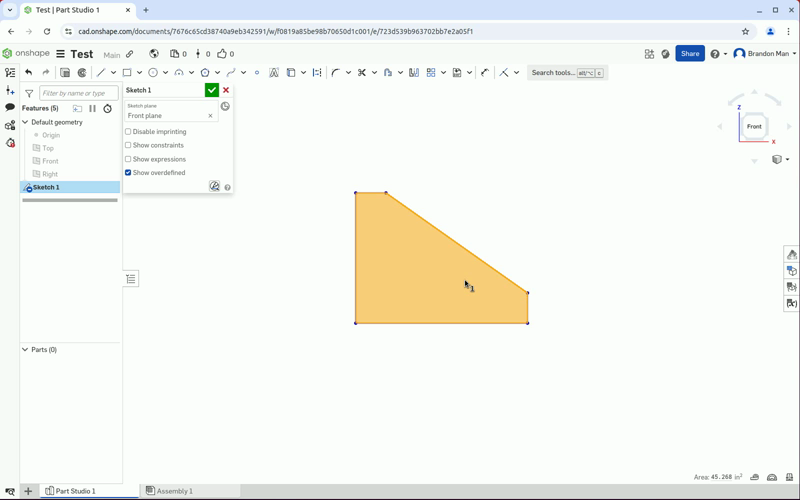
scroll(-6)
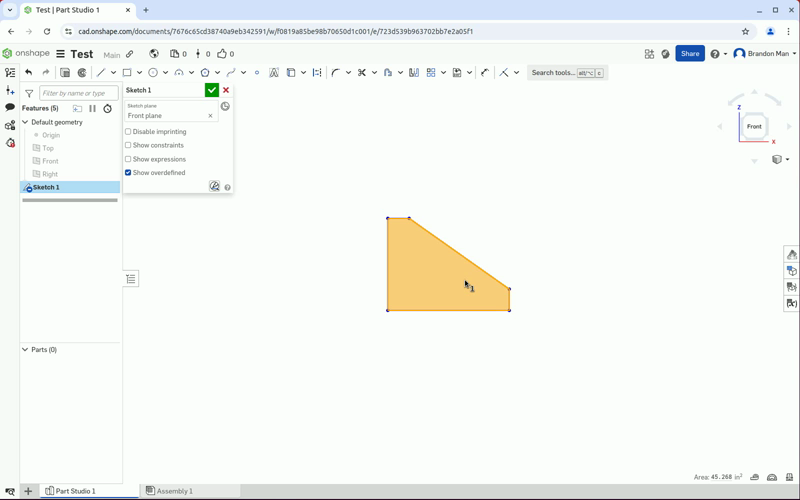
scroll(-6)
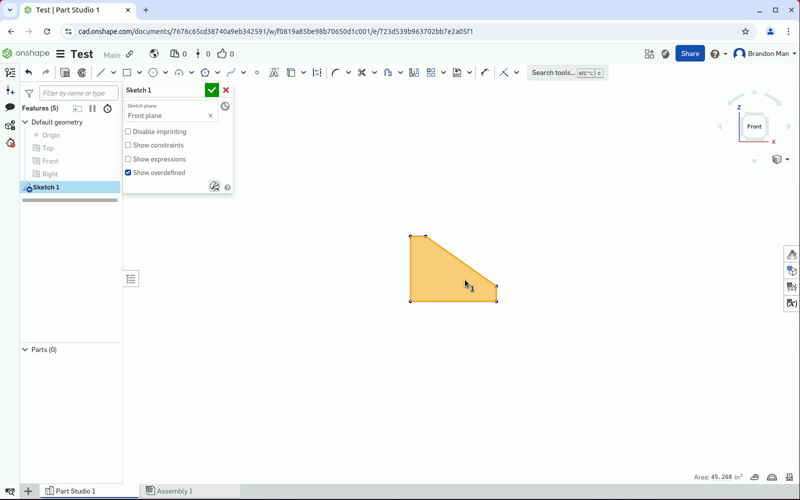
scroll(-6)
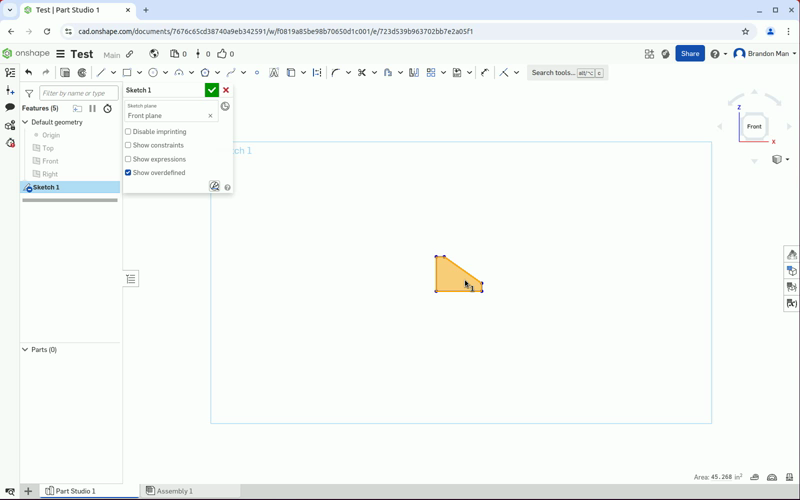
mouse_move(73, 352)
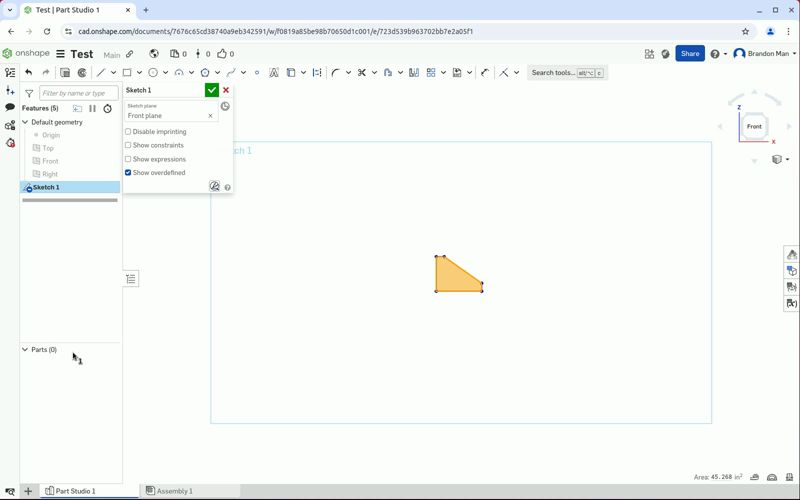
key(shift+y)
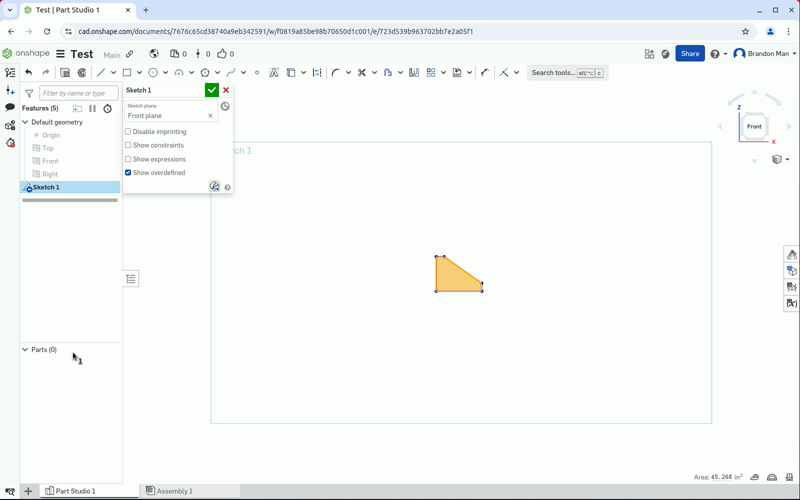
key(shift+e)
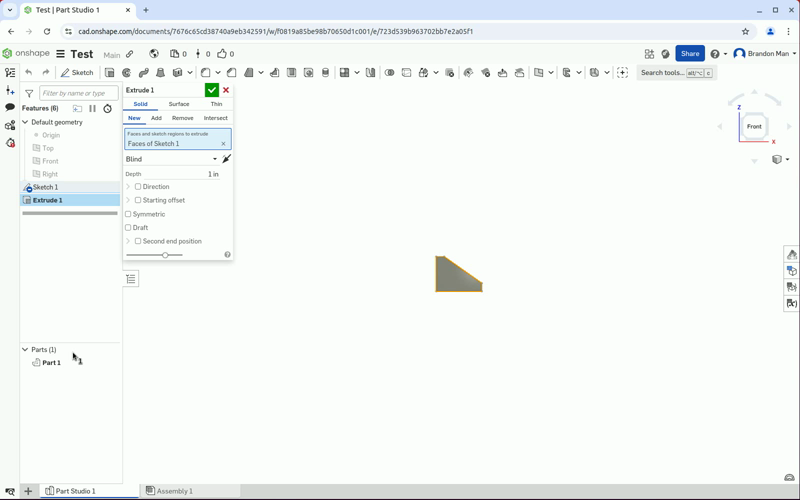
mouse_move(143, 106)
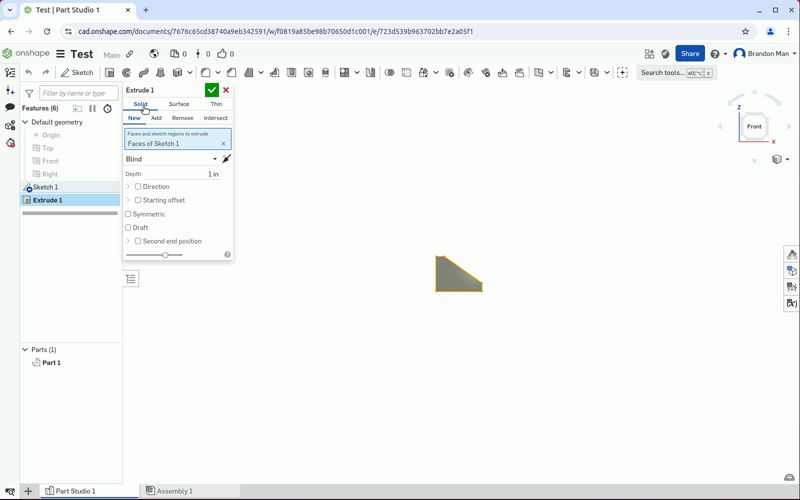
click(143, 106)
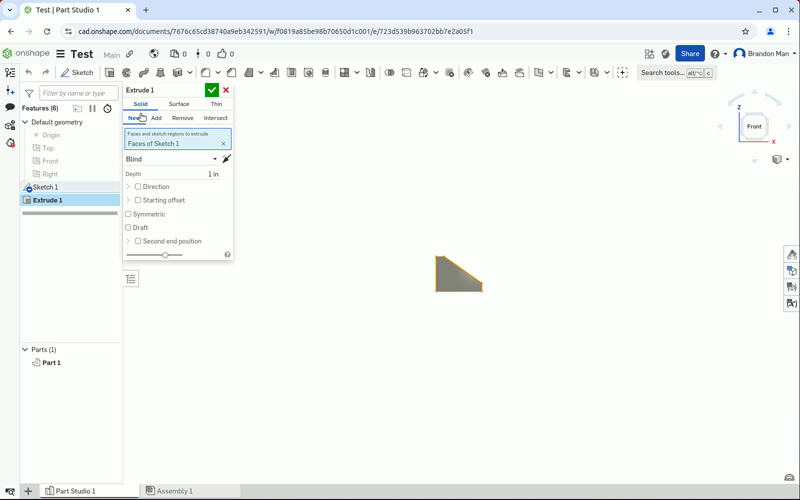
mouse_move(137, 120)
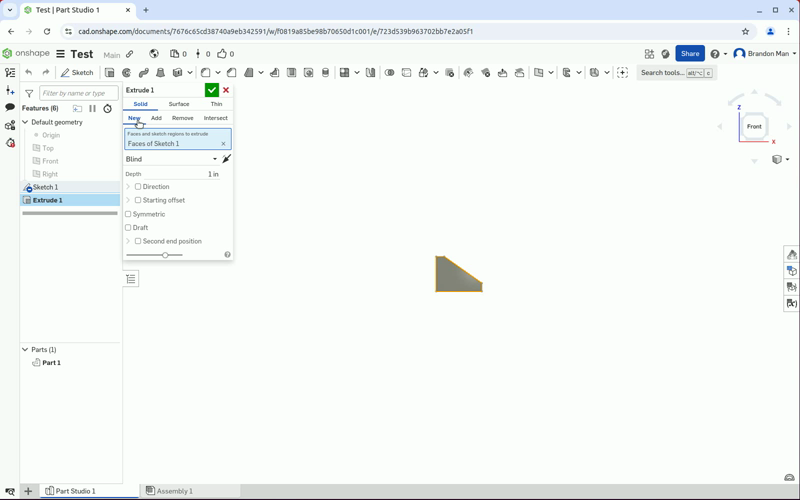
click(137, 120)
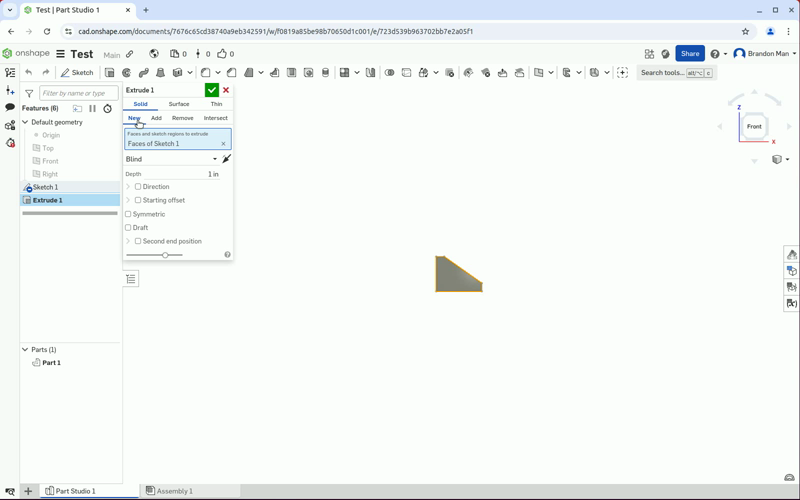
key(tab, 4)
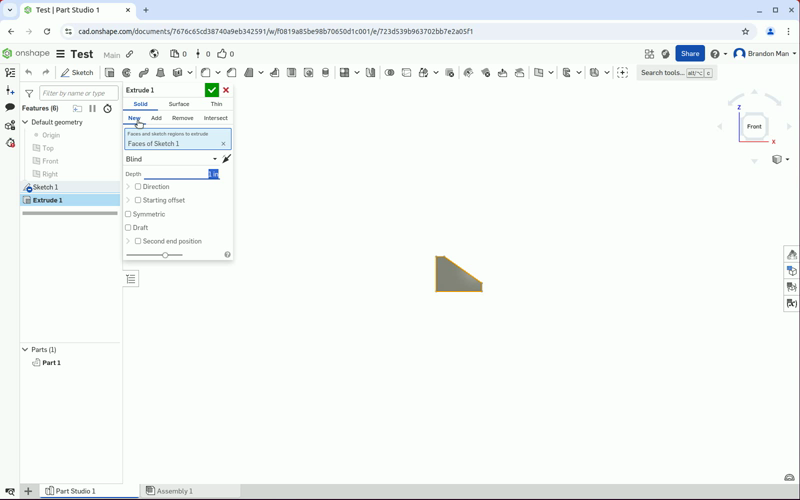
text(0.481)
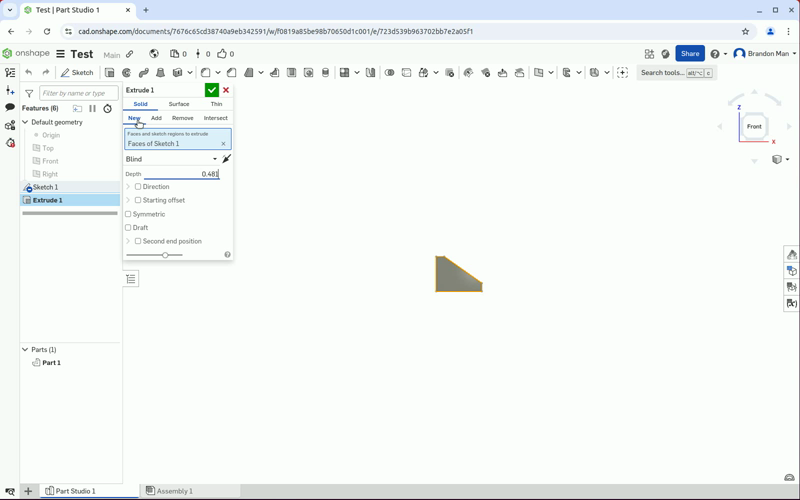
key(enter)
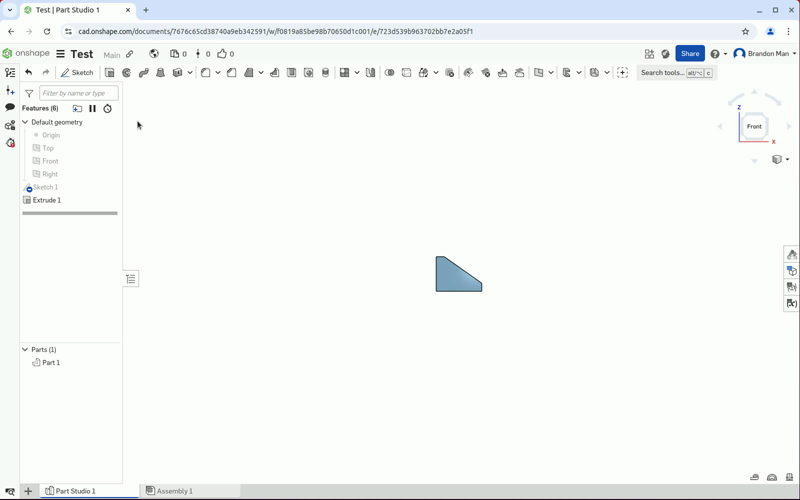
key(shift+h)
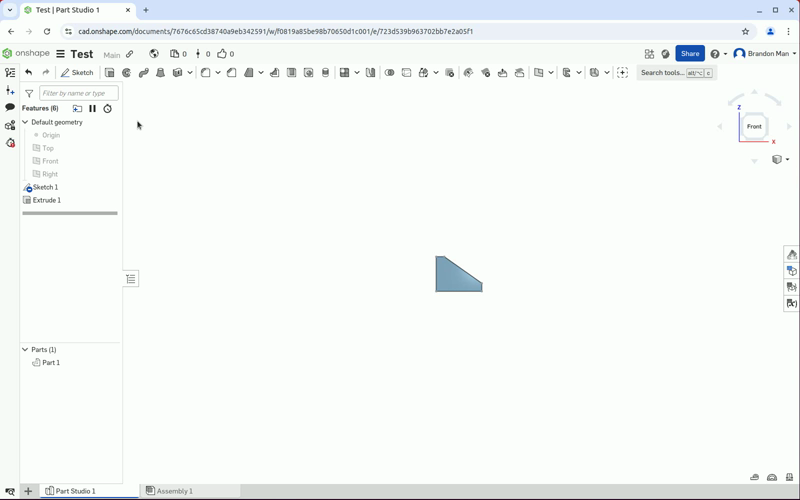
key(shift+h)
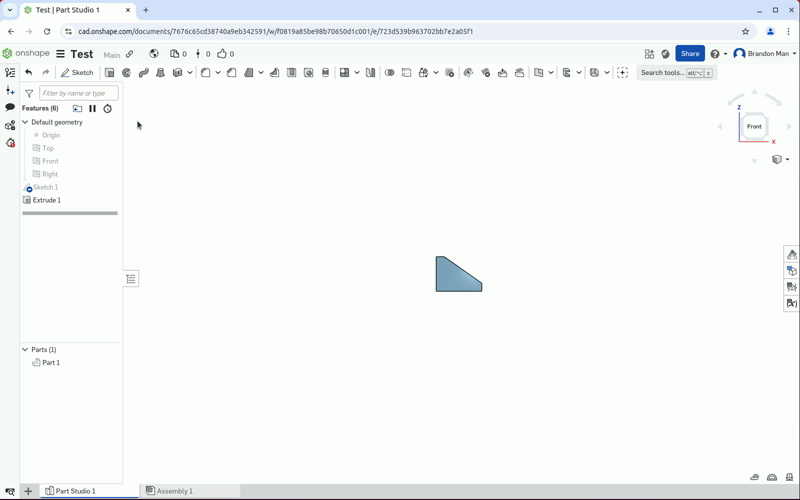
mouse_move(73, 189)
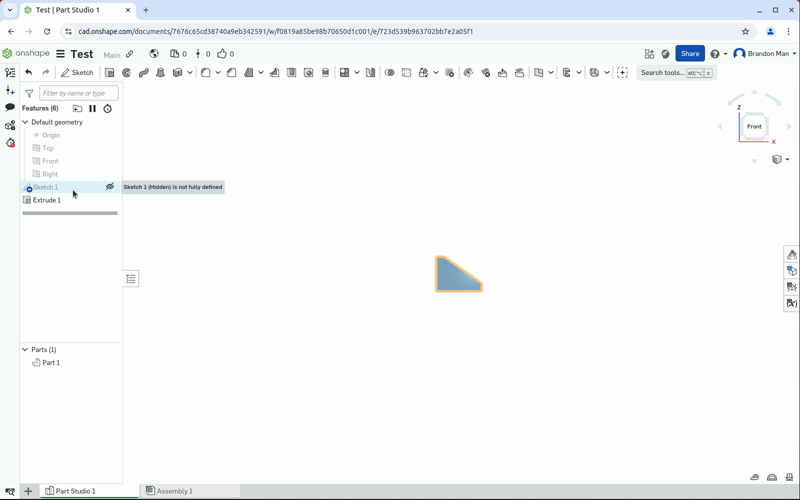
click(73, 189)
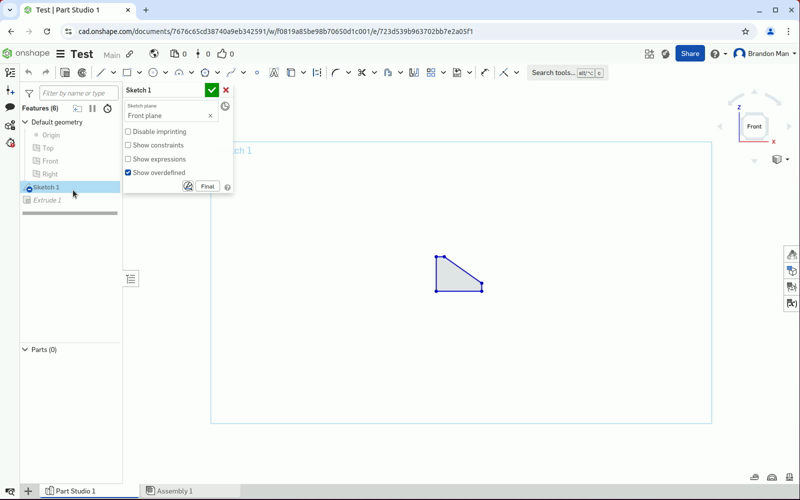
mouse_move(229, 92)
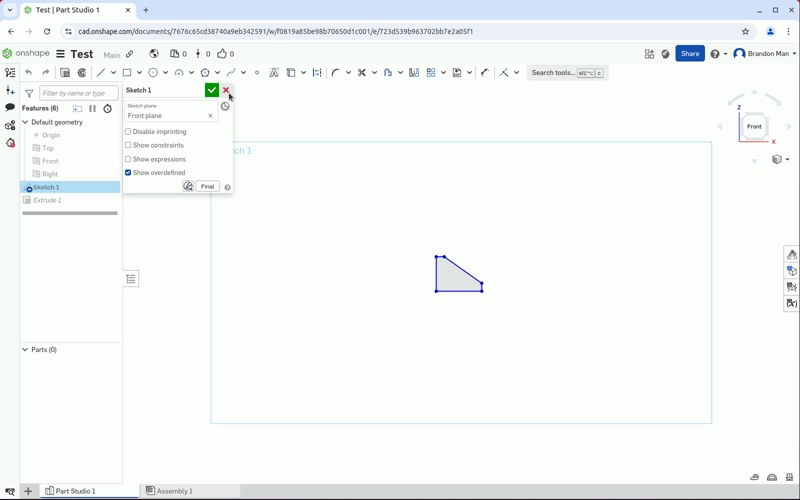
click(229, 92)
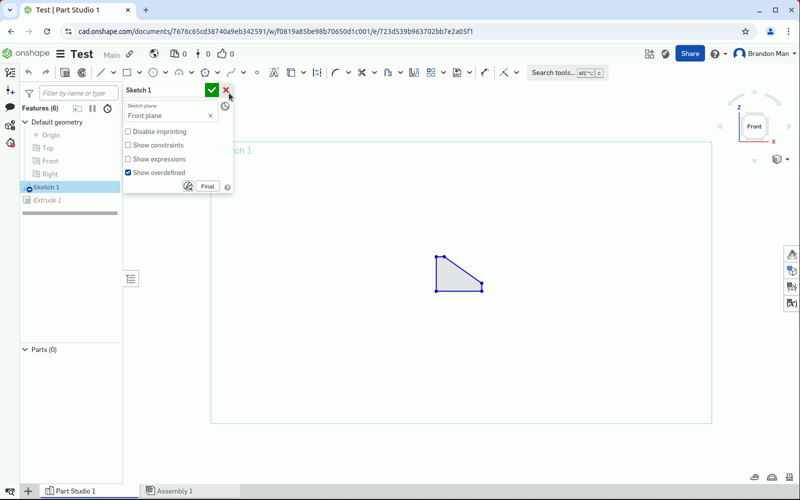
key(shift+s)
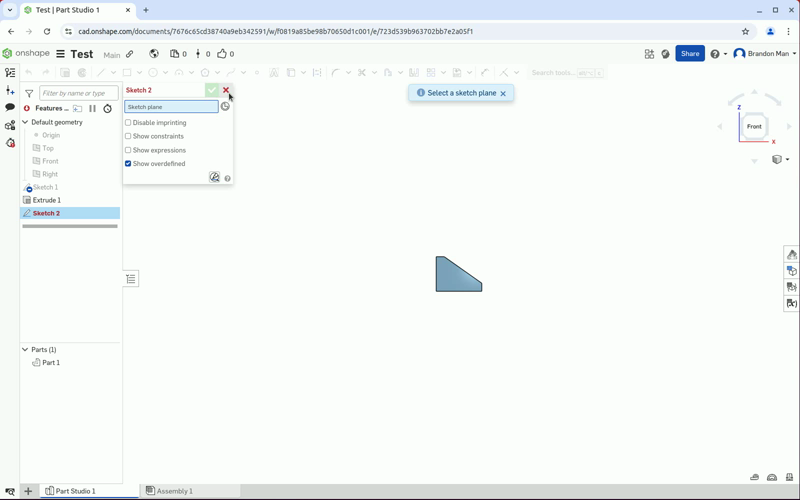
mouse_move(73, 163)
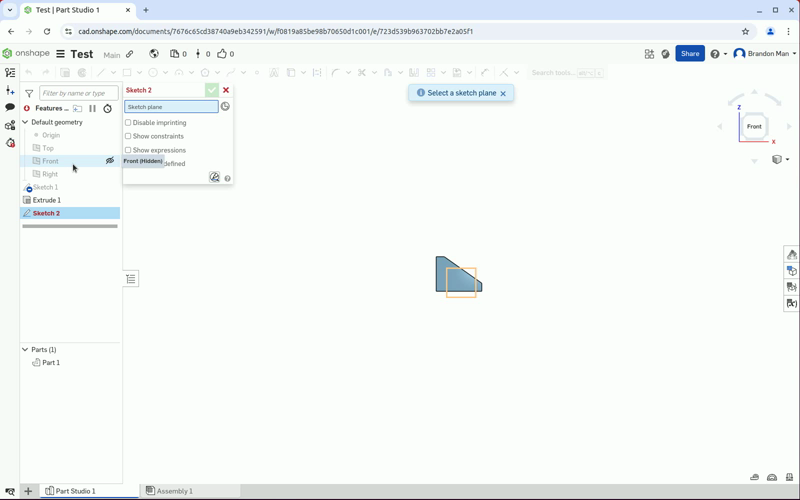
click(73, 163)
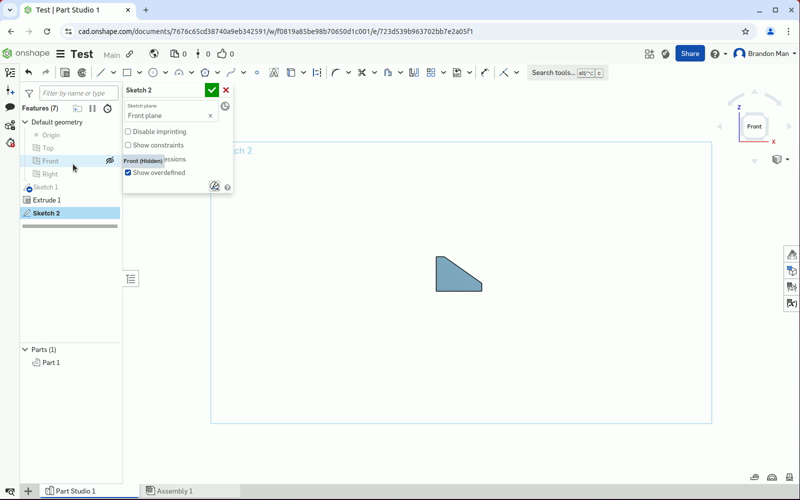
mouse_move(73, 352)
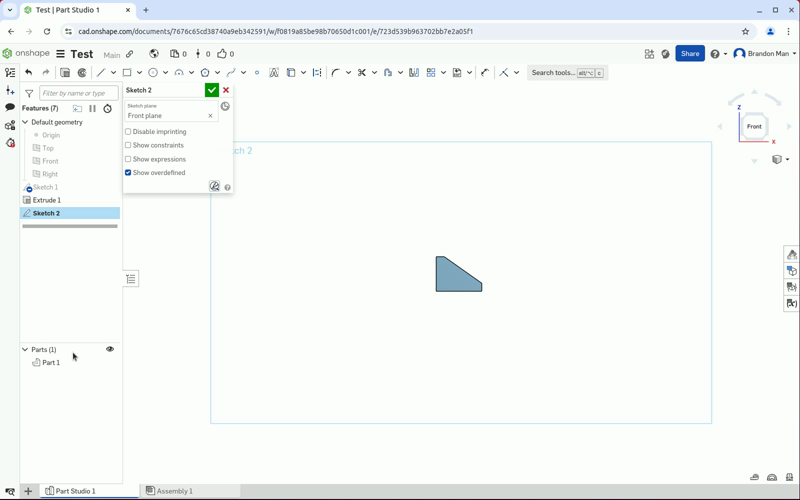
key(y)
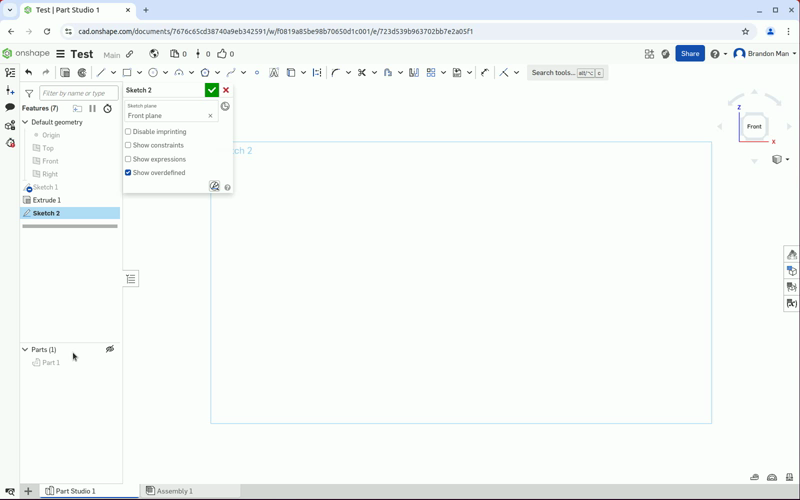
key(l)
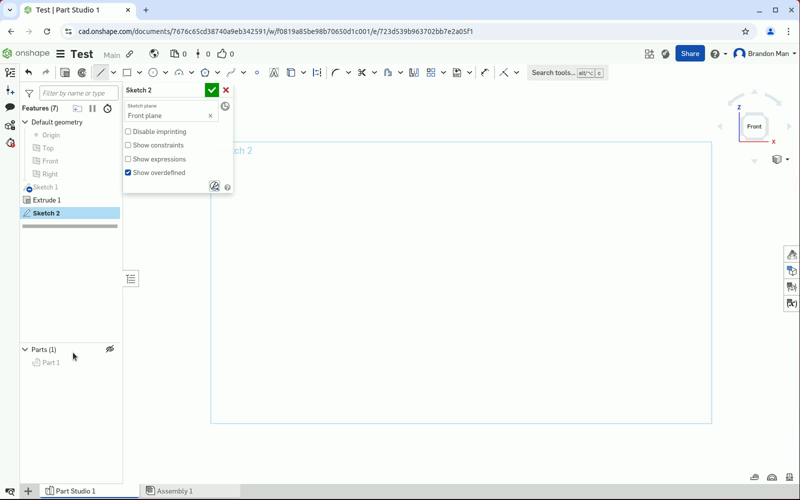
key_down(shift)
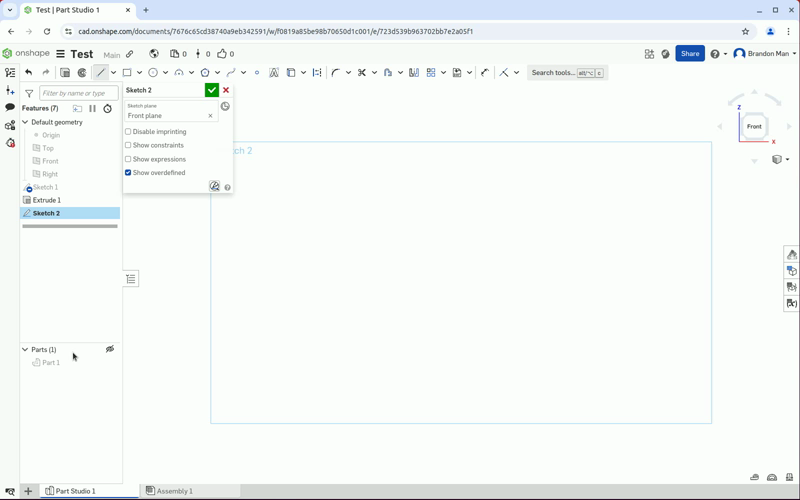
mouse_move(520, 268)
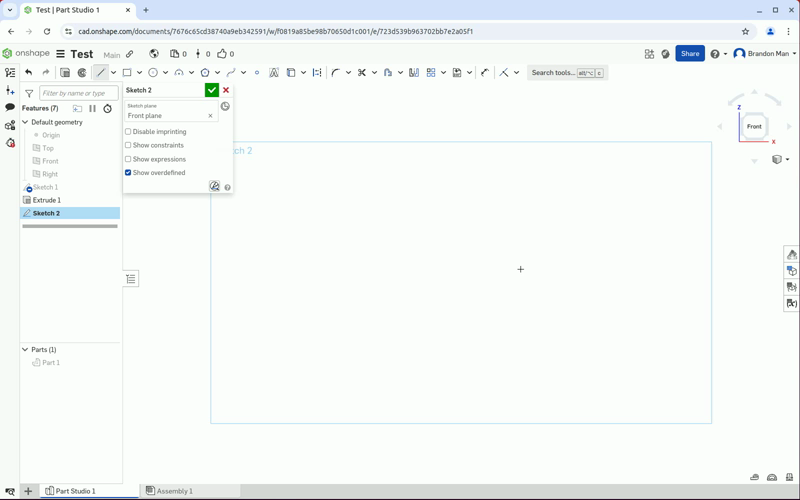
click(520, 268)
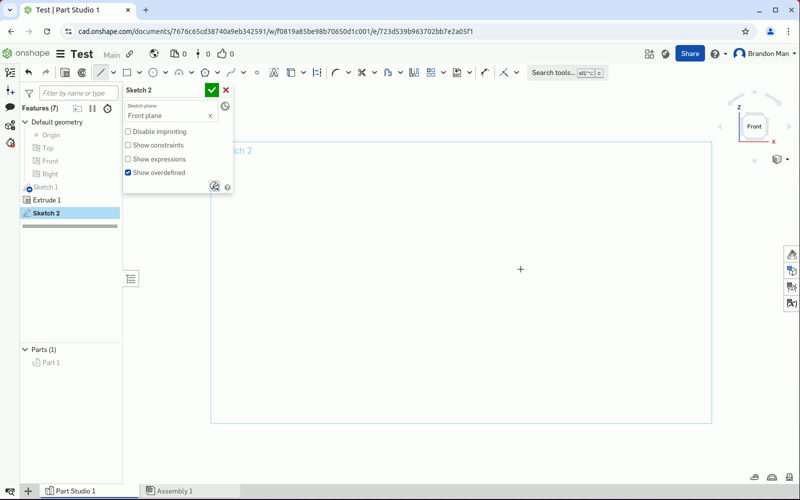
key_up(shift)
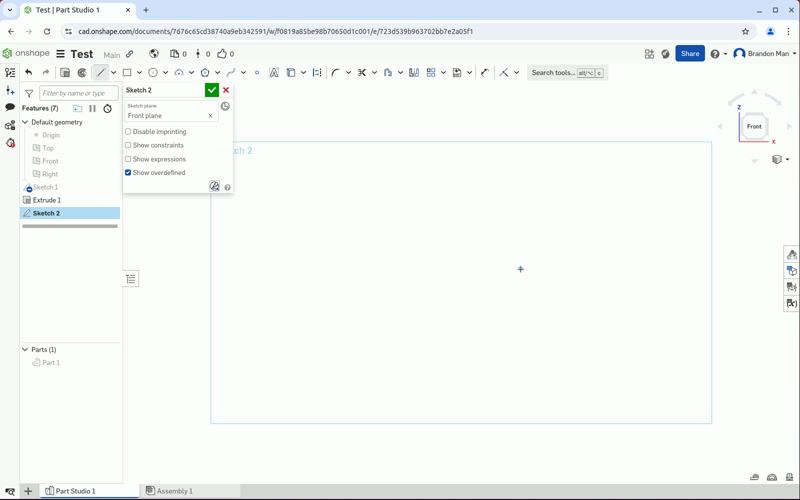
key_down(shift)
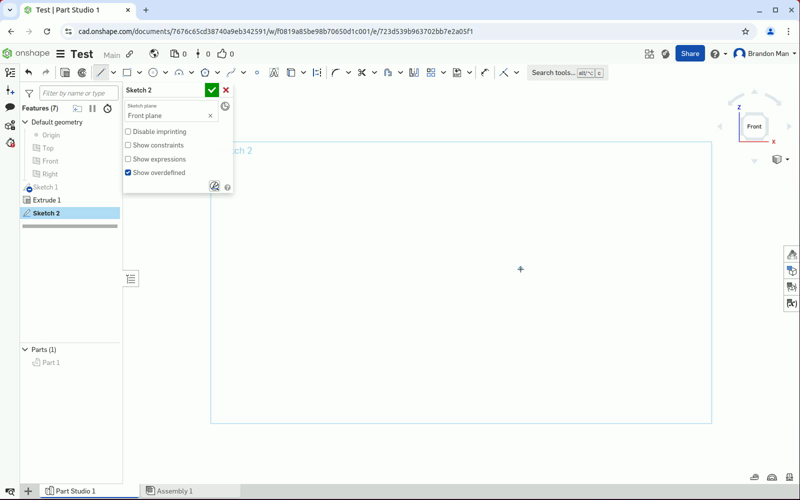
mouse_move(550, 268)
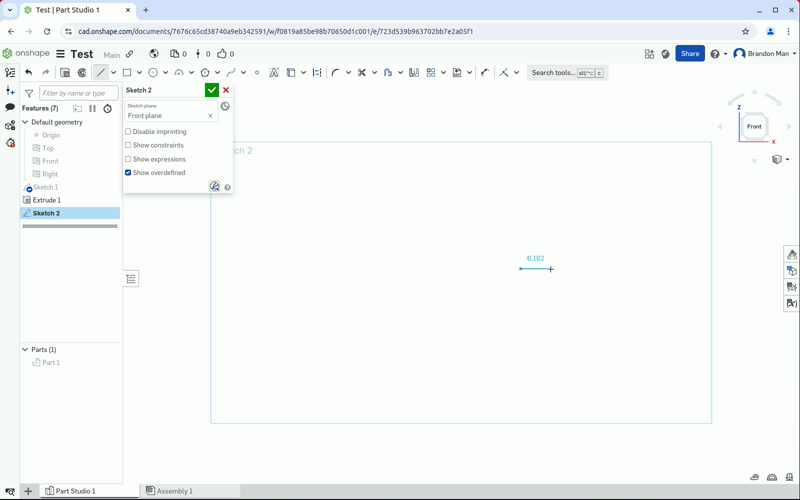
mouse_move(573, 268)
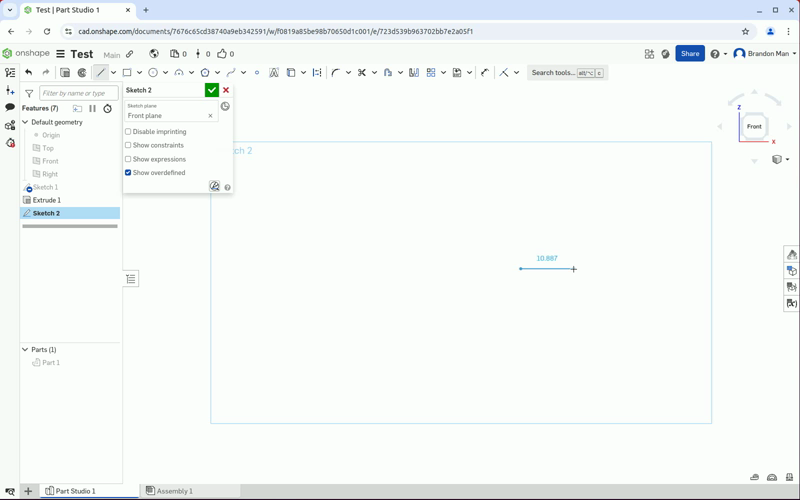
click(573, 268)
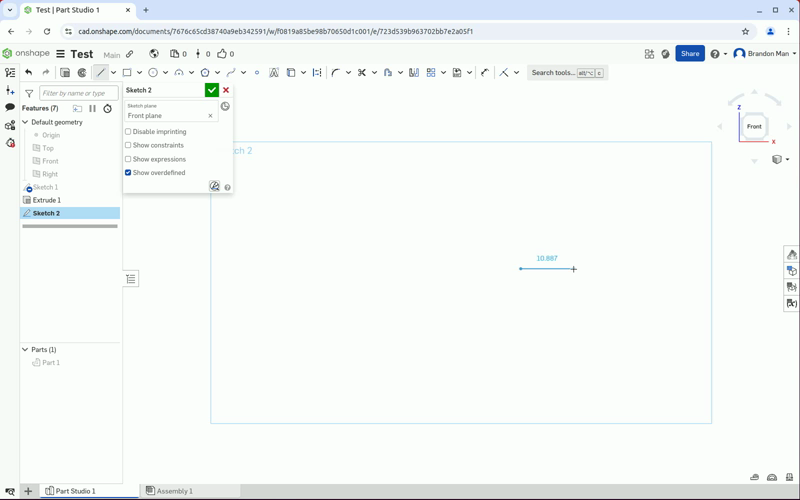
key_up(shift)
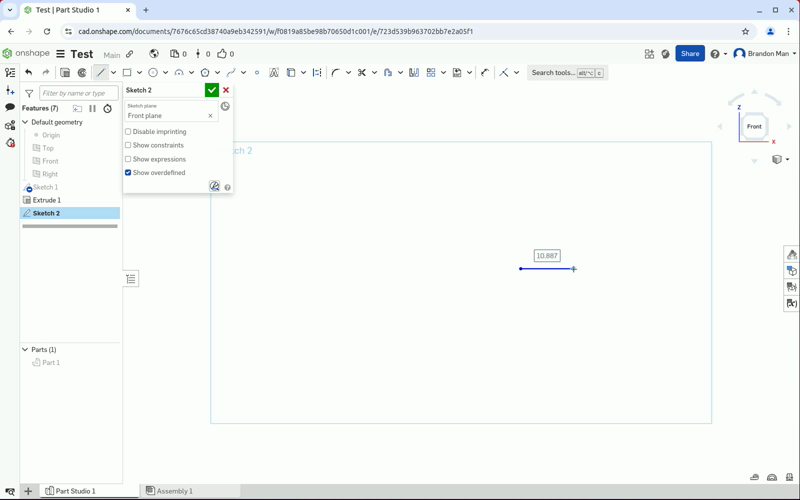
key_down(shift)
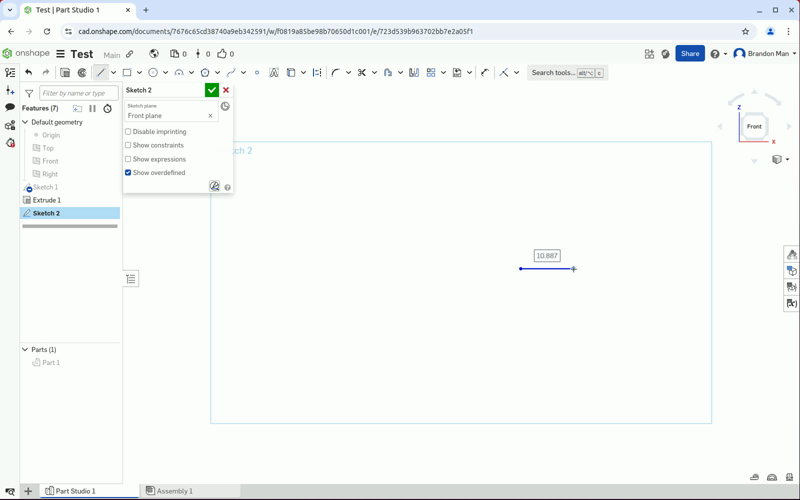
mouse_move(589, 268)
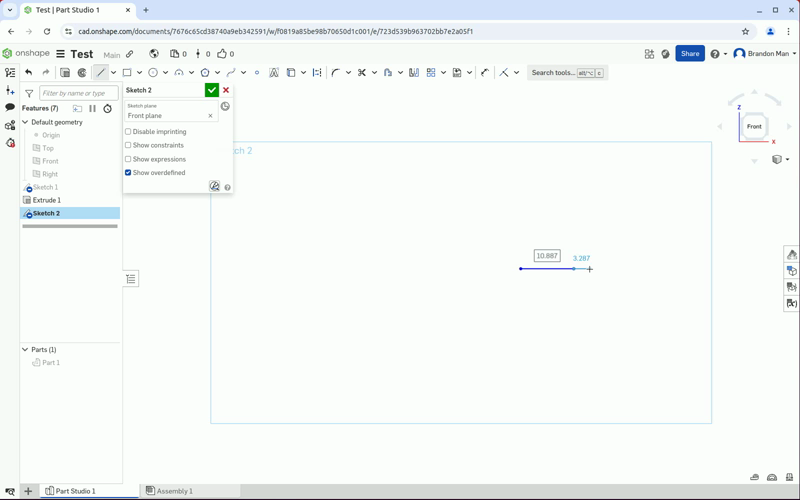
mouse_move(573, 261)
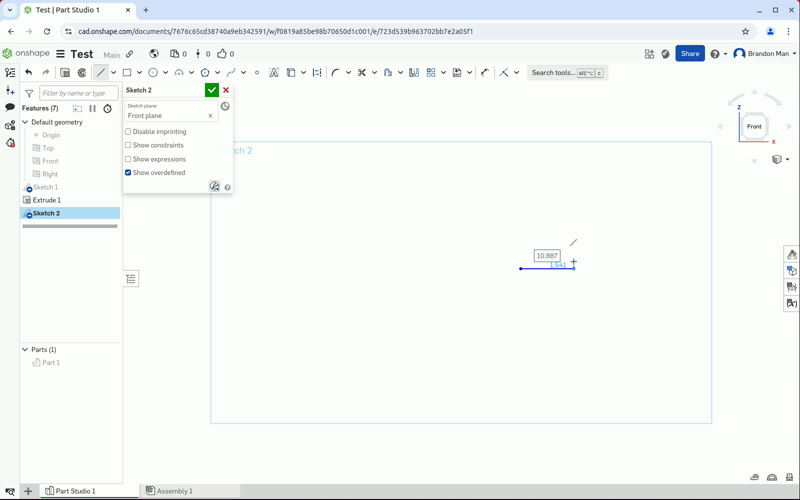
click(573, 261)
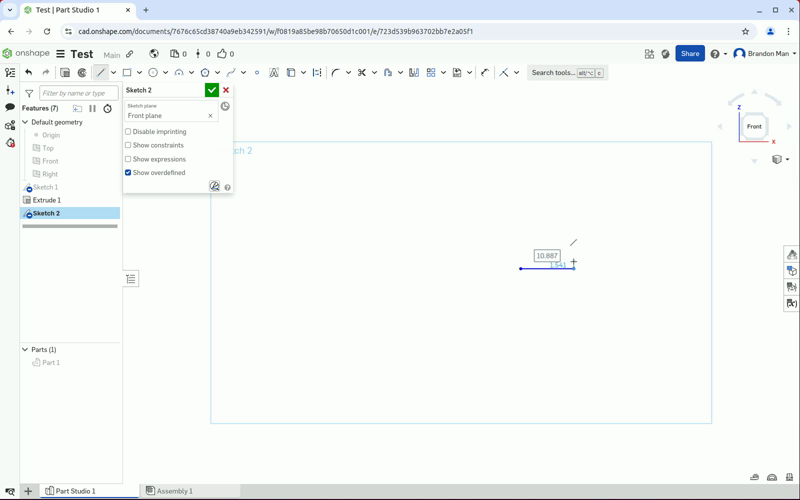
key_up(shift)
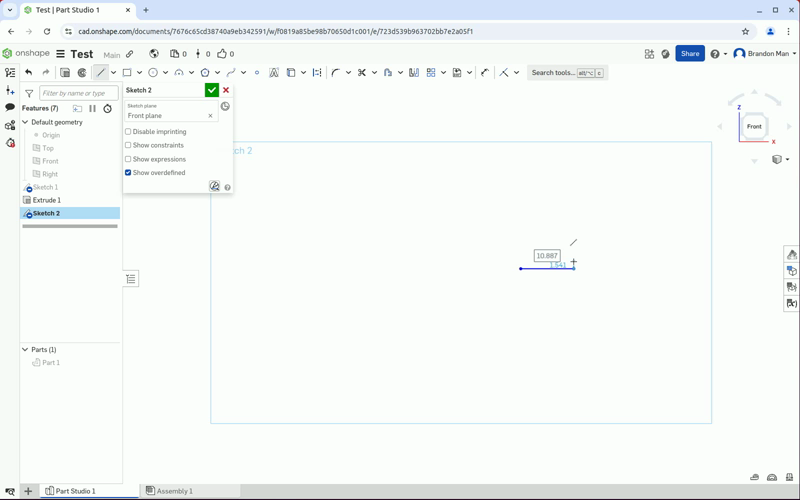
key(esc)
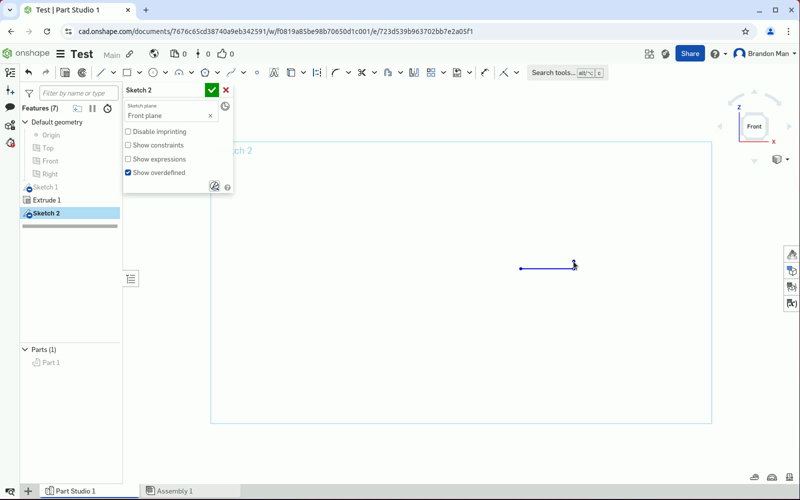
key(a)
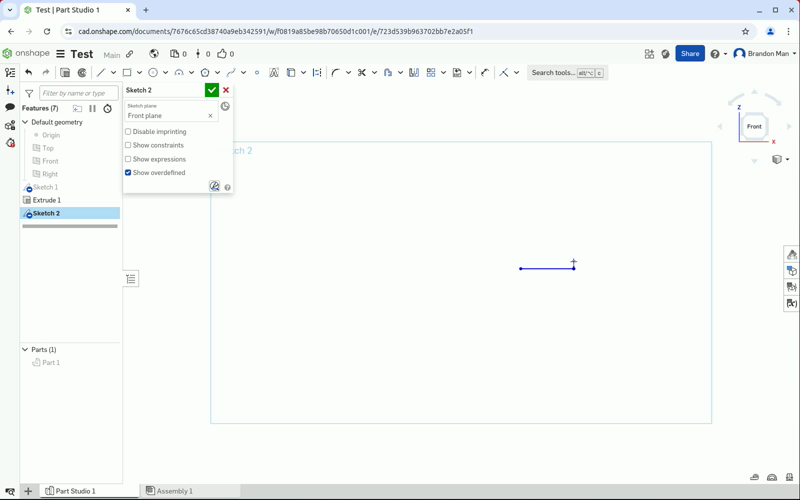
mouse_move(573, 261)
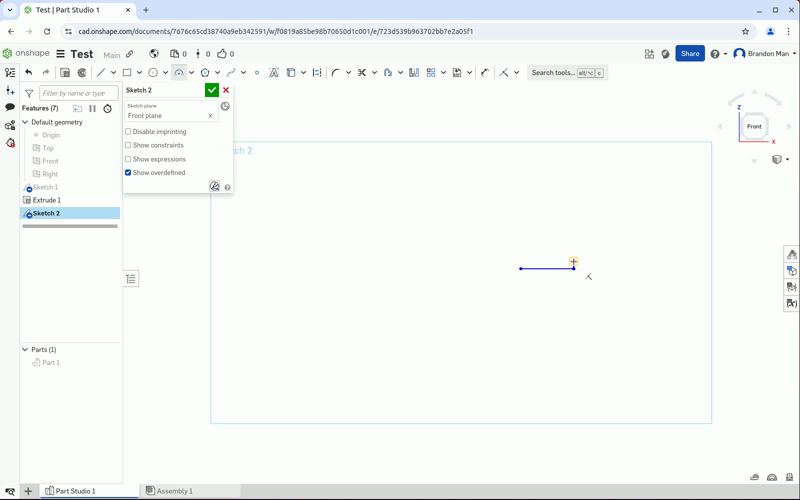
click(573, 261)
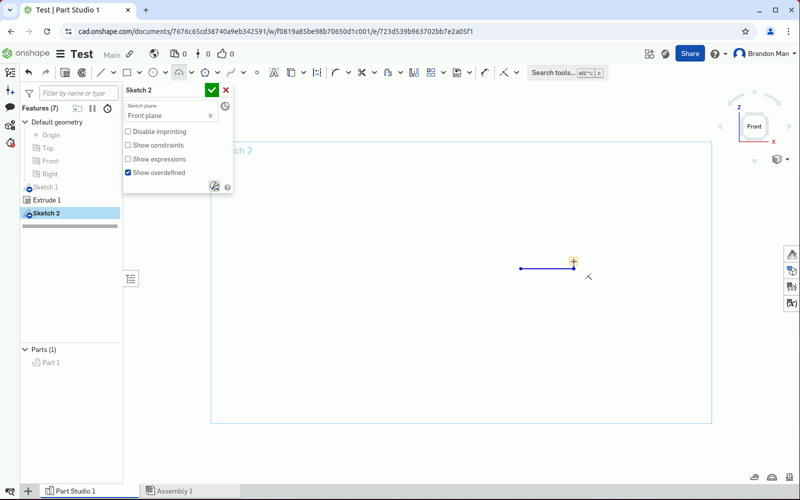
key_down(shift)
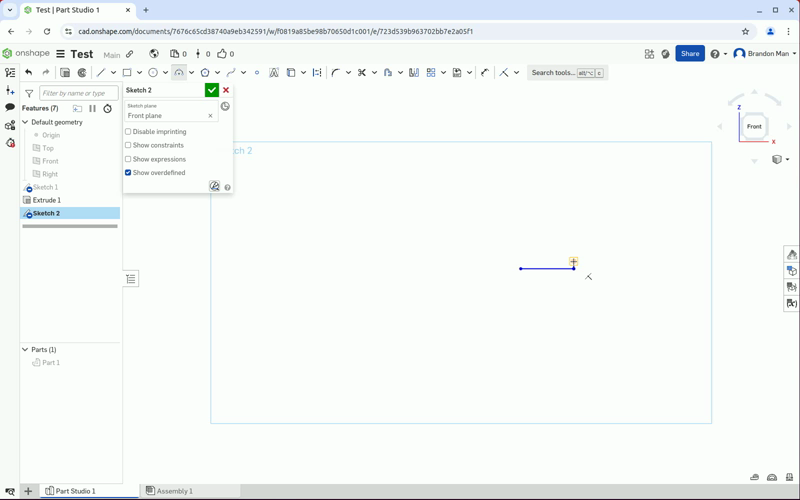
mouse_move(566, 253)
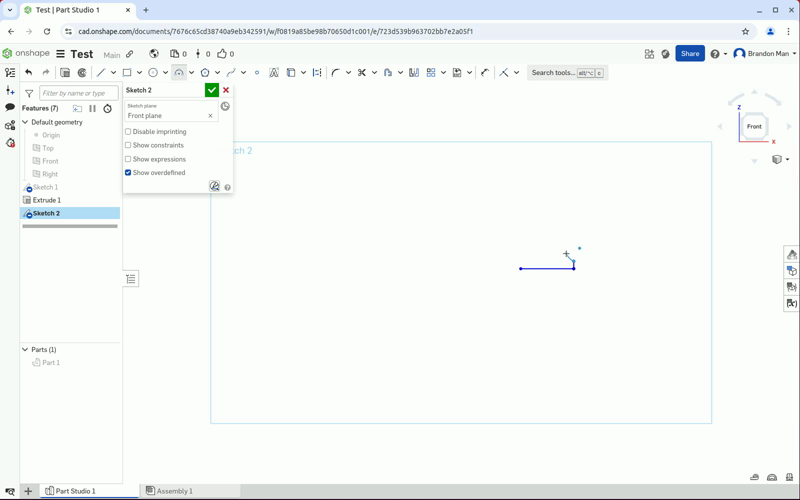
click(566, 253)
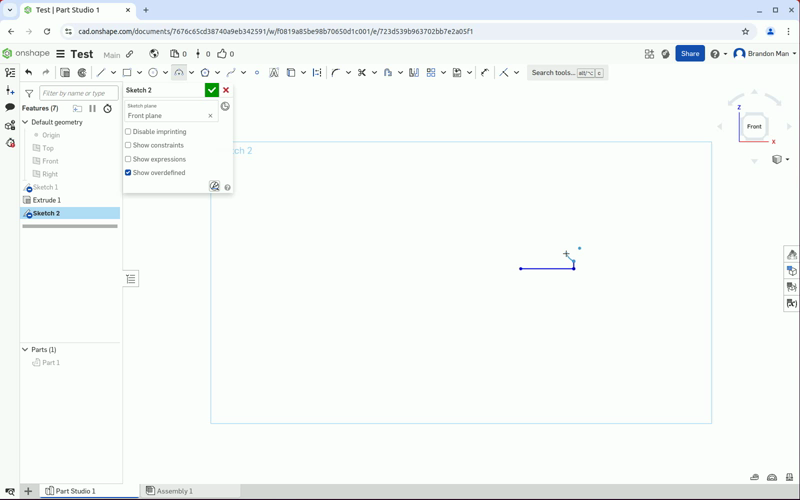
mouse_move(571, 255)
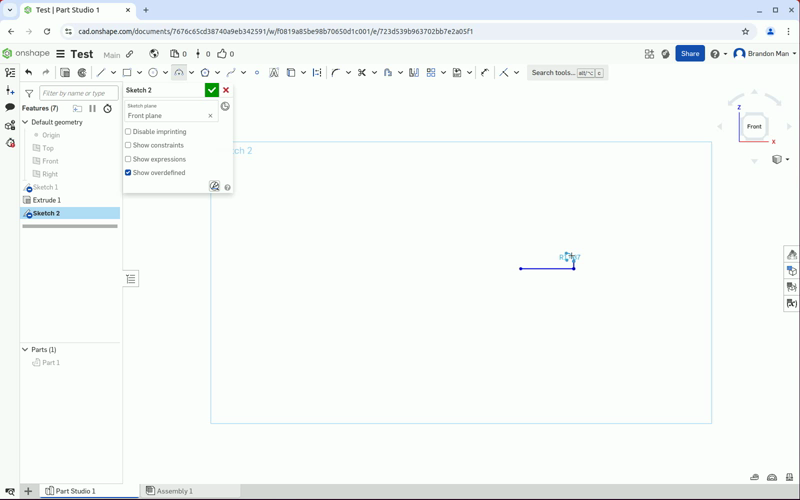
click(571, 255)
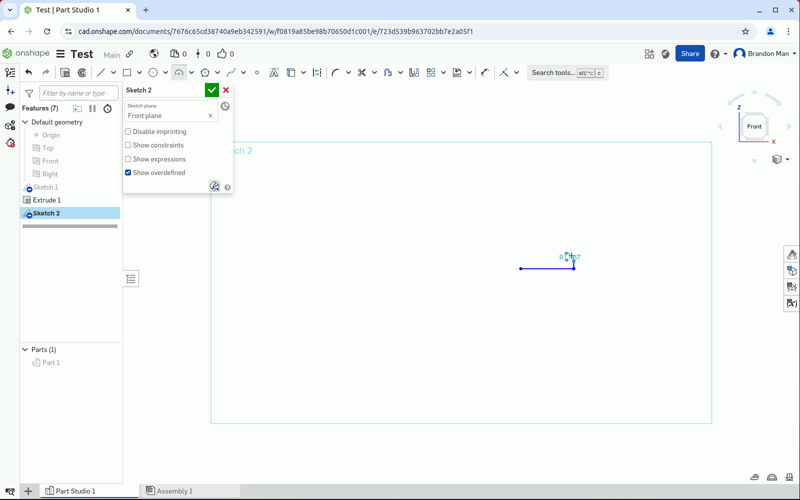
key_up(shift)
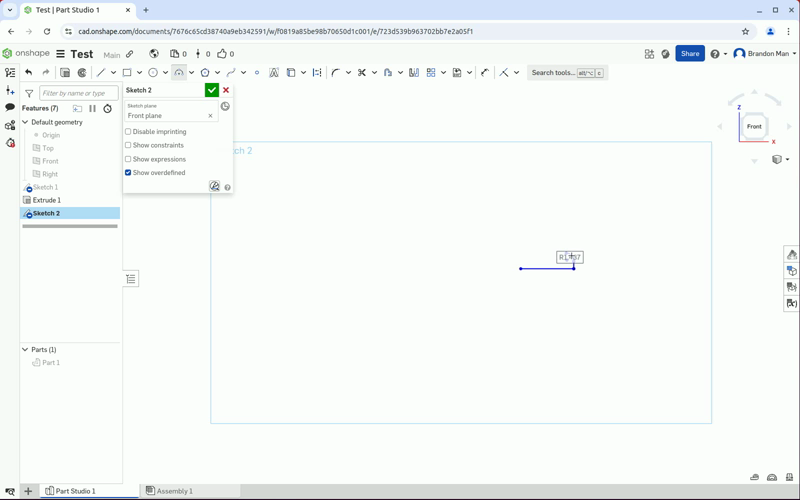
key(esc)
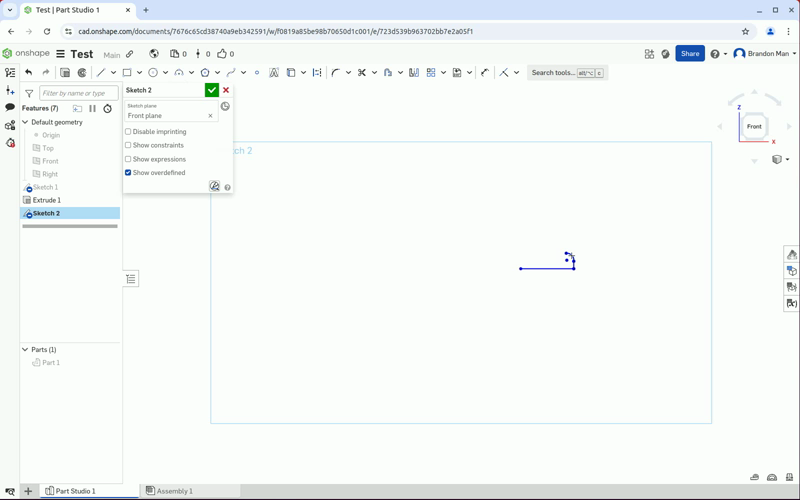
key(l)
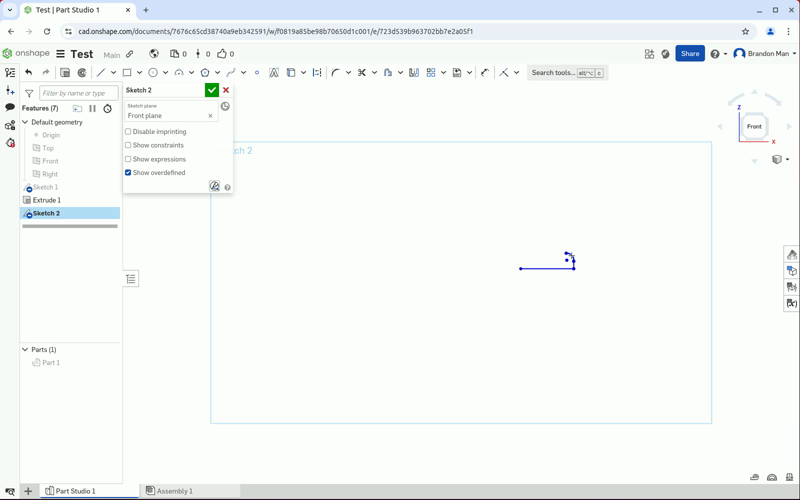
mouse_move(566, 253)
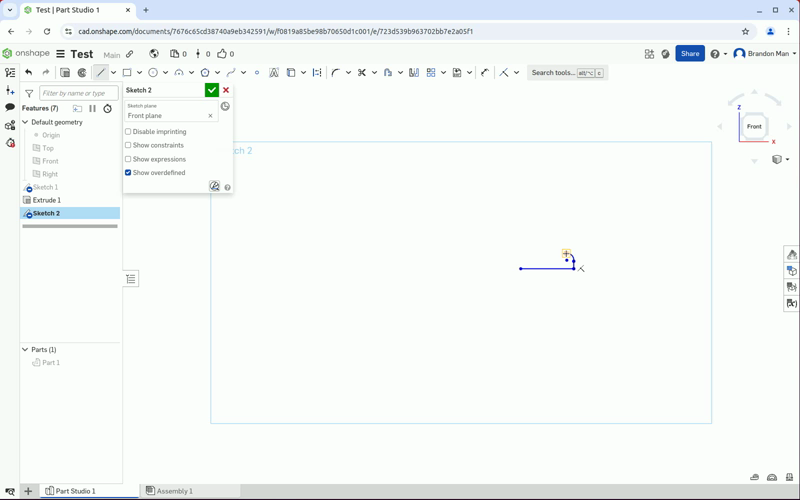
click(566, 253)
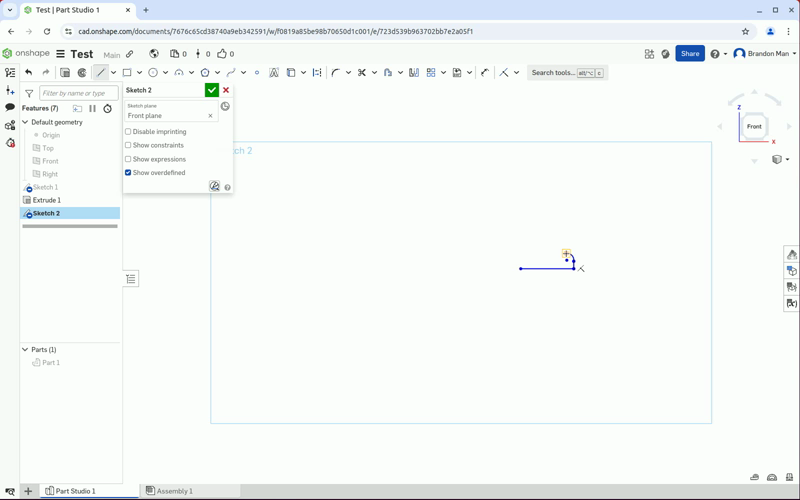
key_down(shift)
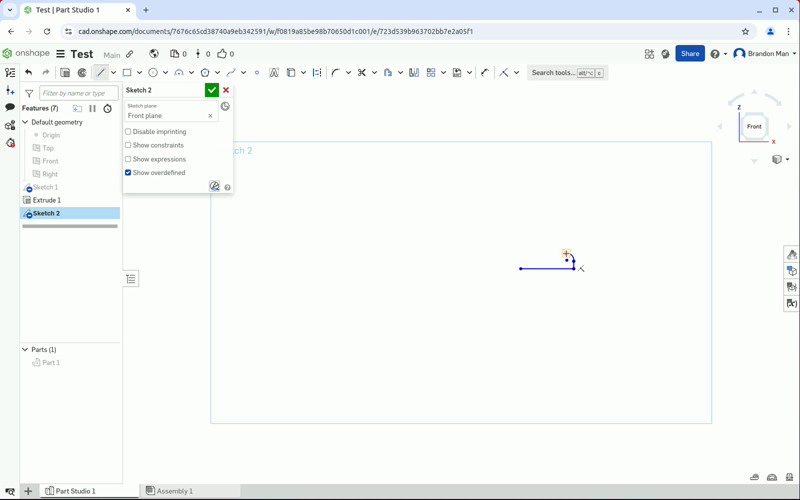
mouse_move(589, 253)
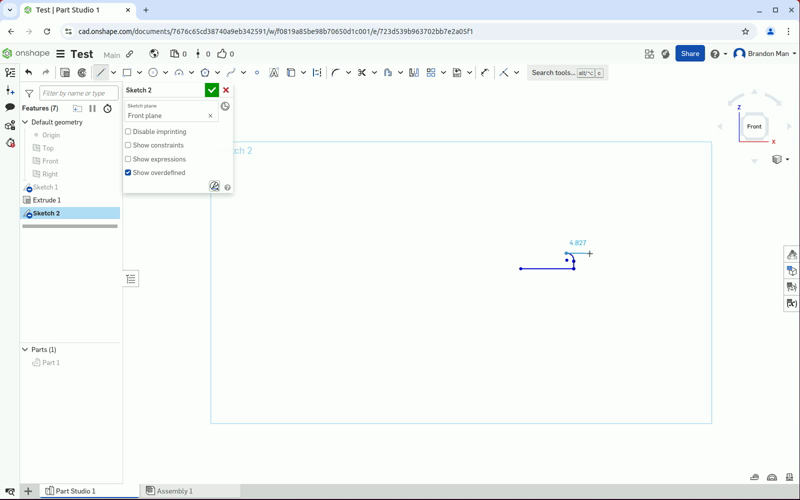
mouse_move(528, 253)
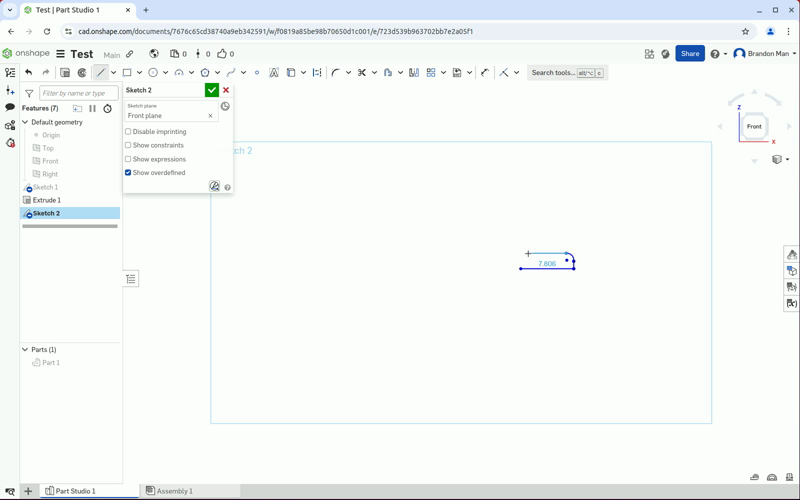
click(528, 253)
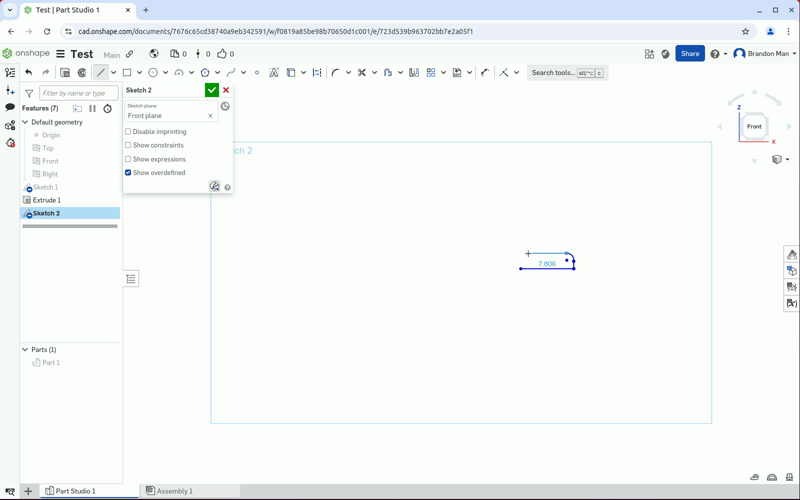
key_up(shift)
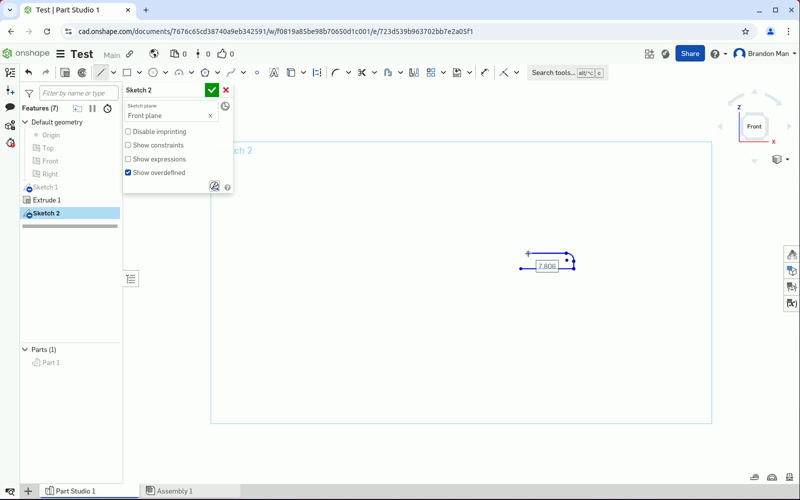
key(esc)
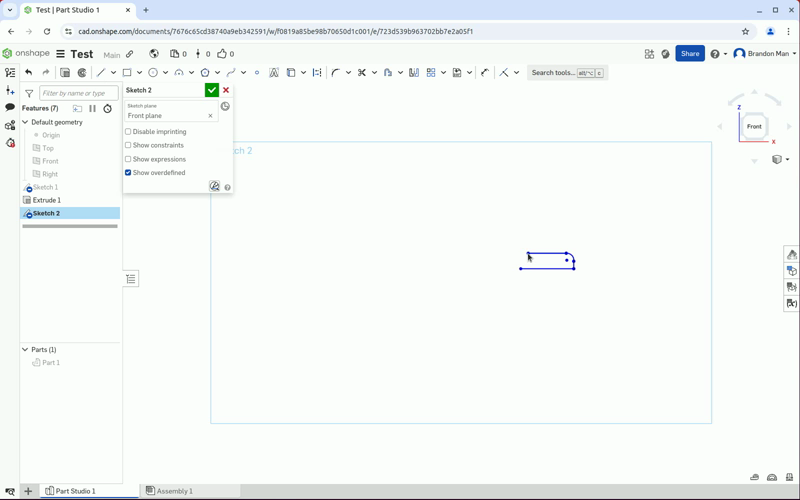
key(a)
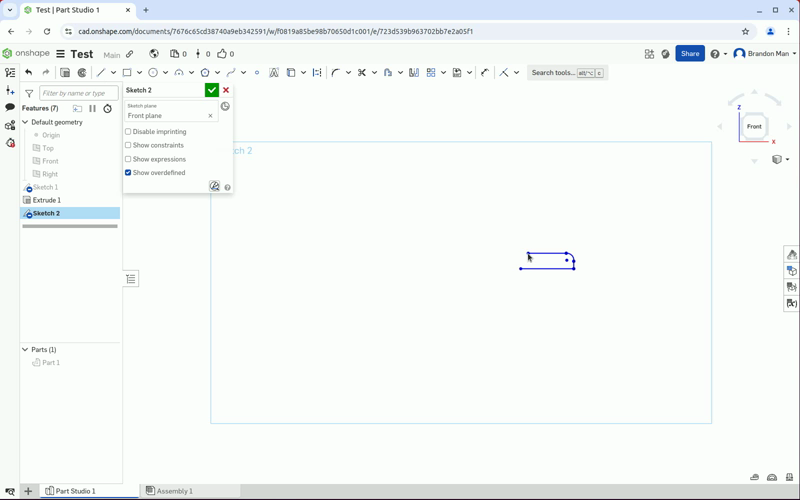
mouse_move(528, 253)
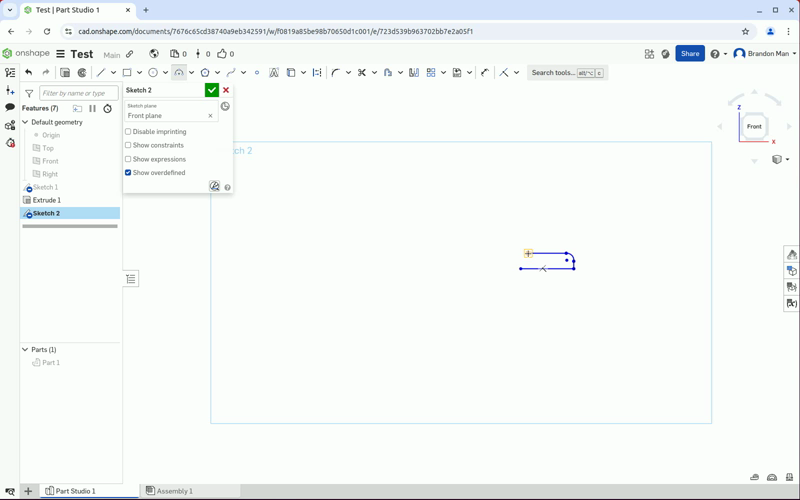
click(528, 253)
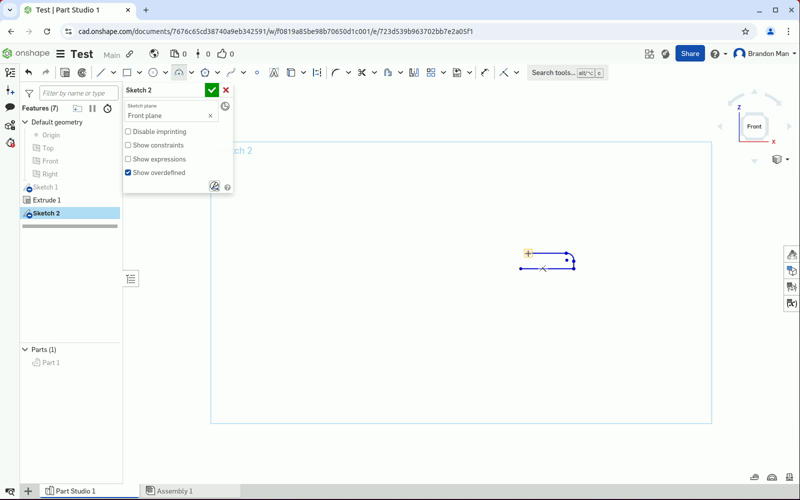
key_down(shift)
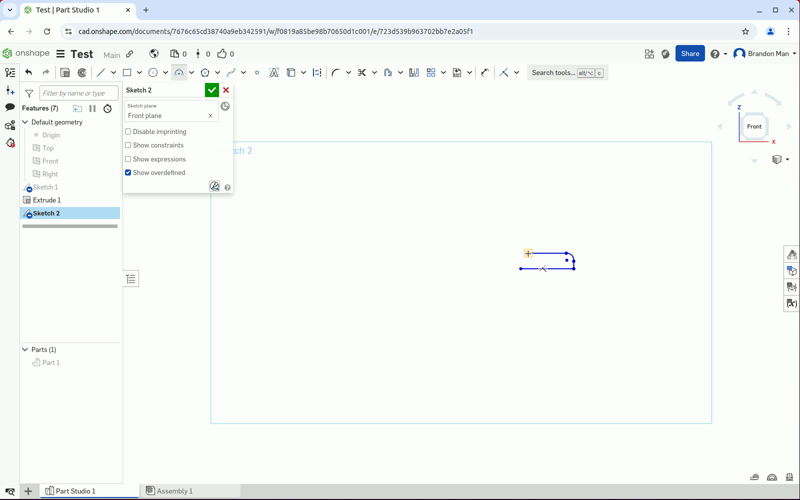
mouse_move(520, 261)
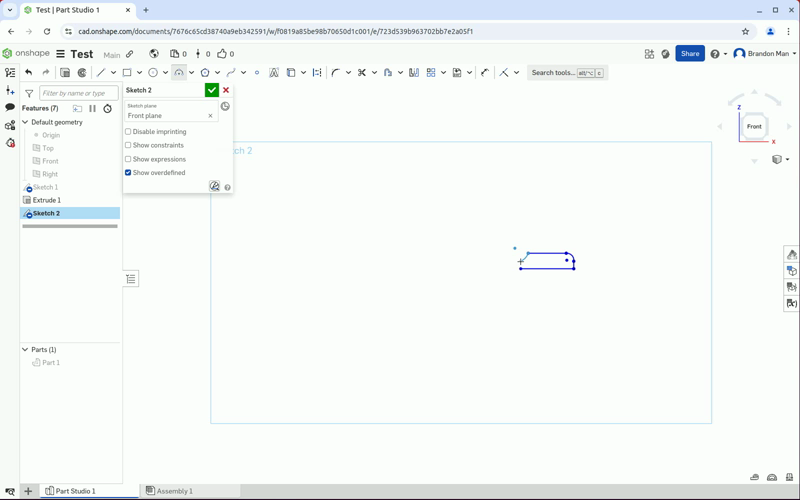
click(520, 261)
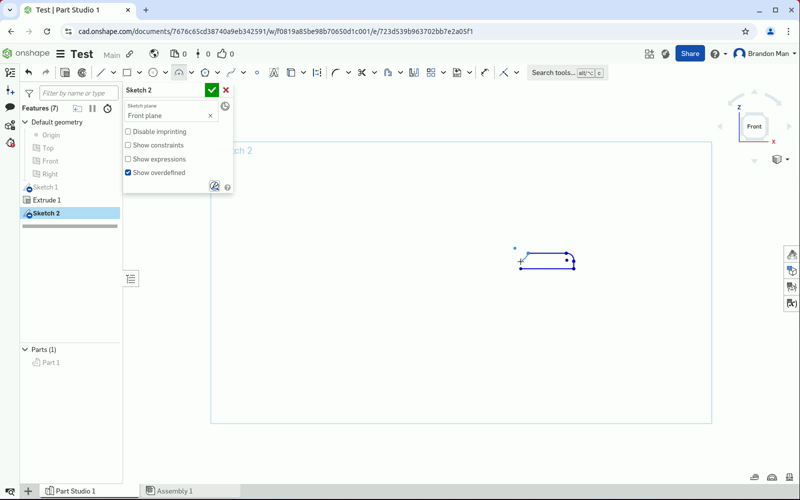
mouse_move(522, 255)
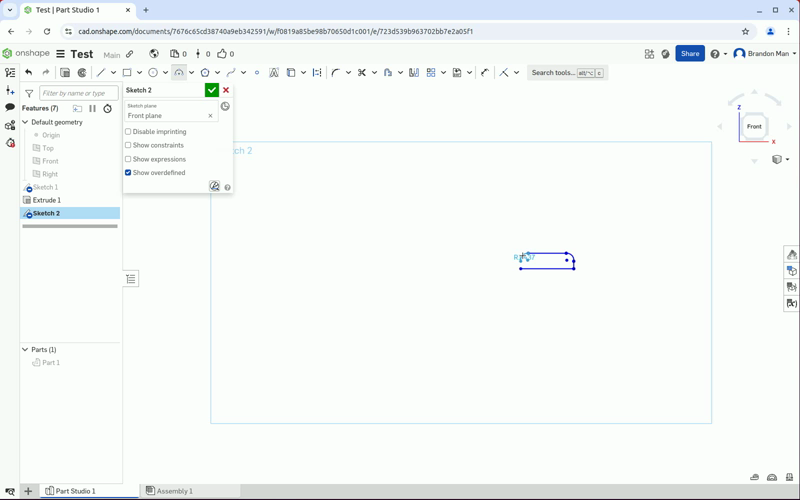
click(522, 255)
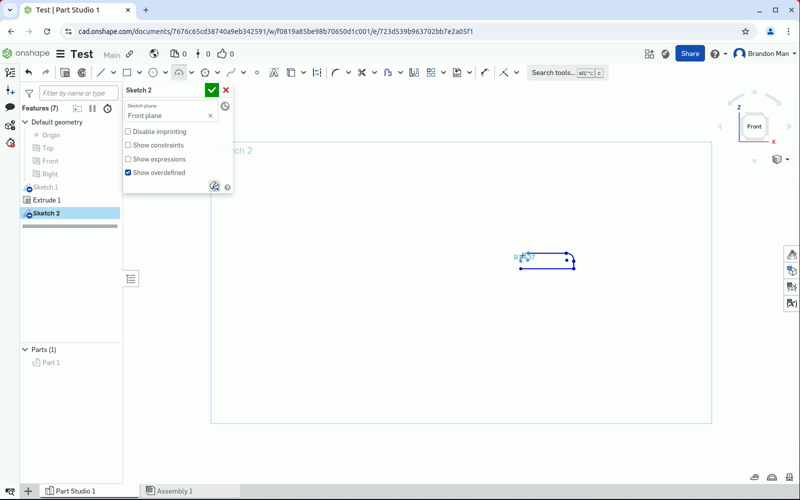
key_up(shift)
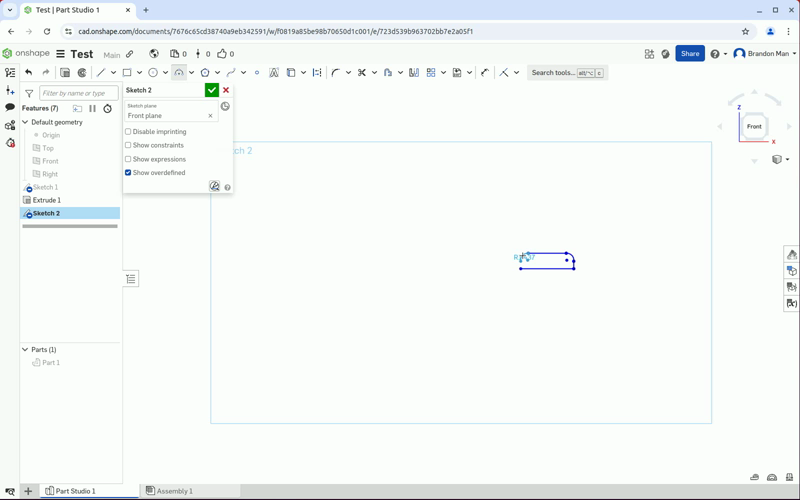
key(esc)
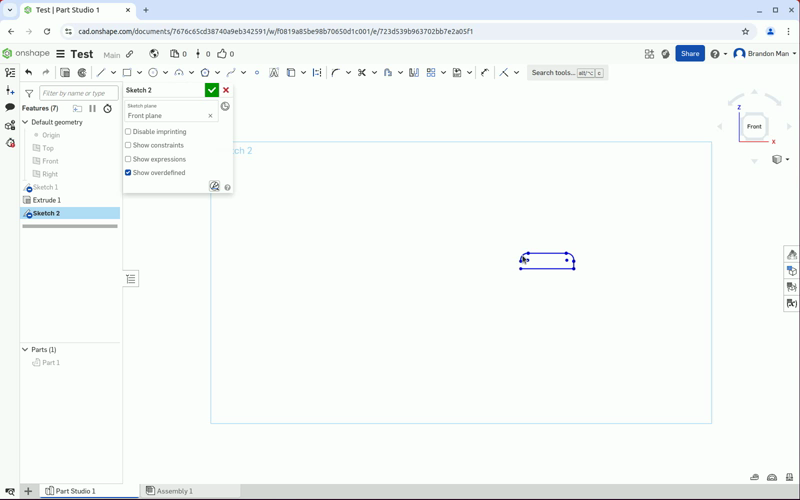
key(l)
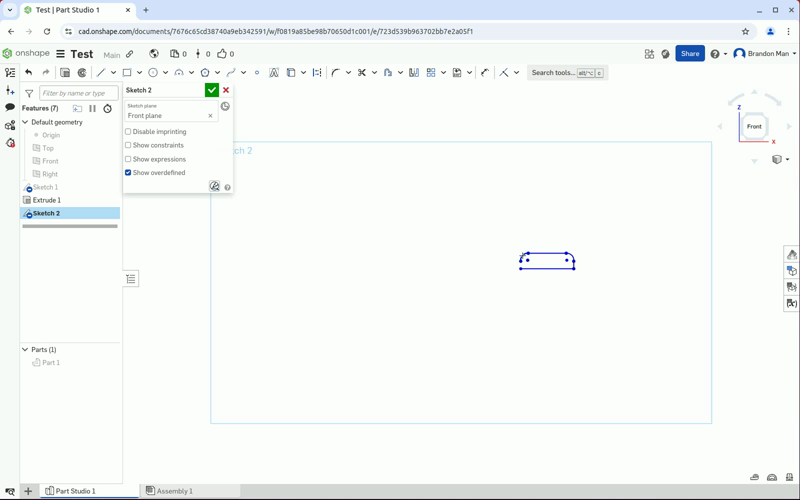
mouse_move(520, 261)
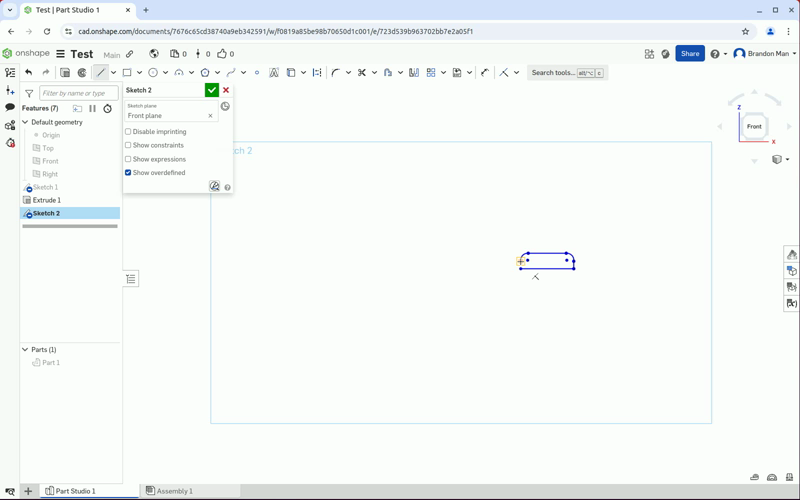
click(520, 261)
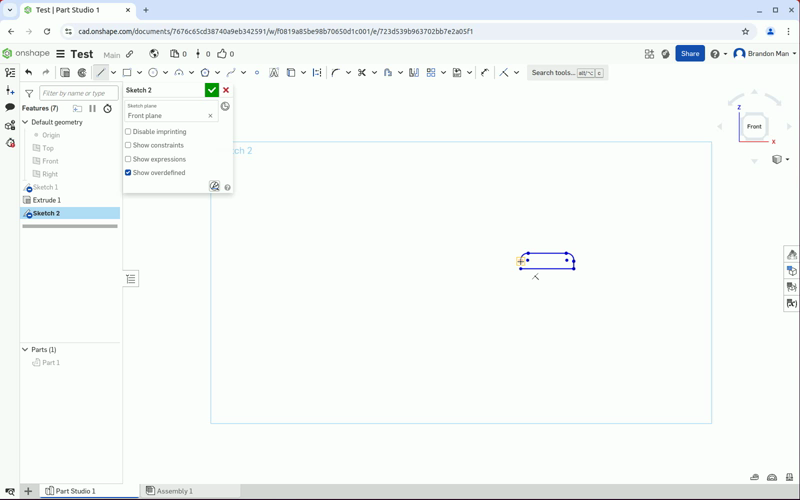
mouse_move(550, 261)
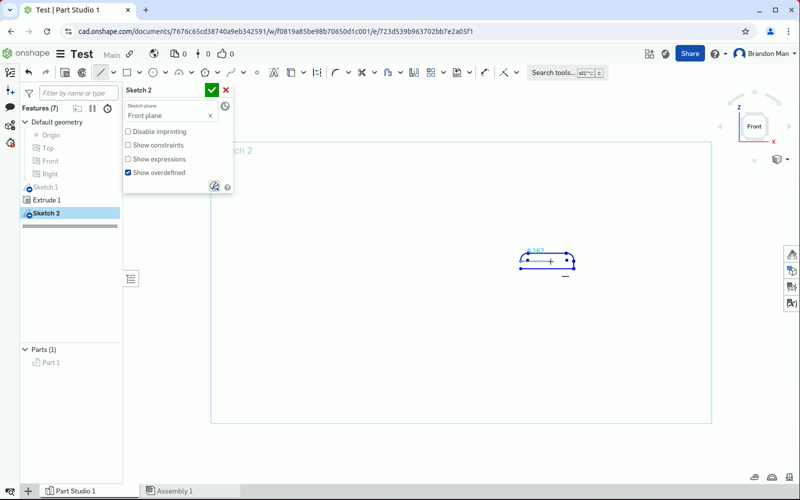
key_down(shift)
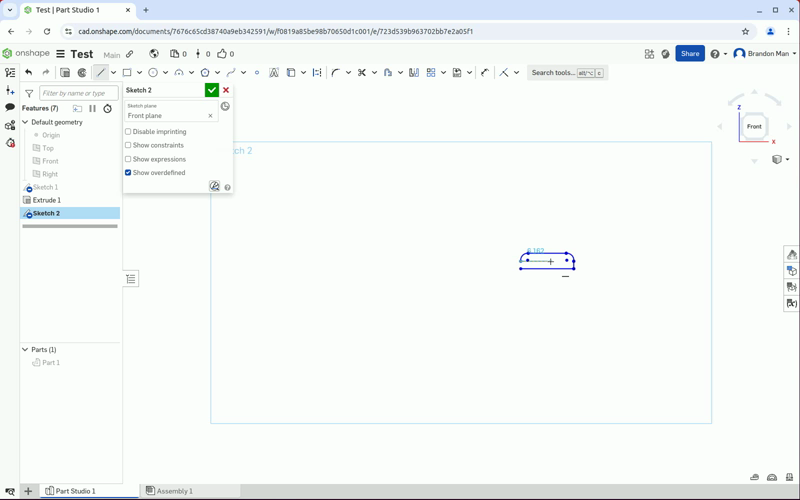
mouse_move(520, 268)
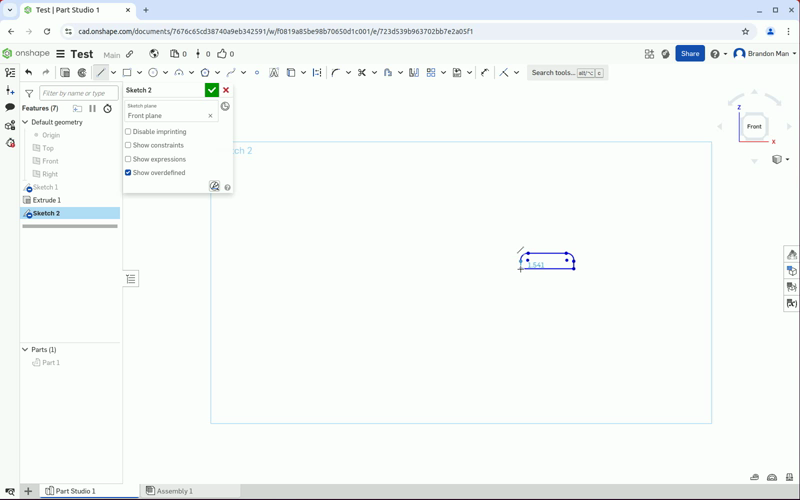
key_up(shift)
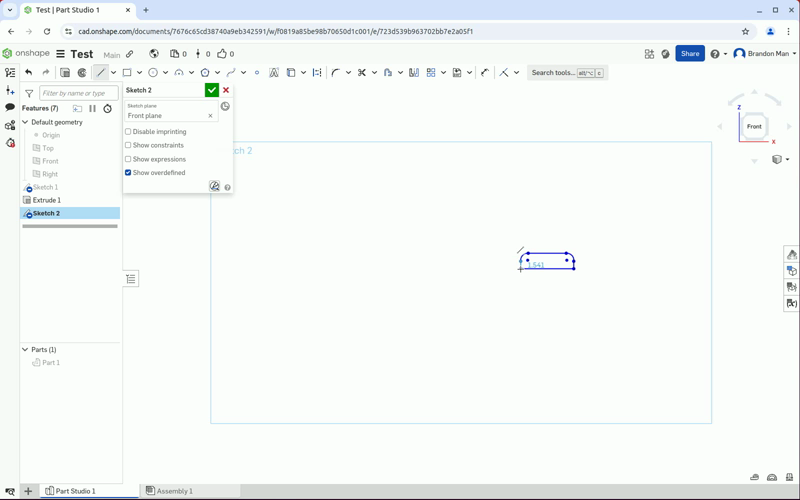
click(520, 268)
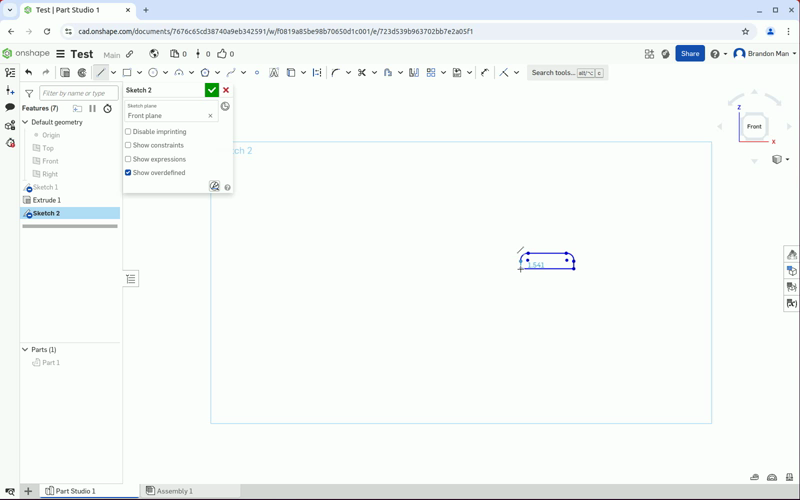
key(esc)
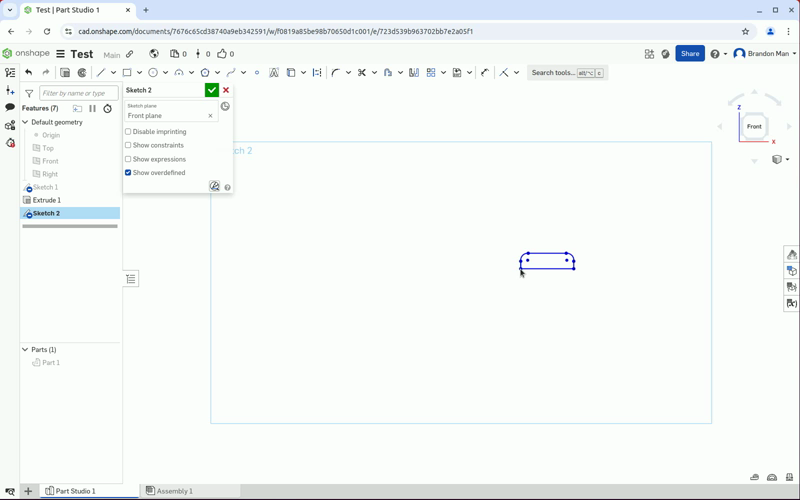
mouse_move(556, 265)
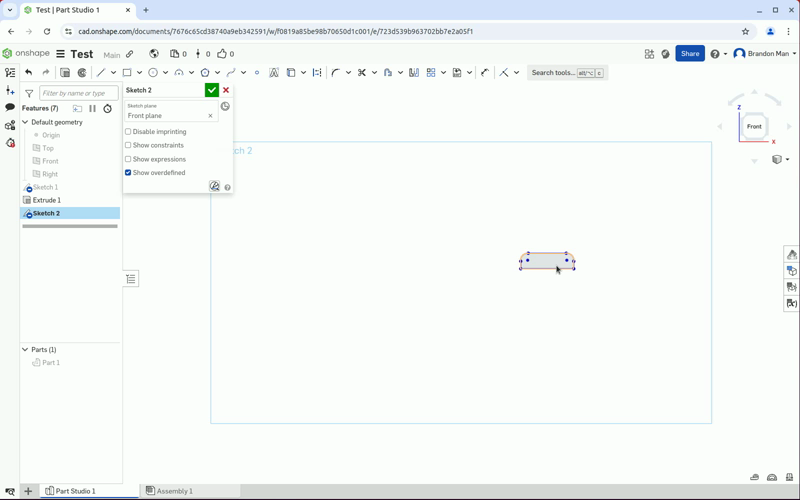
scroll(6)
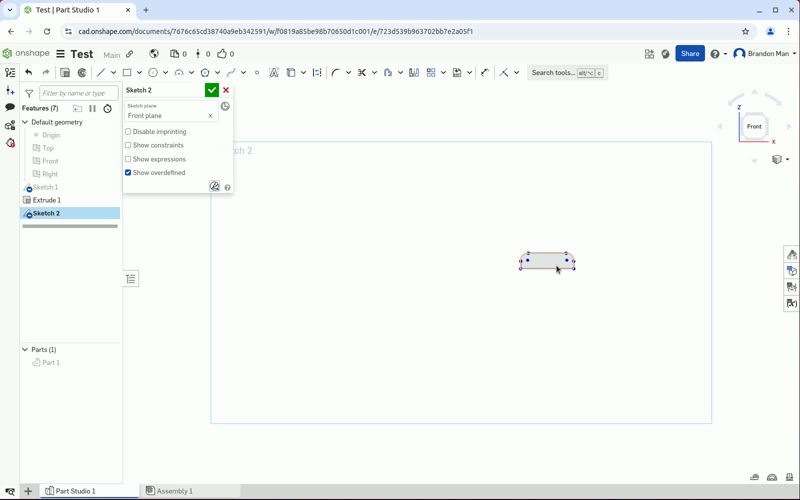
scroll(6)
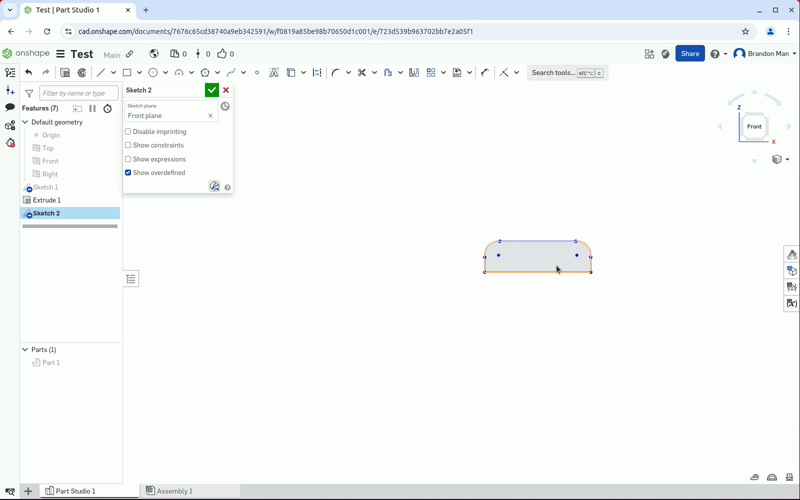
scroll(6)
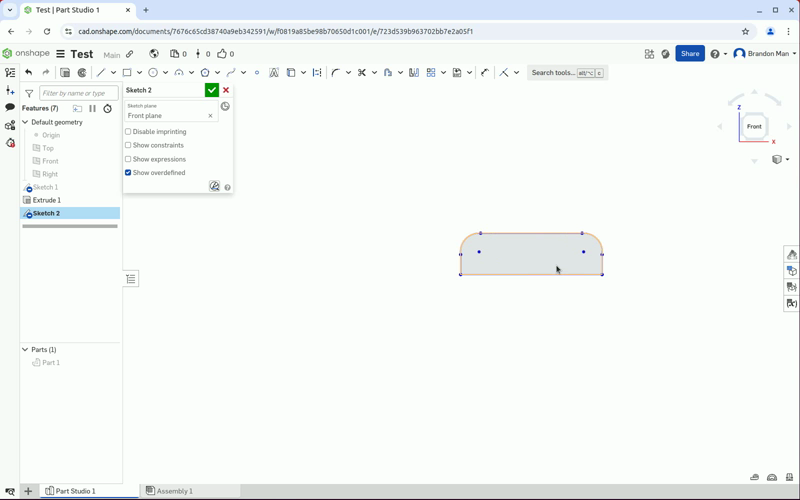
scroll(6)
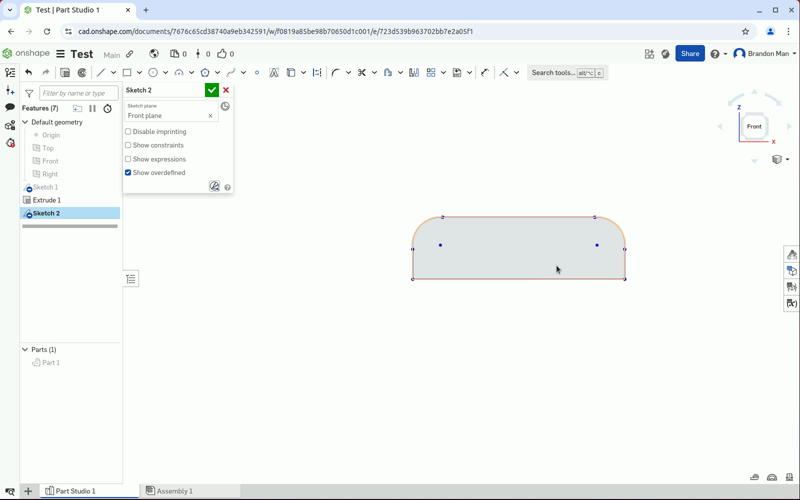
scroll(6)
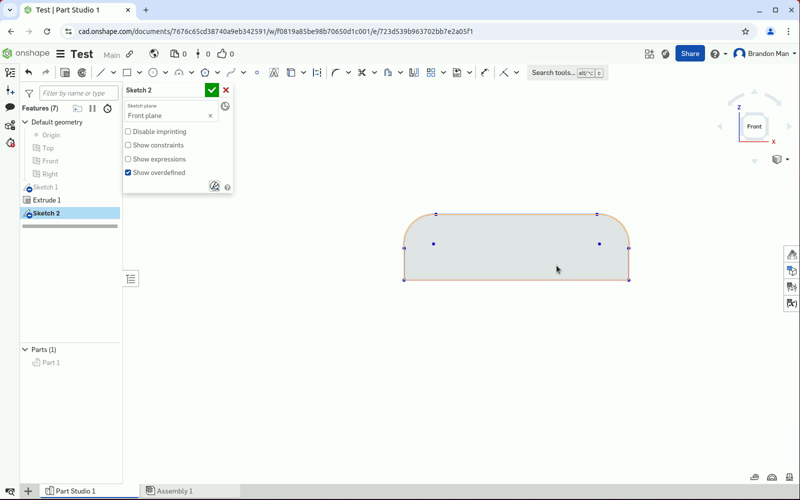
scroll(6)
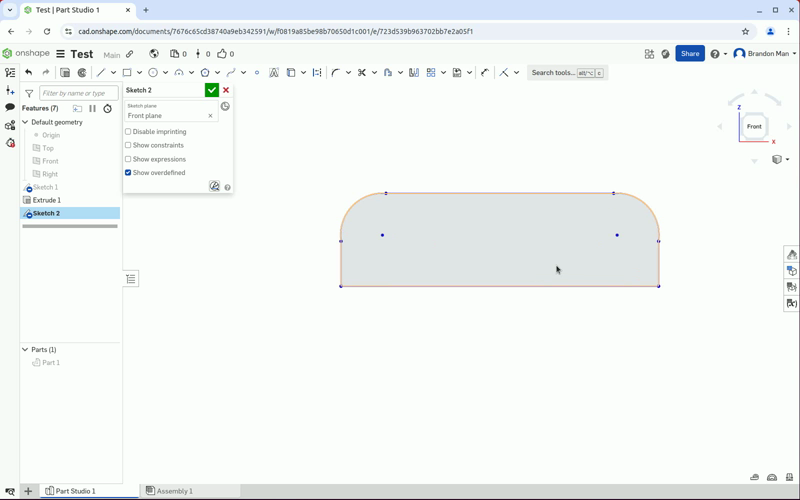
scroll(6)
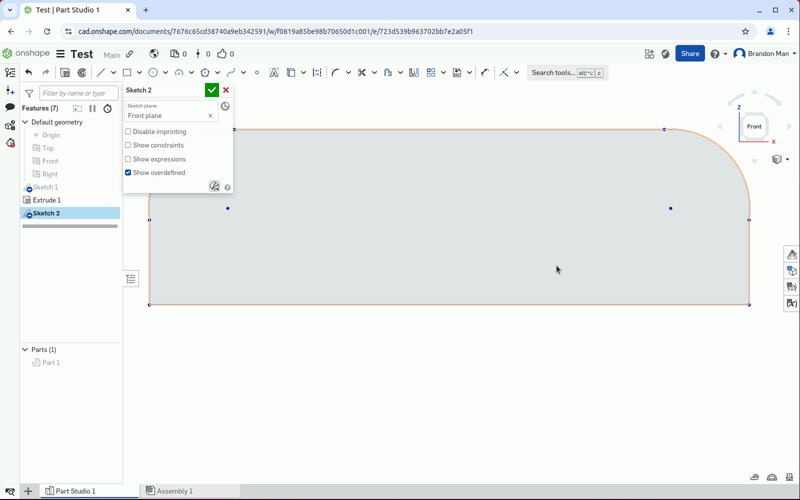
click(556, 265)
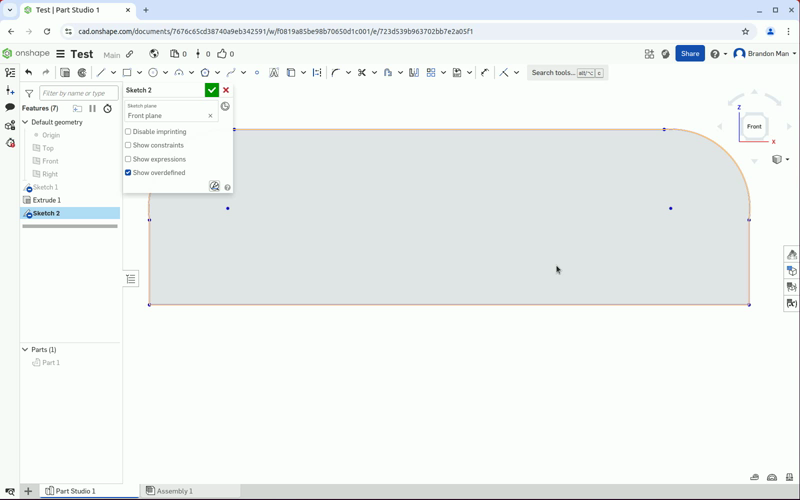
scroll(-6)
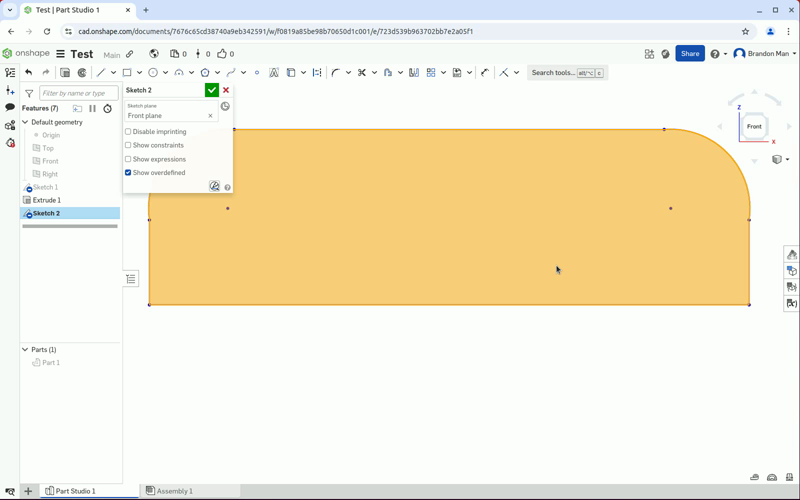
scroll(-6)
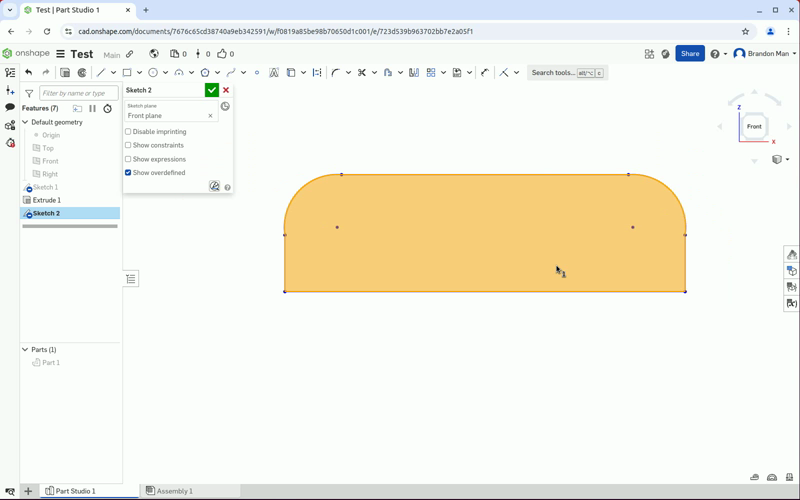
scroll(-6)
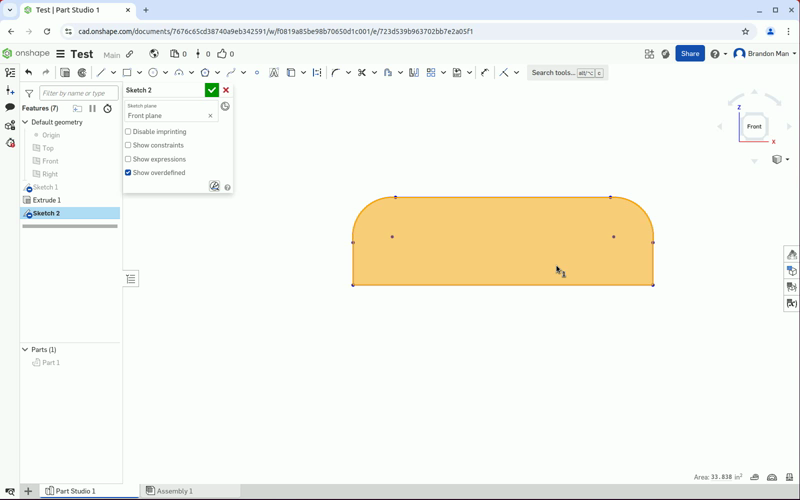
scroll(-6)
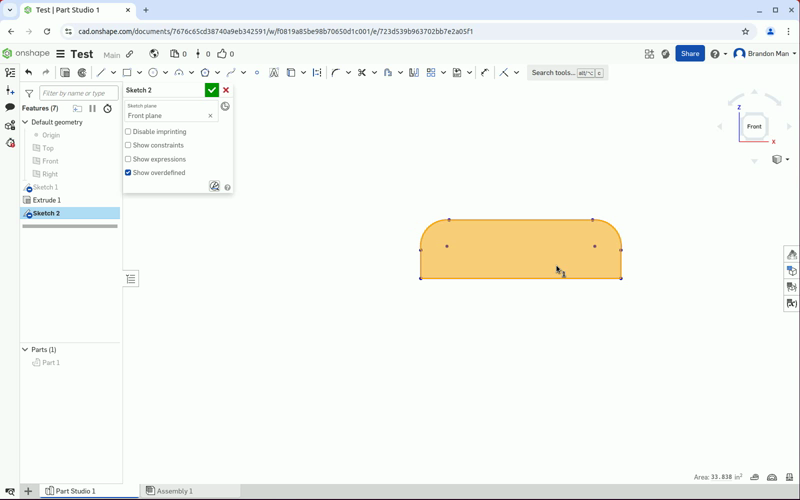
scroll(-6)
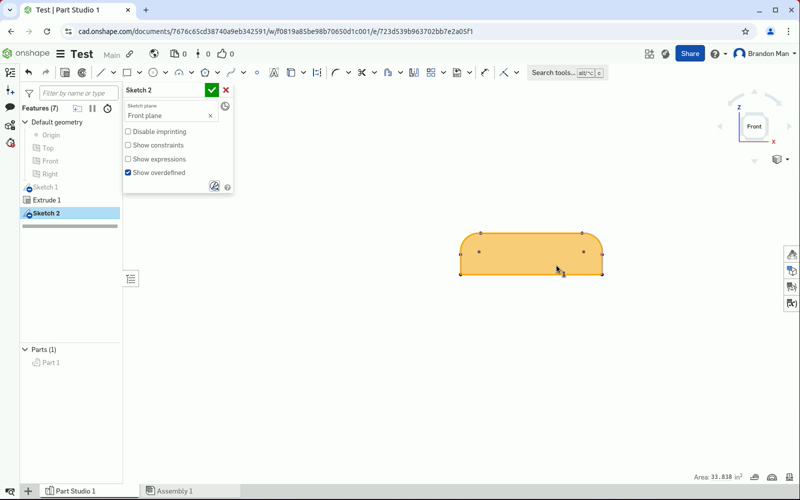
scroll(-6)
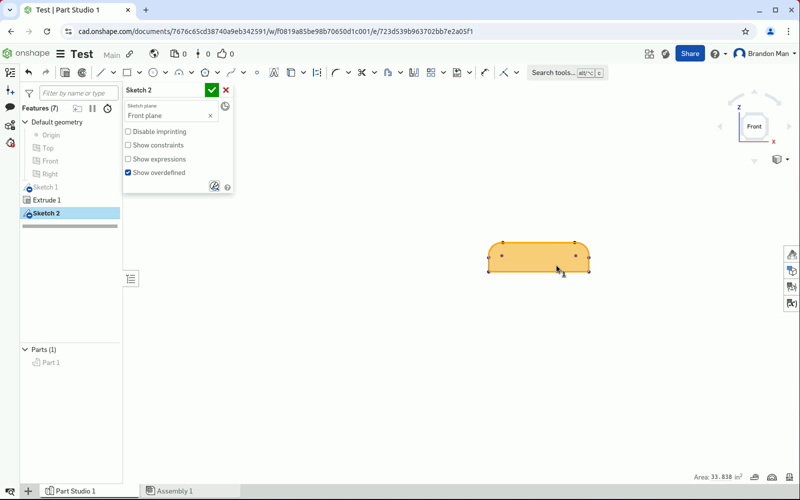
scroll(-6)
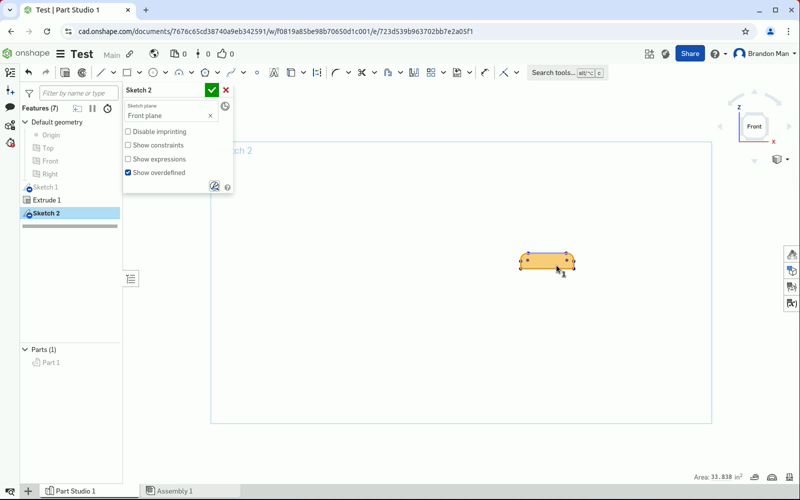
mouse_move(73, 352)
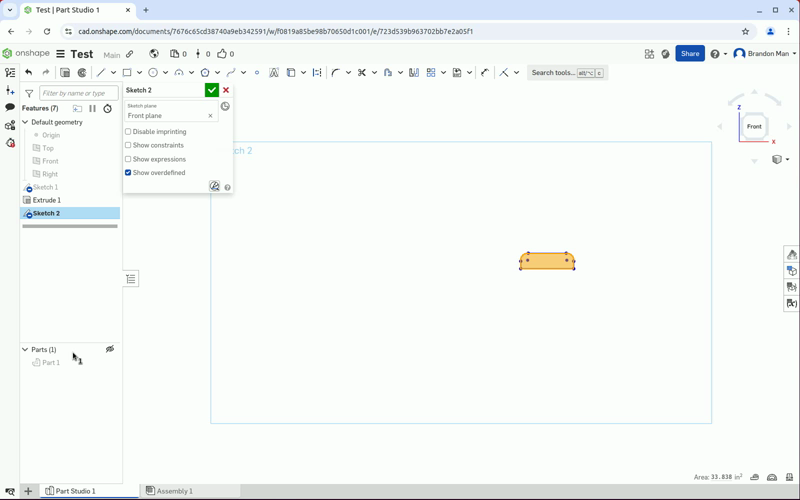
key(shift+y)
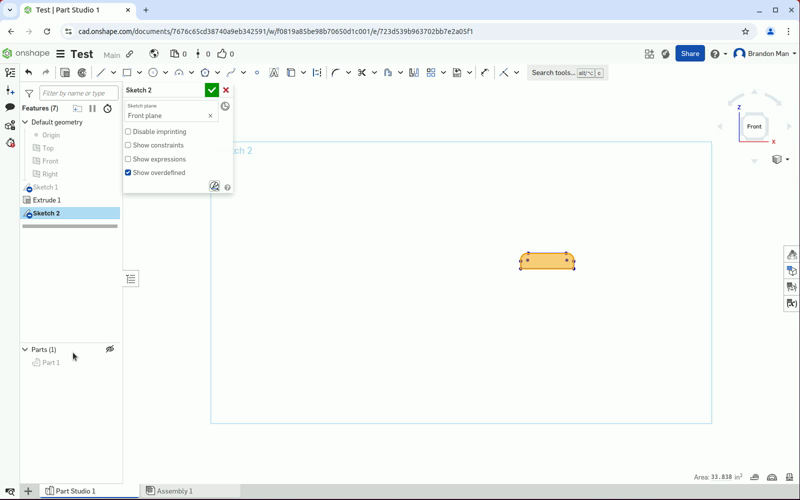
key(shift+e)
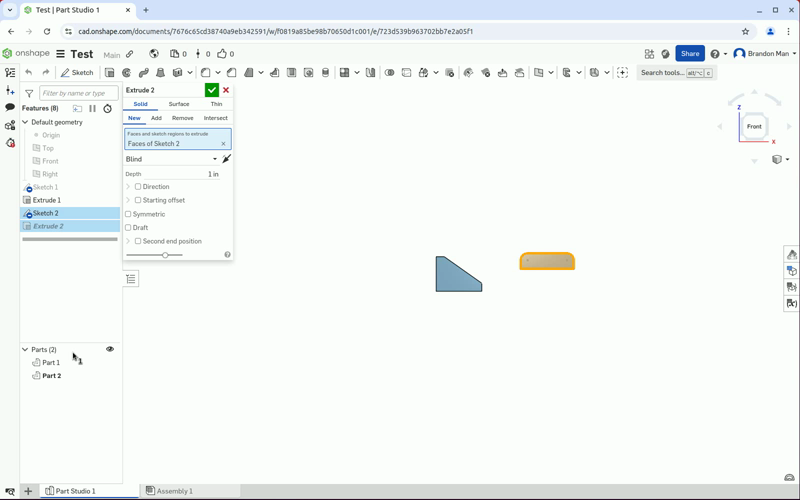
mouse_move(143, 106)
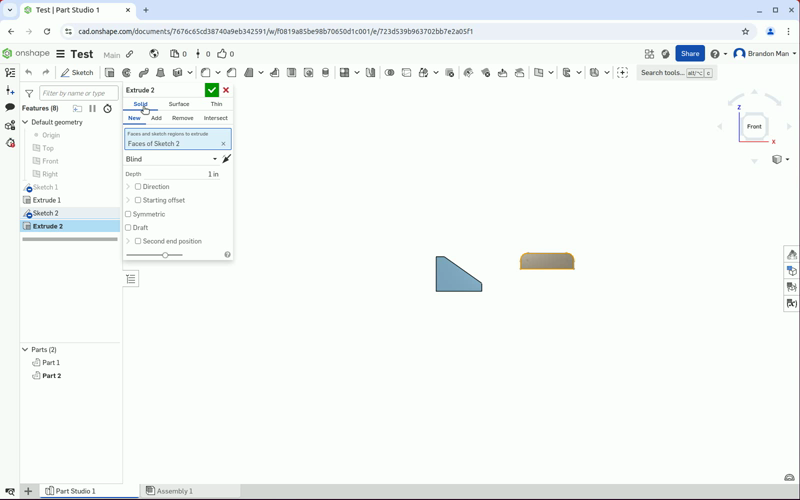
click(143, 106)
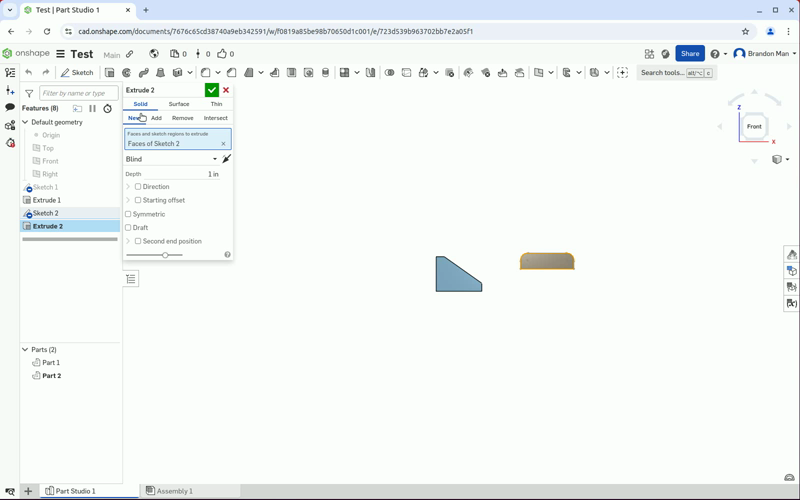
mouse_move(137, 120)
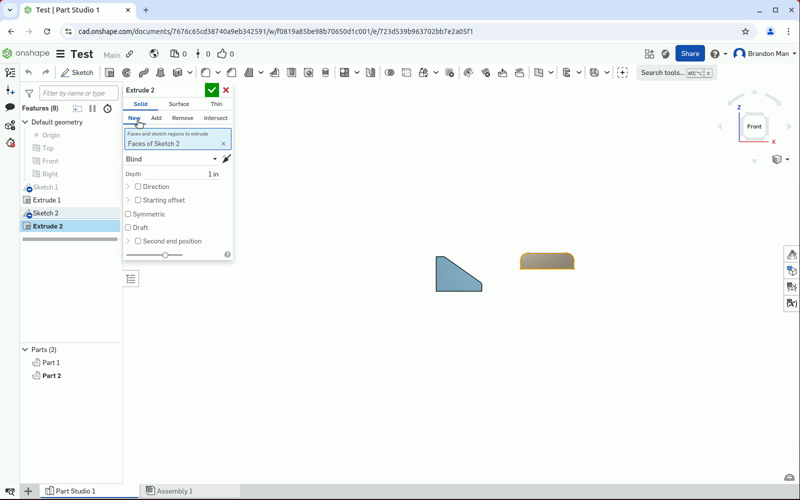
click(137, 120)
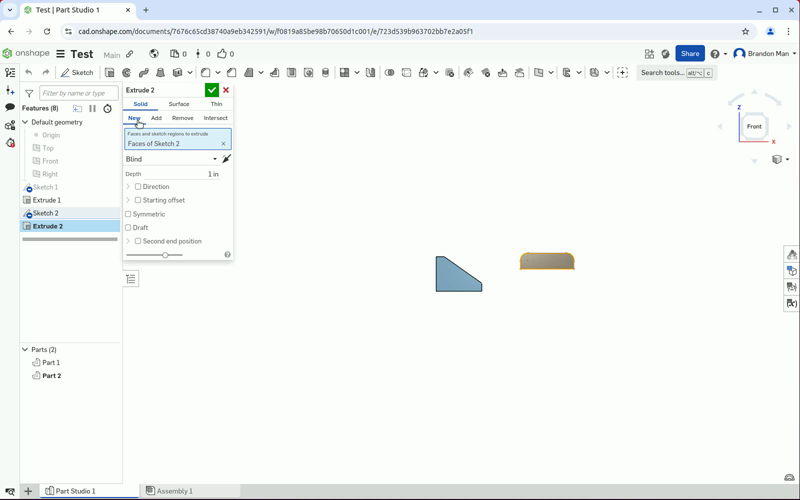
key(tab, 4)
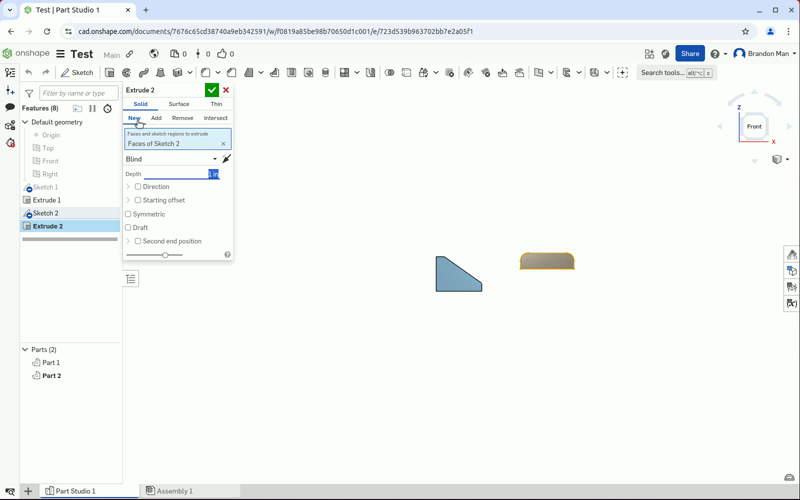
text(0.481)
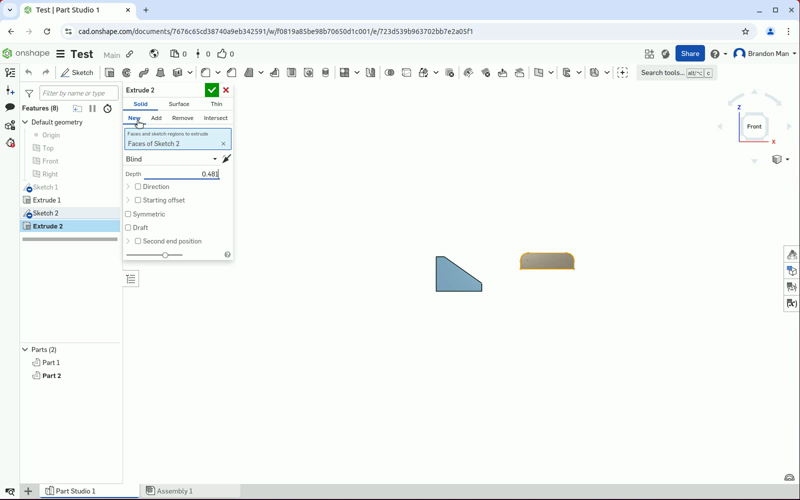
key(enter)
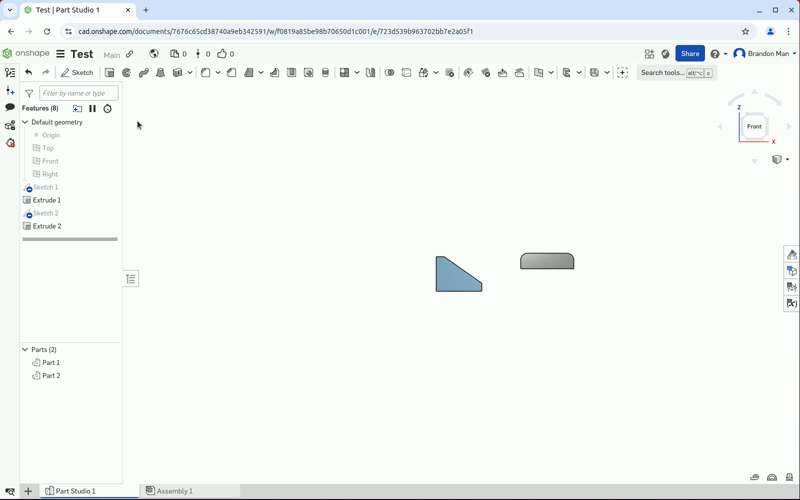
key(shift+h)
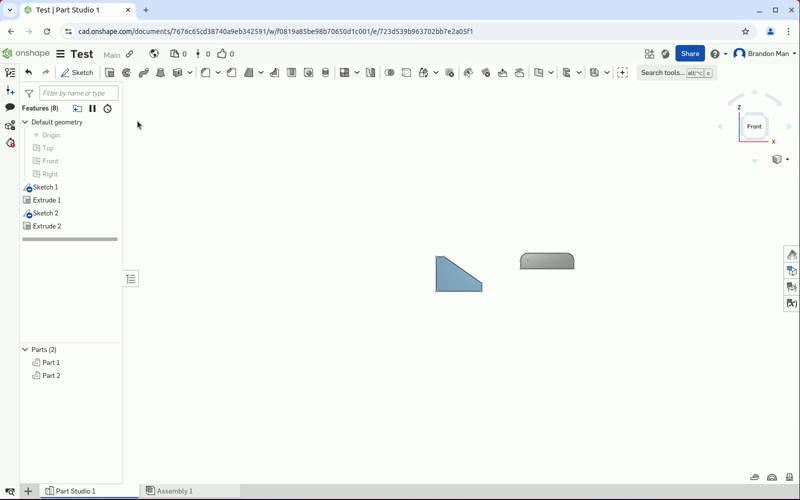
key(shift+h)
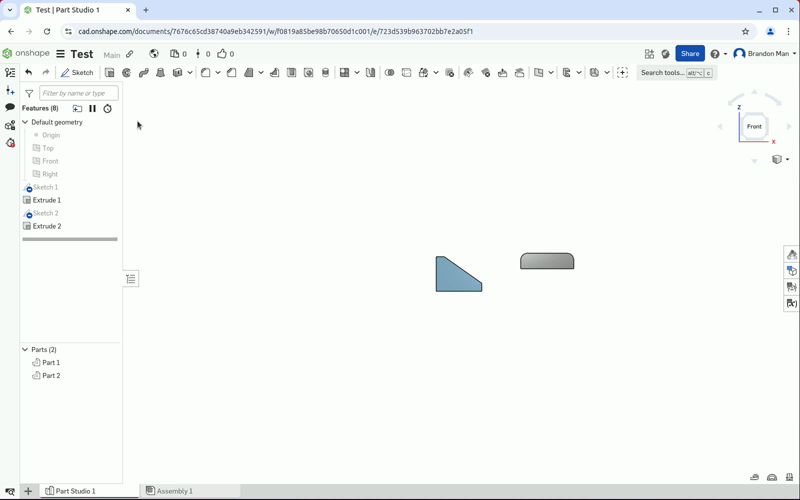
mouse_move(73, 189)
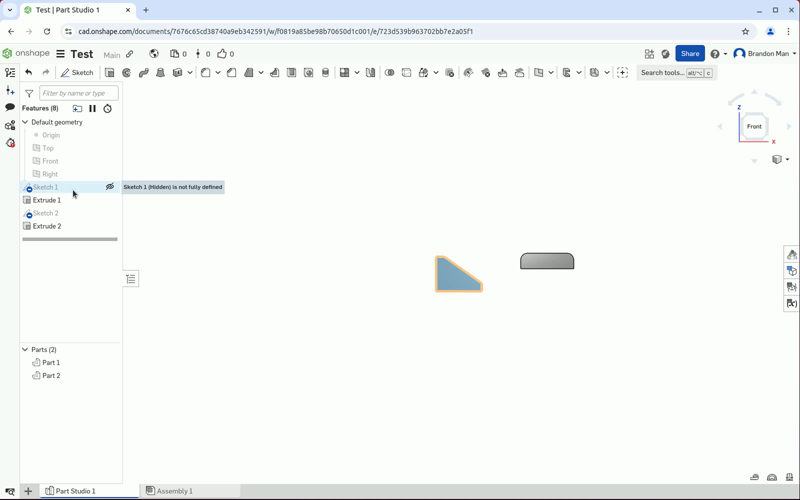
click(73, 189)
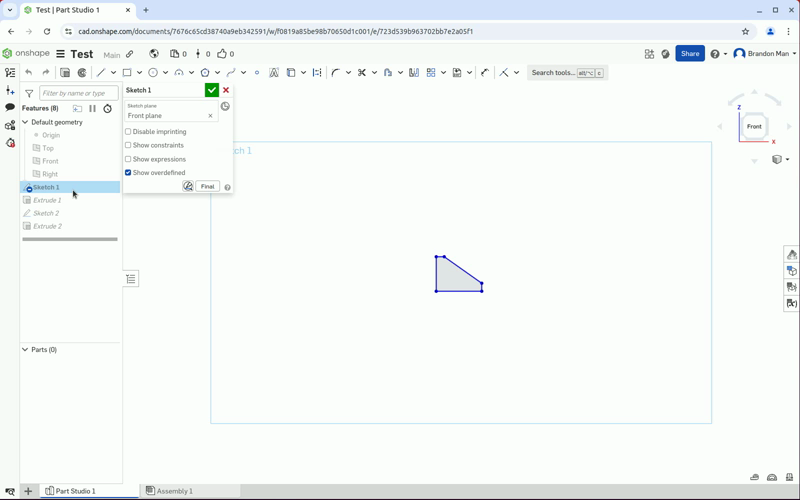
mouse_move(229, 92)
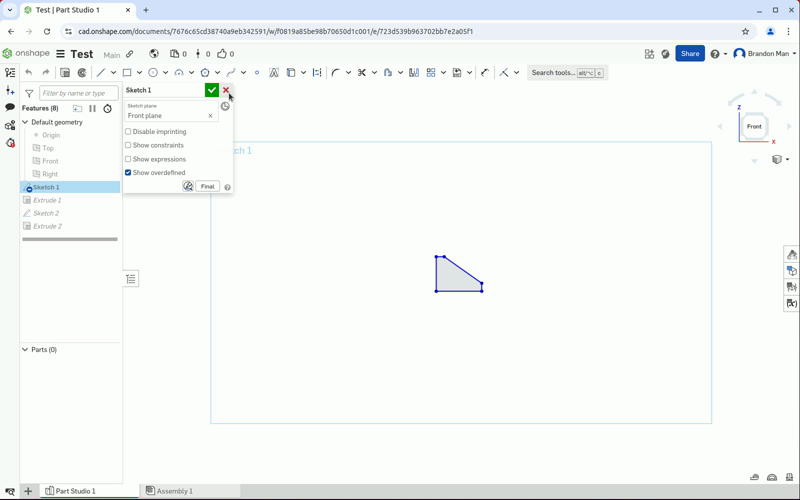
click(229, 92)
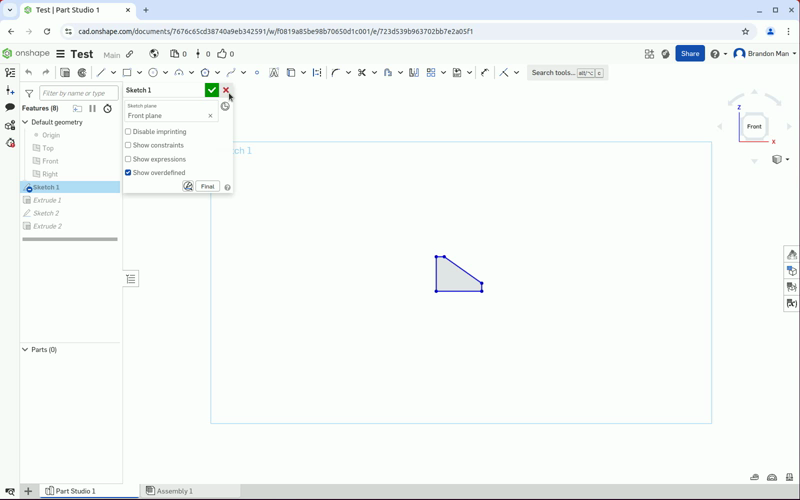
key(shift+s)
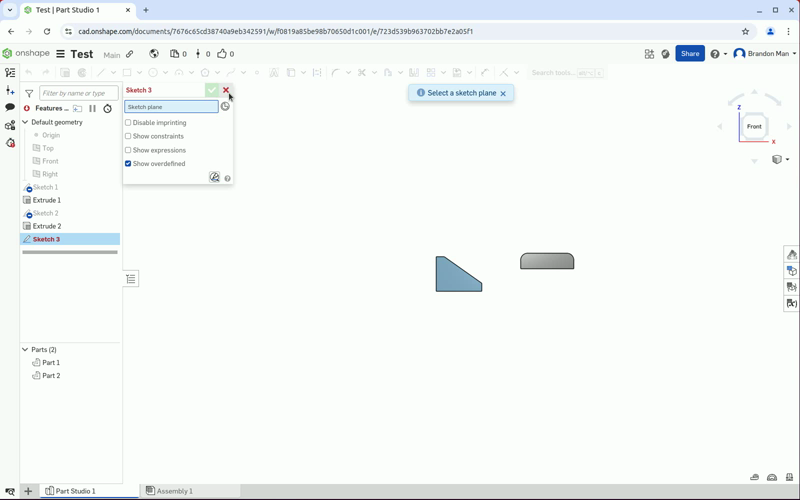
mouse_move(73, 163)
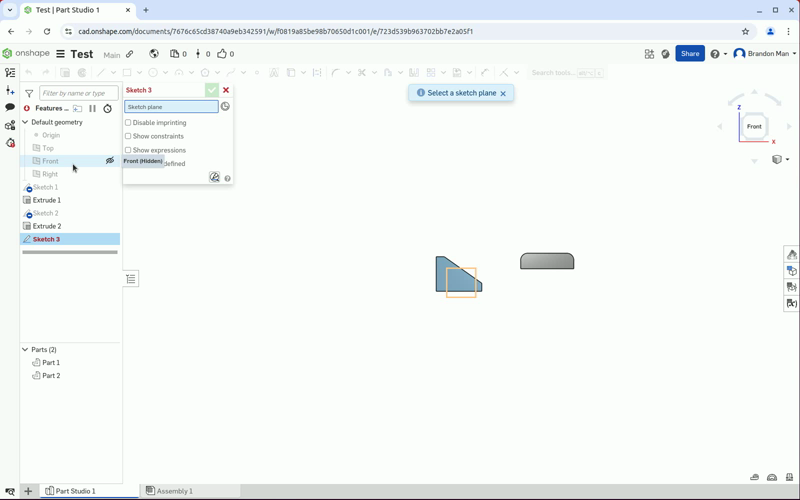
click(73, 163)
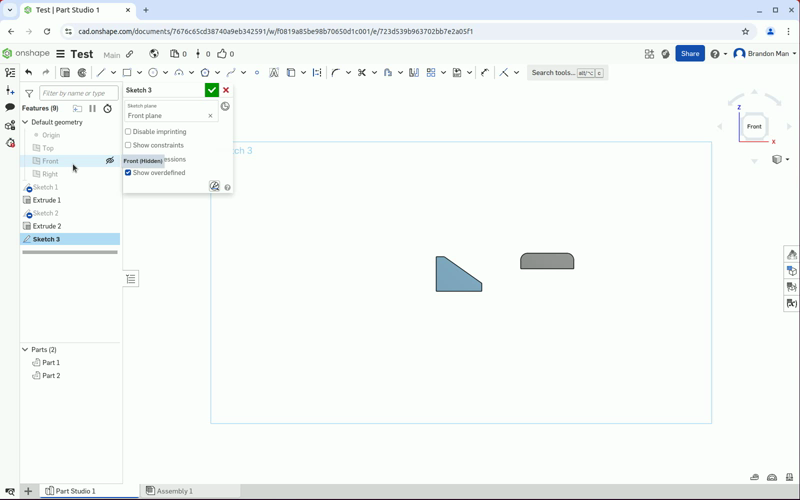
mouse_move(73, 352)
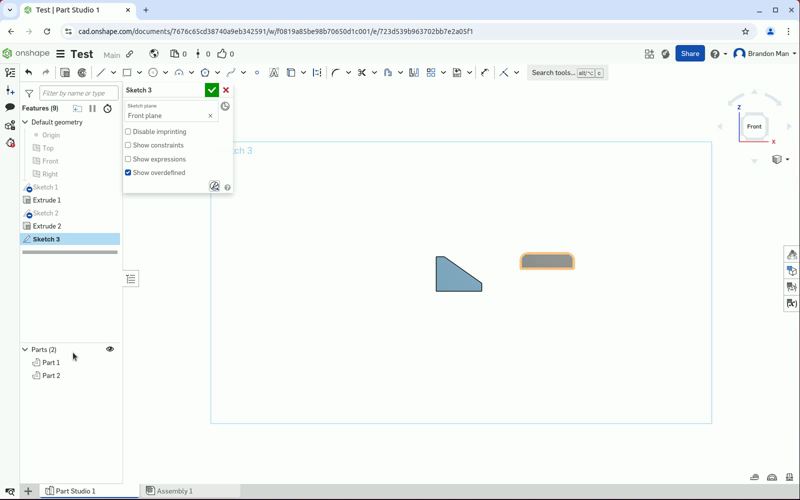
key(y)
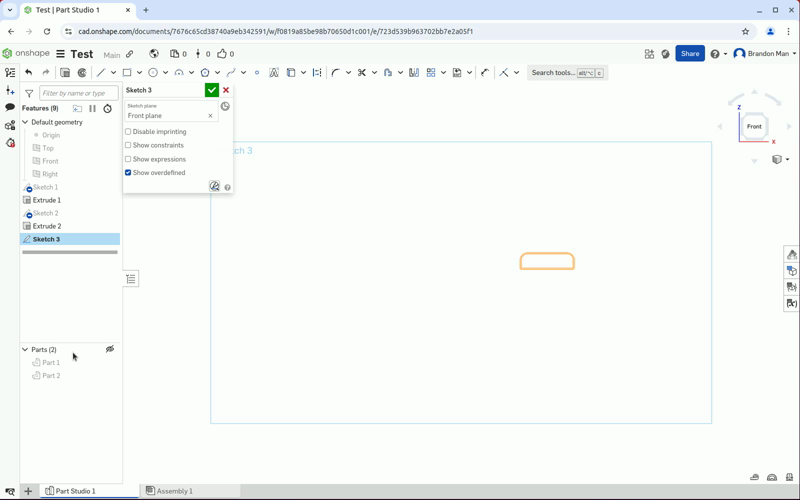
key(l)
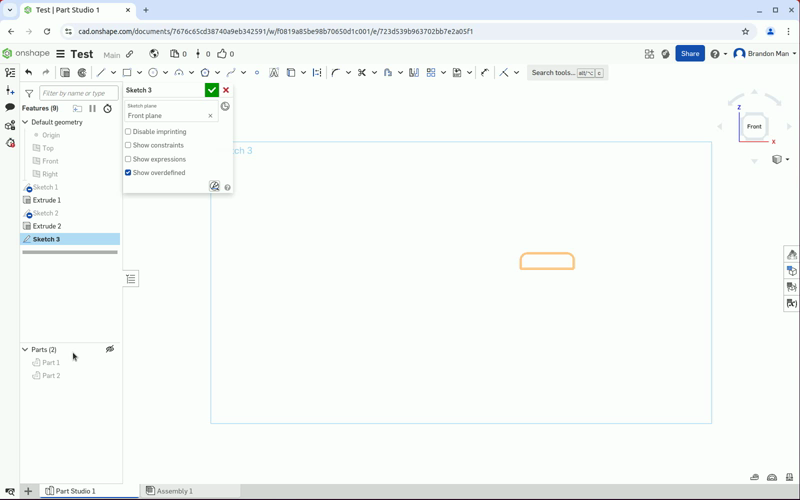
key_down(shift)
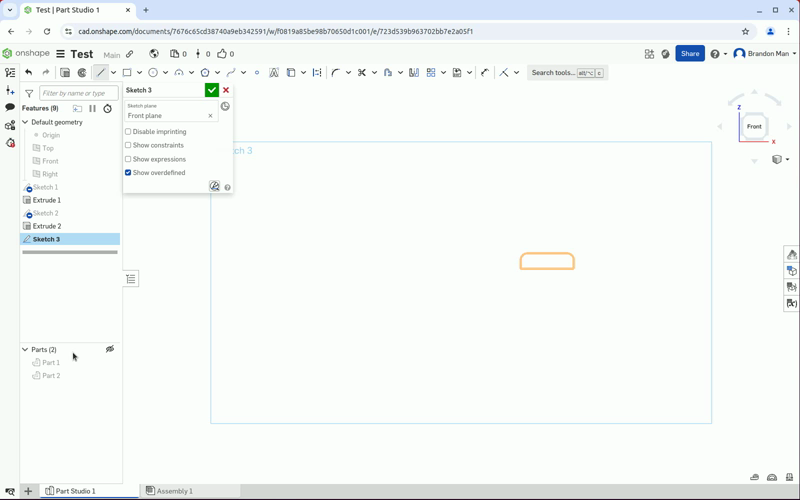
mouse_move(500, 238)
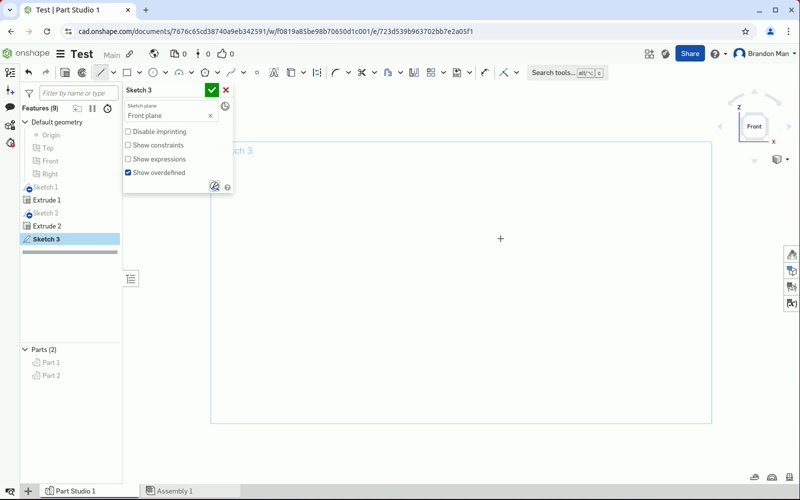
click(500, 238)
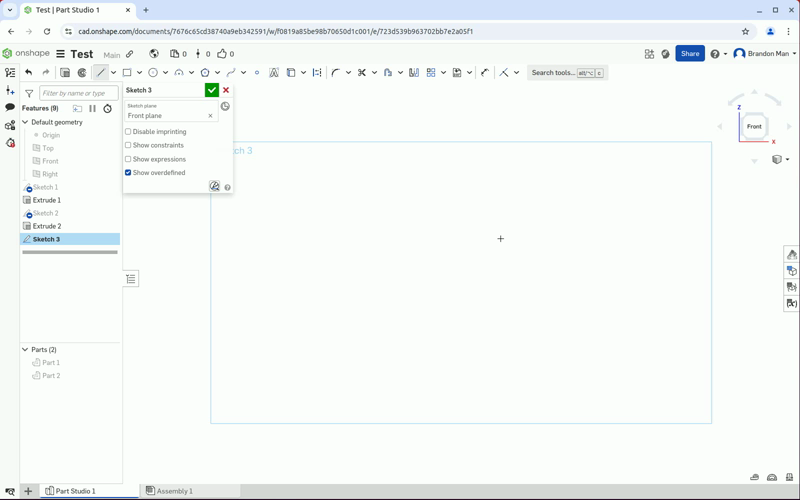
key_up(shift)
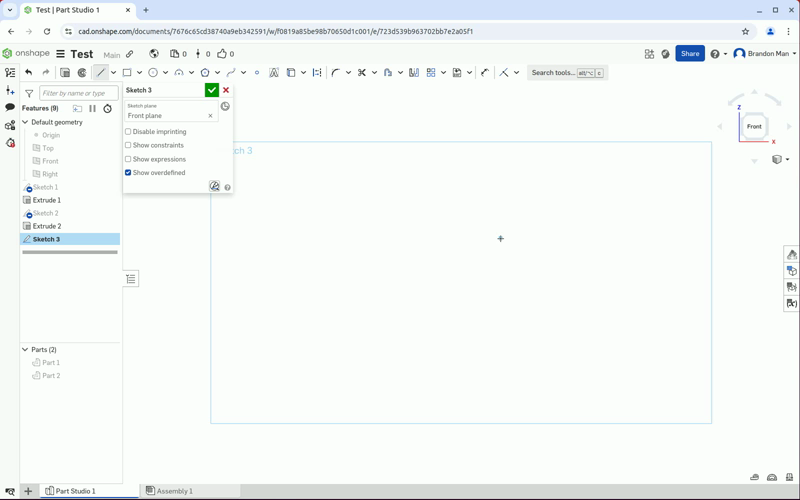
key_down(shift)
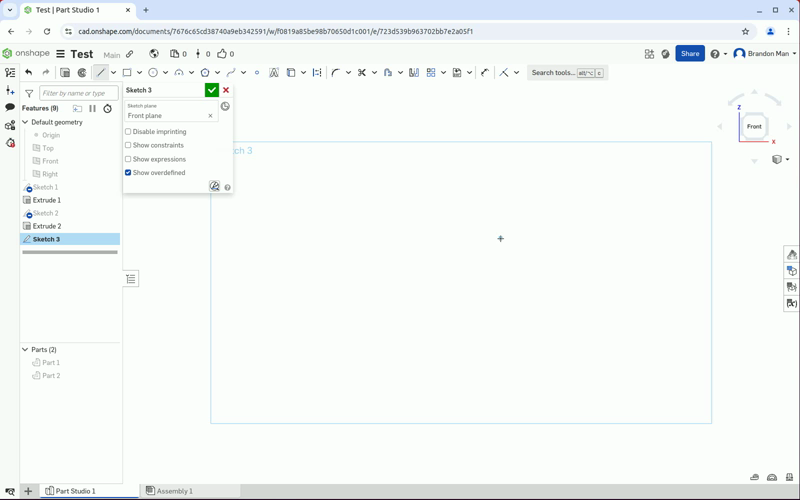
mouse_move(530, 238)
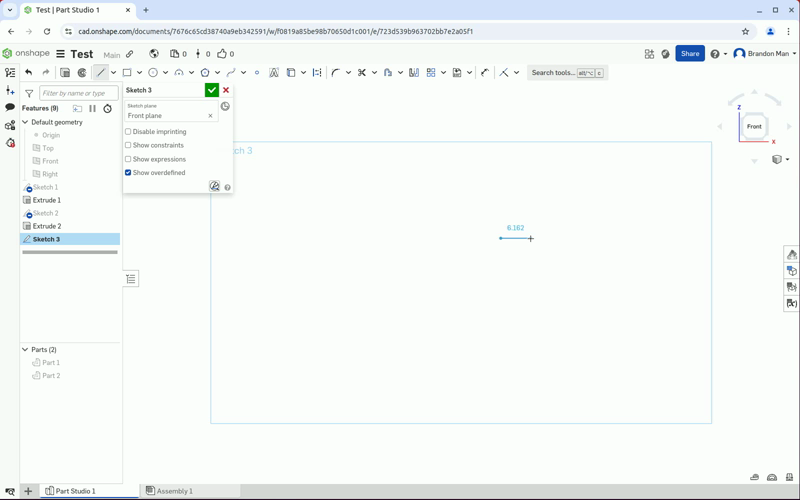
mouse_move(516, 238)
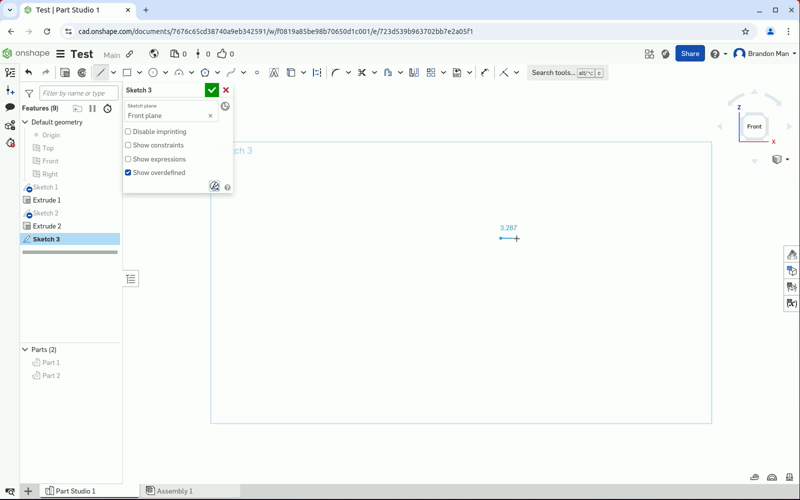
click(516, 238)
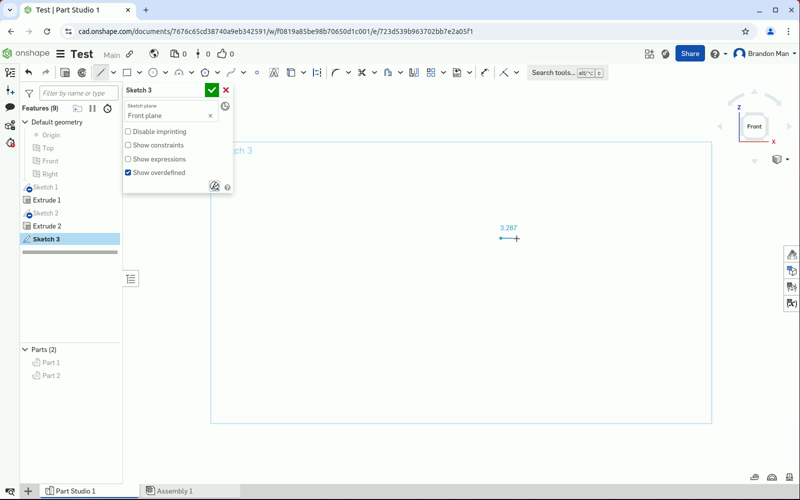
key_up(shift)
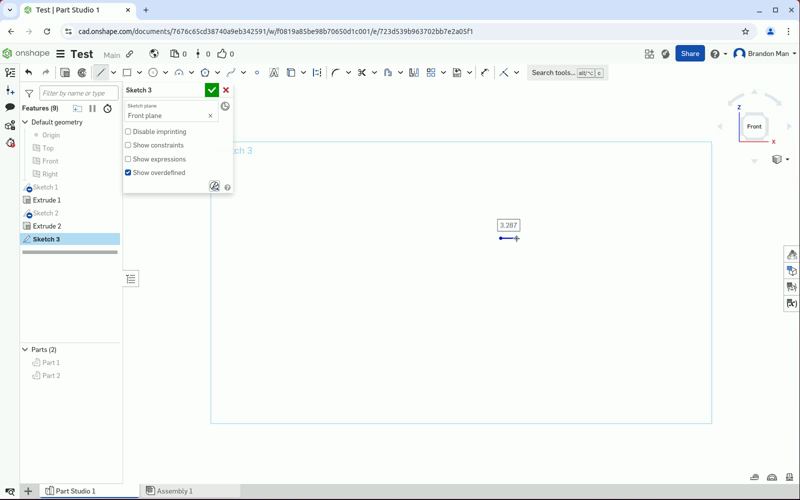
key_down(shift)
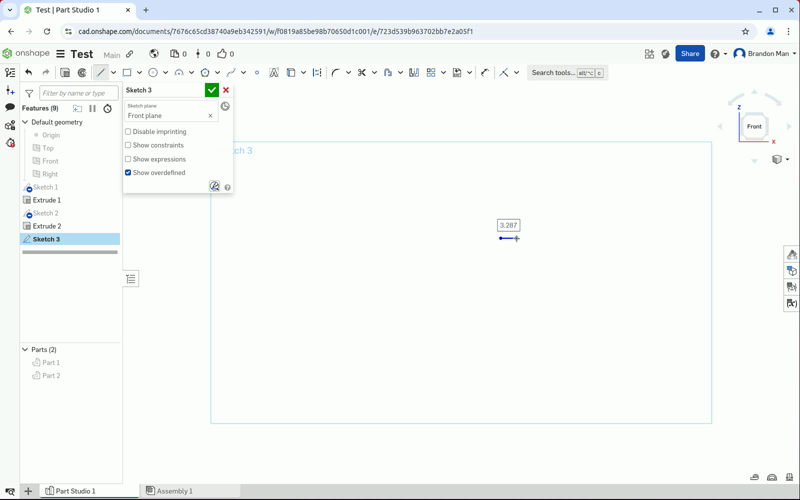
mouse_move(546, 238)
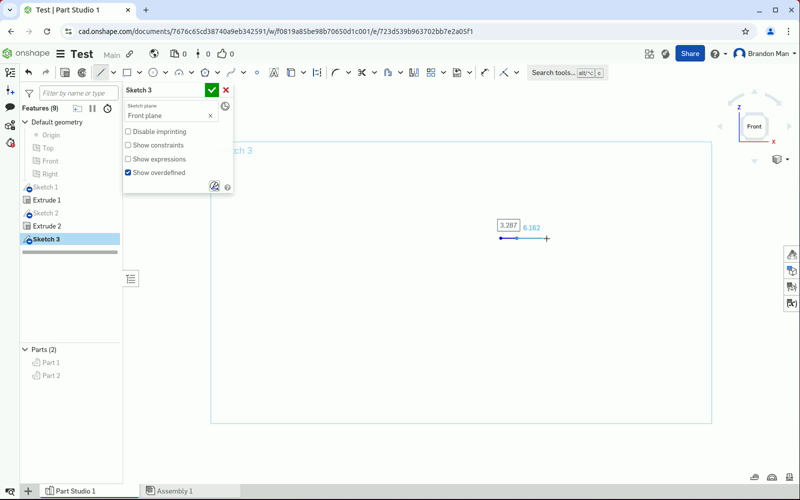
mouse_move(516, 222)
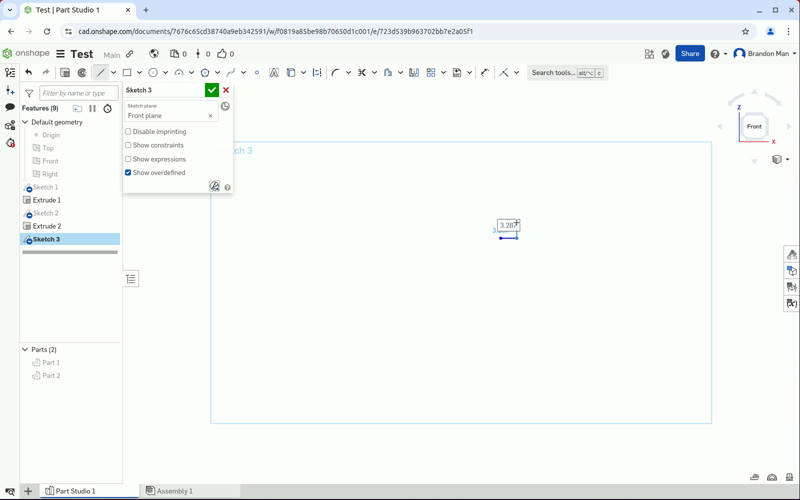
click(516, 222)
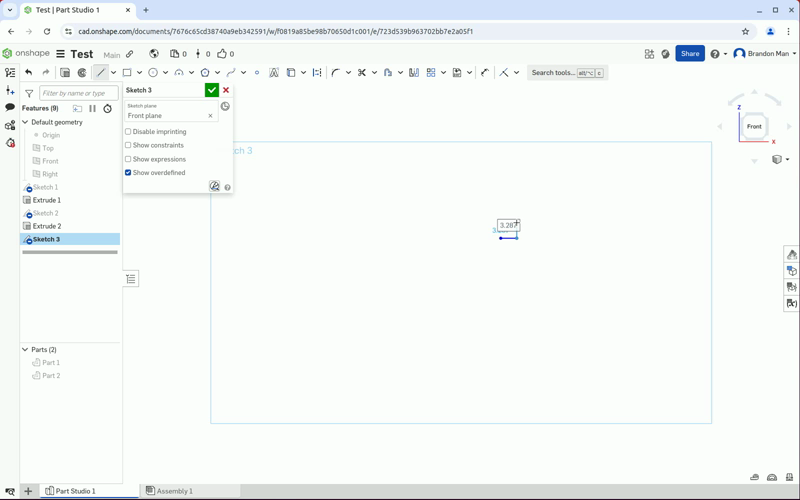
key_up(shift)
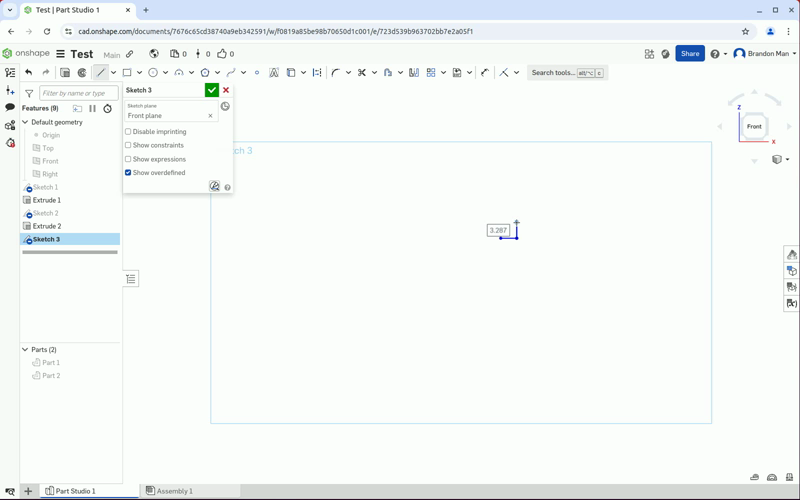
key_down(shift)
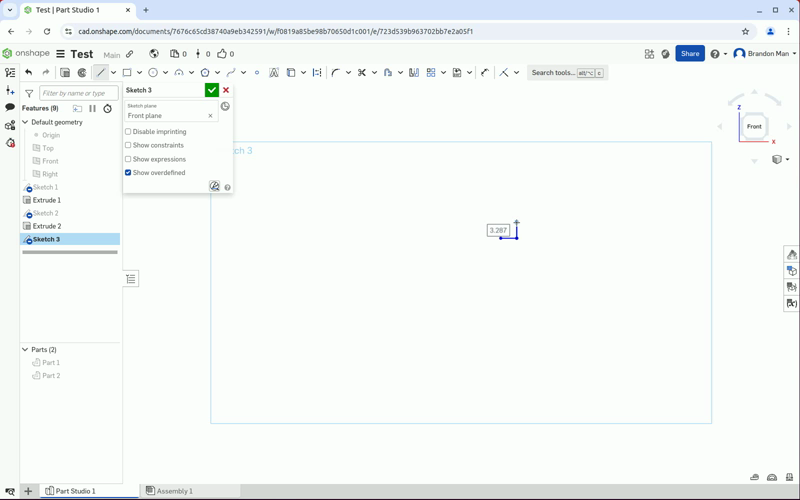
mouse_move(546, 222)
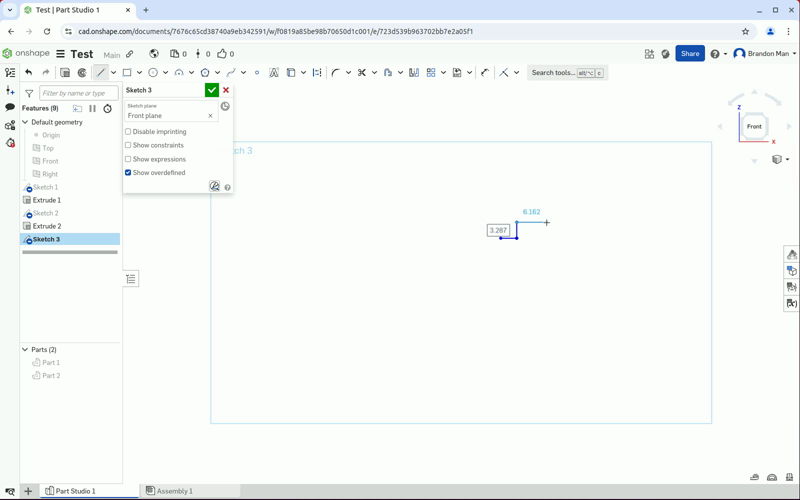
mouse_move(500, 222)
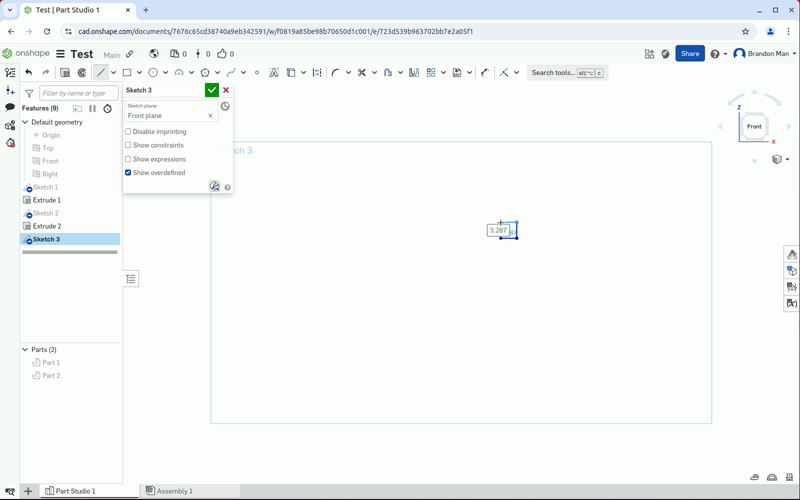
click(500, 222)
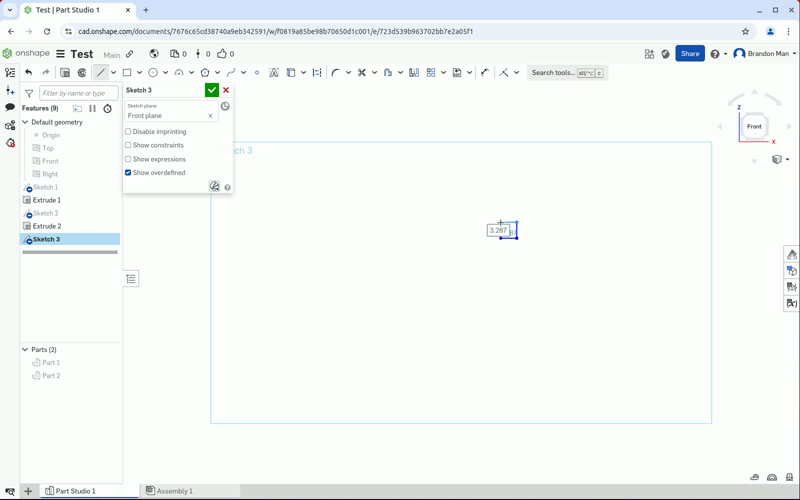
key_up(shift)
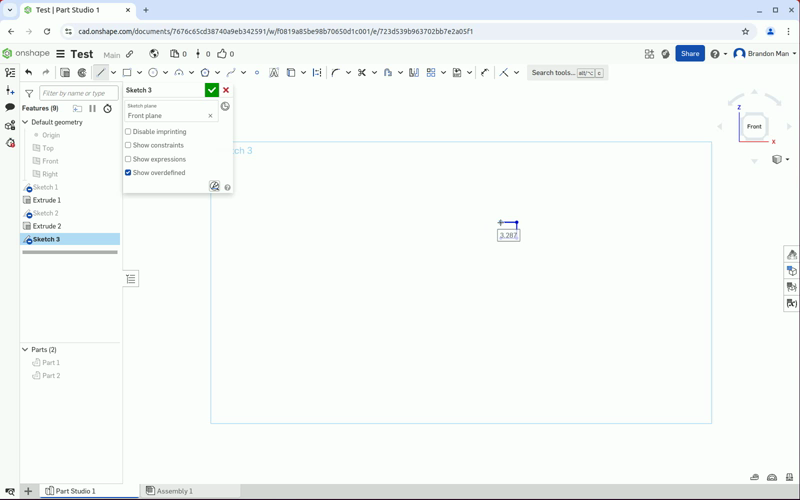
mouse_move(530, 222)
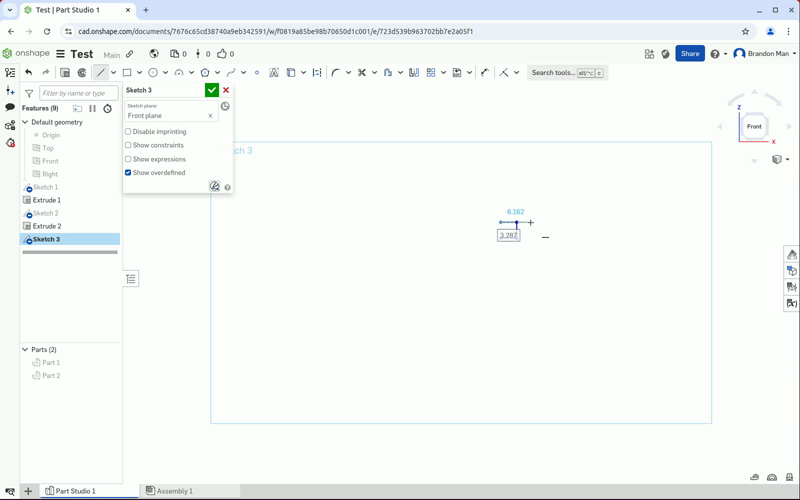
key_down(shift)
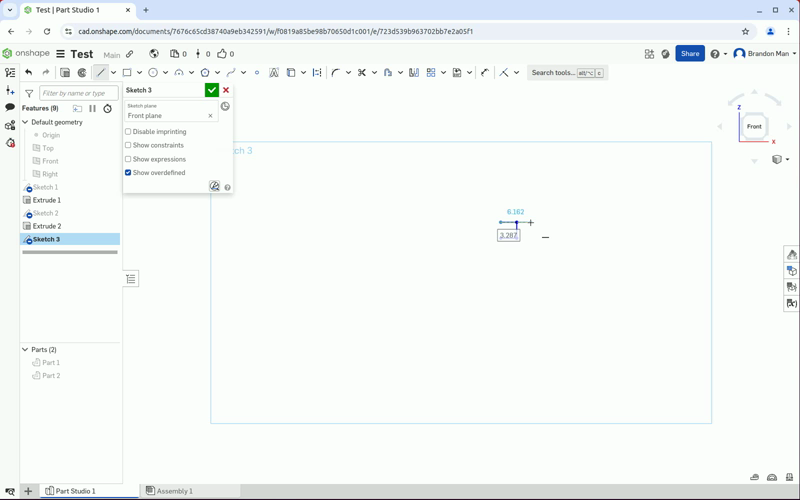
mouse_move(500, 238)
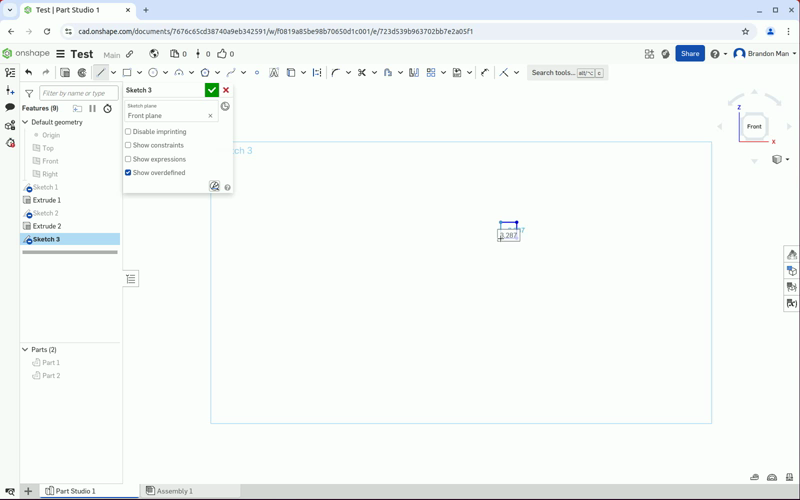
key_up(shift)
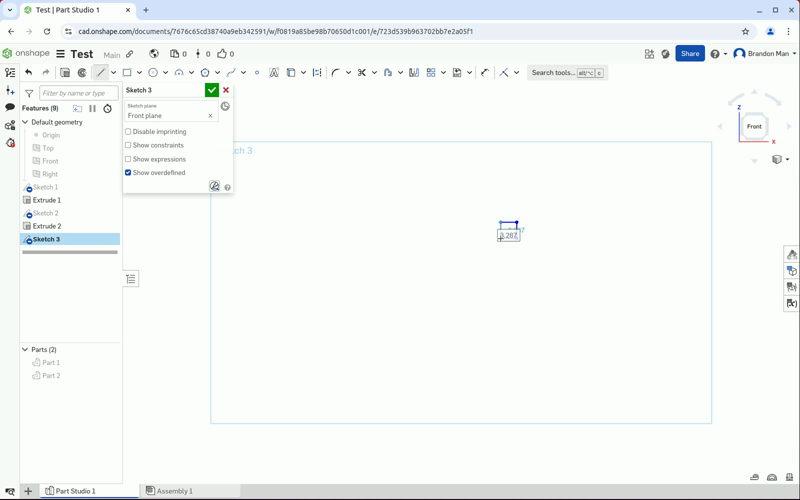
click(500, 238)
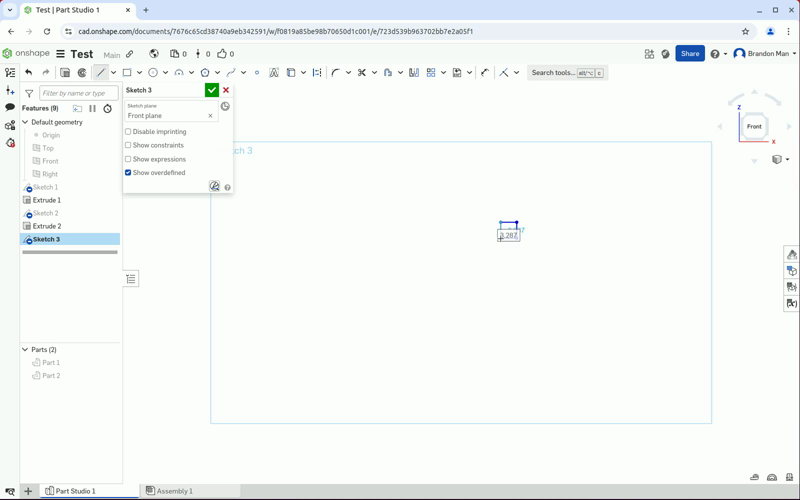
key(esc)
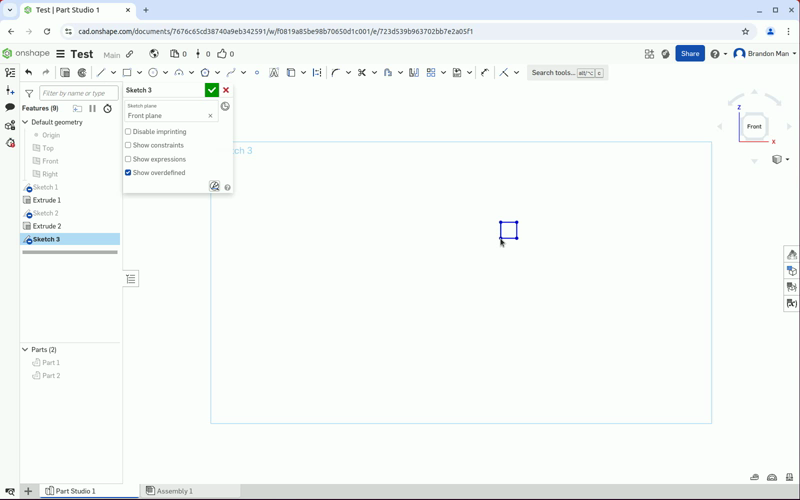
key(c)
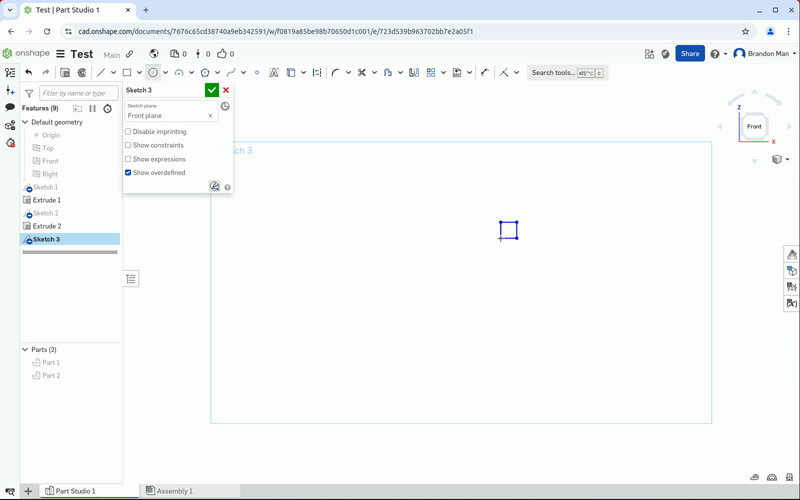
key_down(shift)
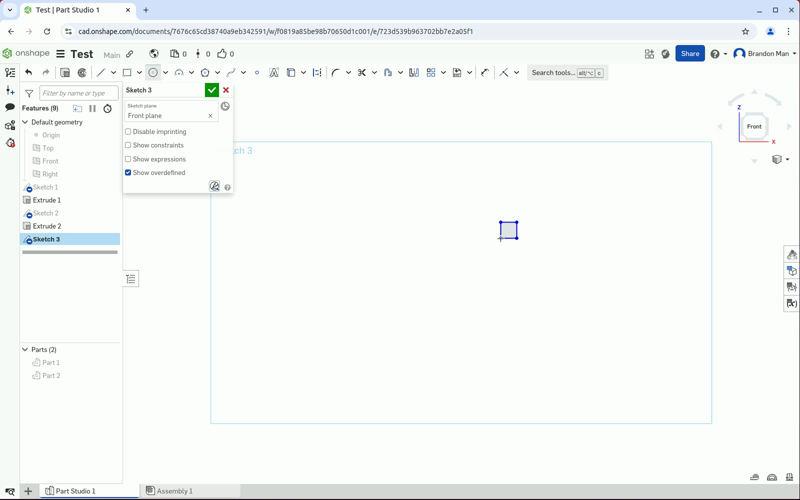
mouse_move(508, 230)
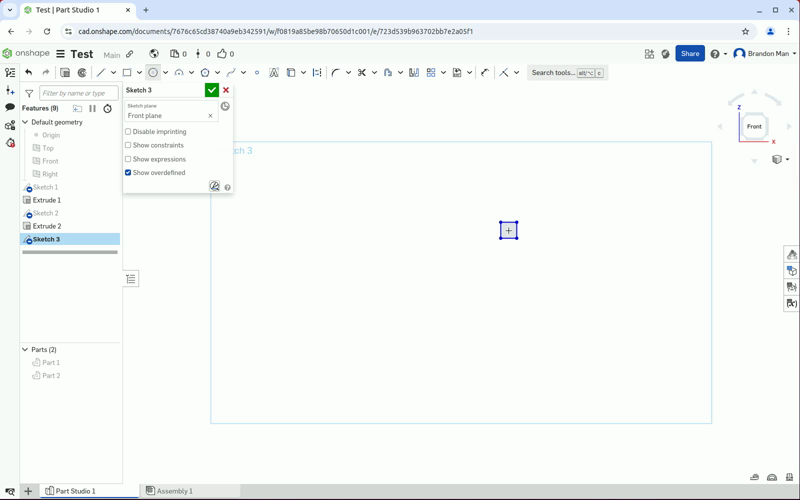
click(508, 230)
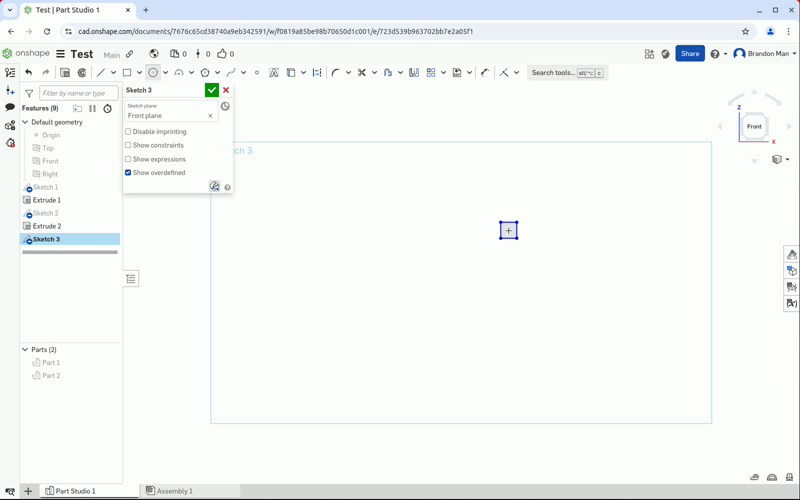
key_up(shift)
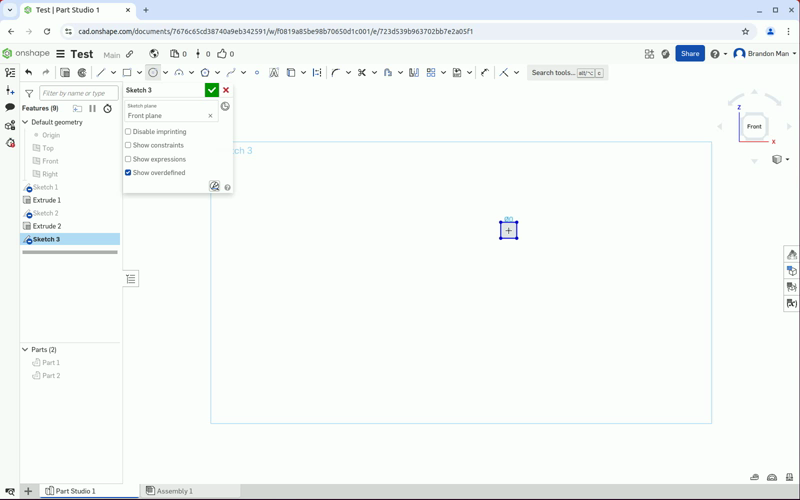
mouse_move(513, 230)
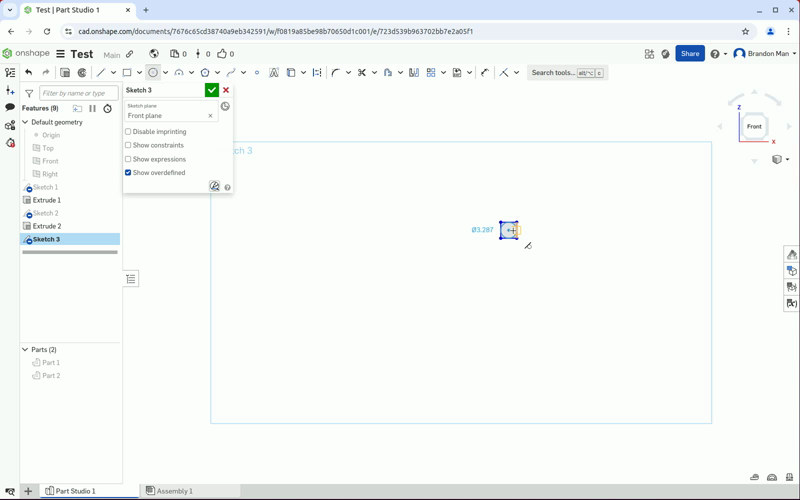
click(513, 230)
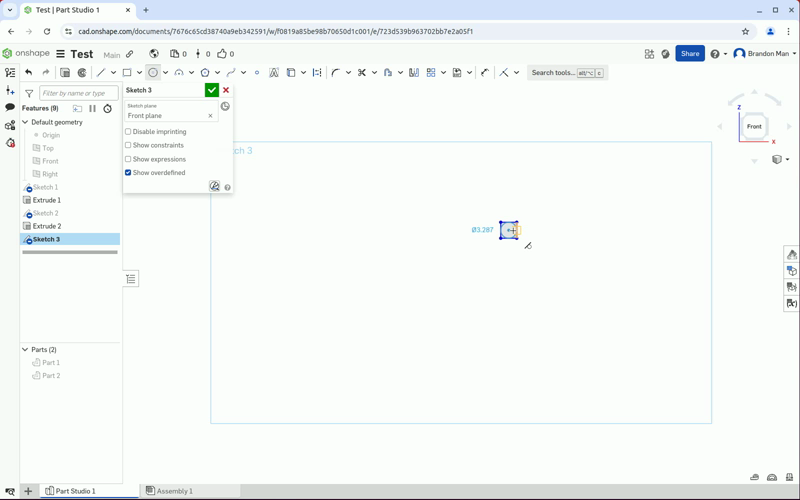
key(esc)
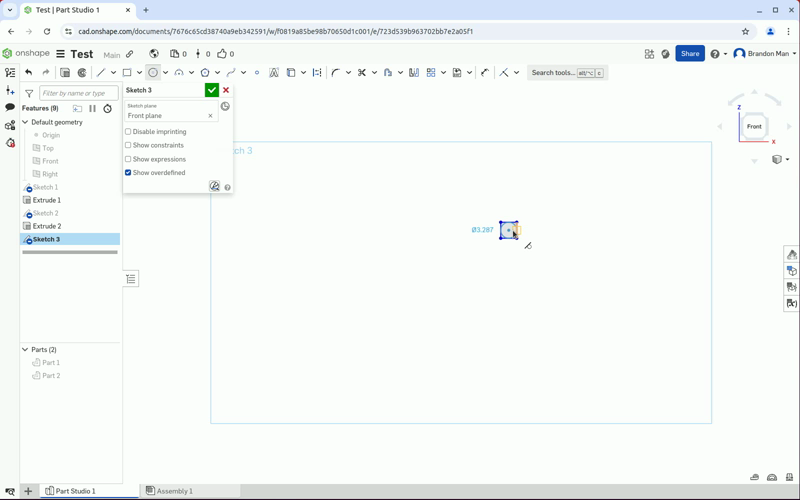
mouse_move(500, 226)
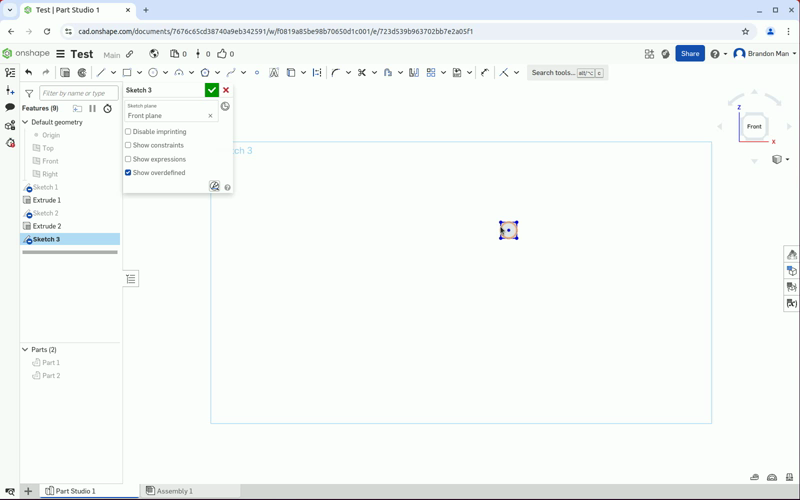
scroll(6)
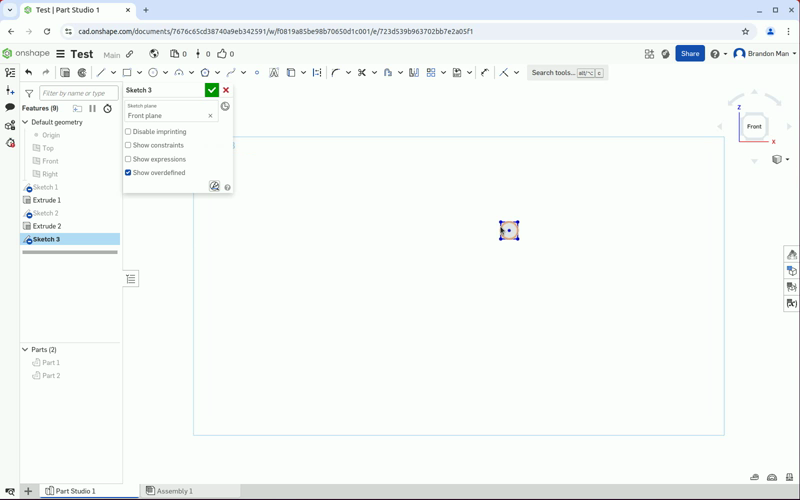
scroll(6)
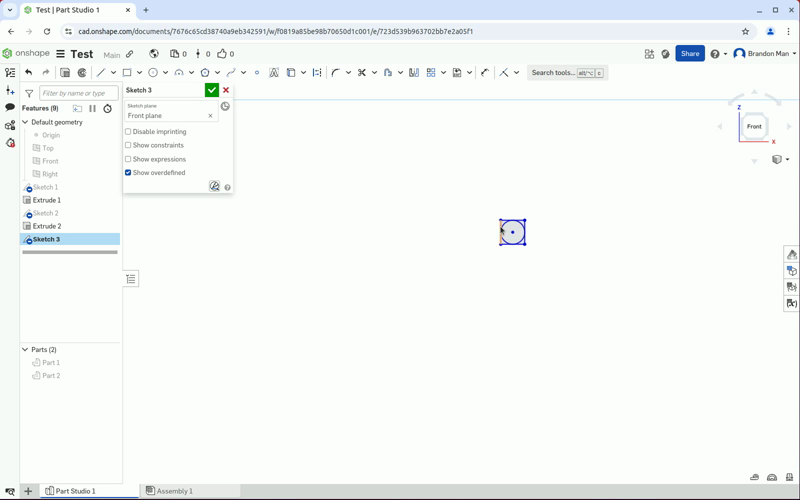
scroll(6)
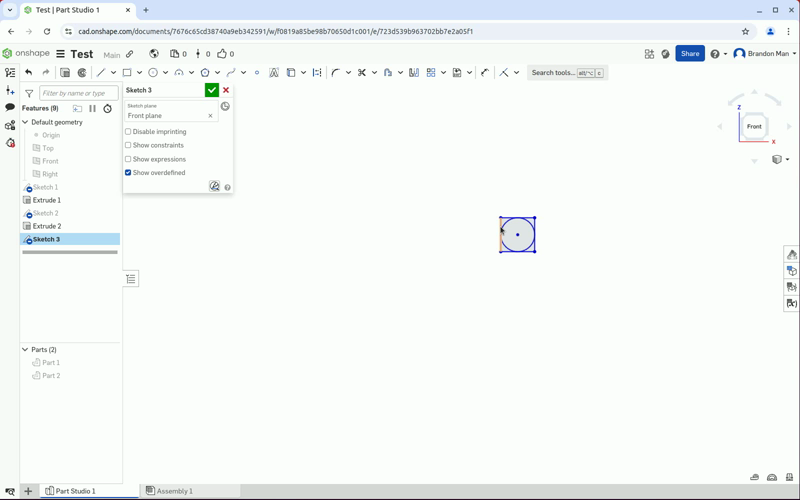
scroll(6)
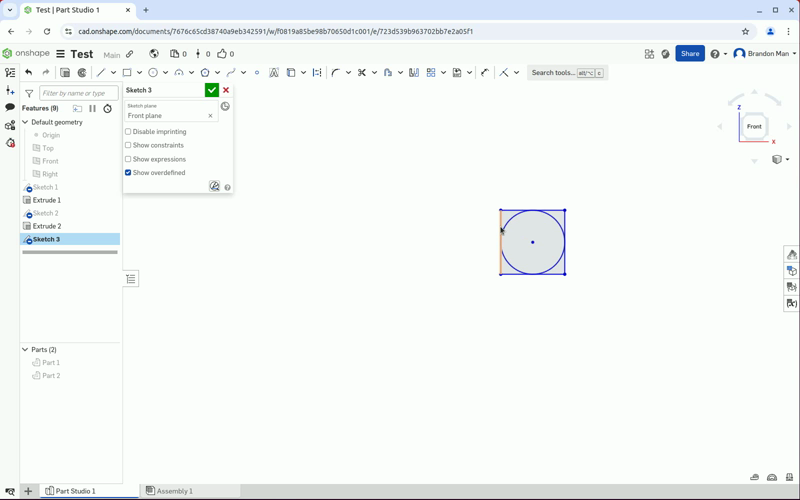
scroll(6)
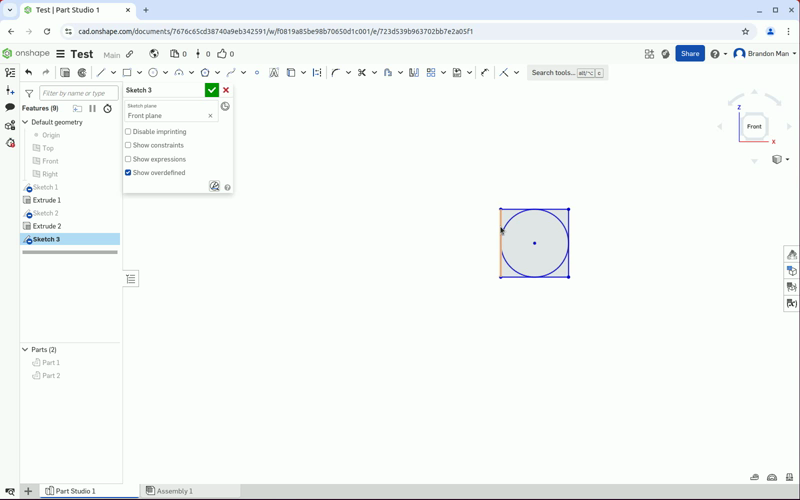
scroll(6)
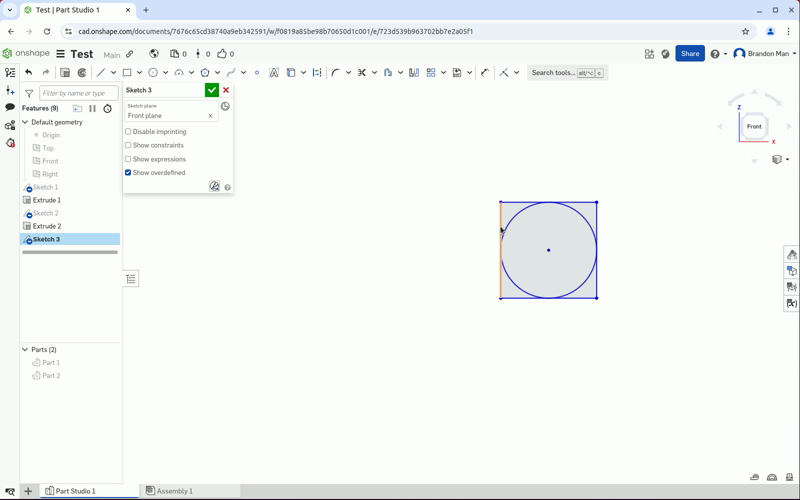
scroll(6)
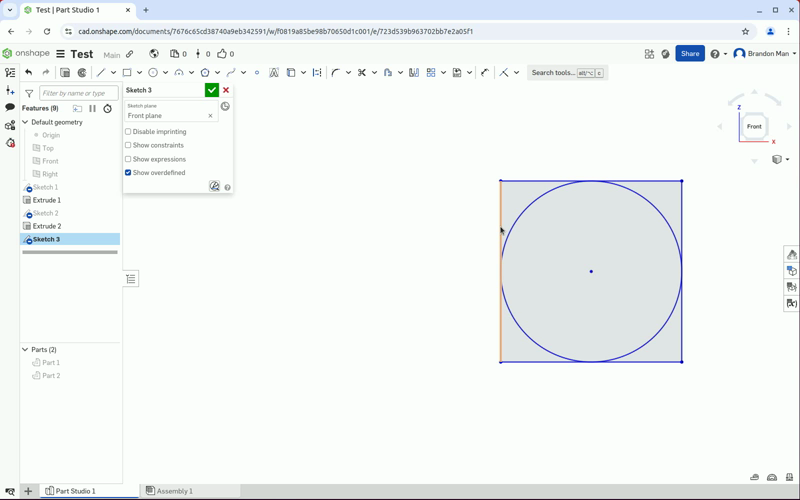
click(500, 226)
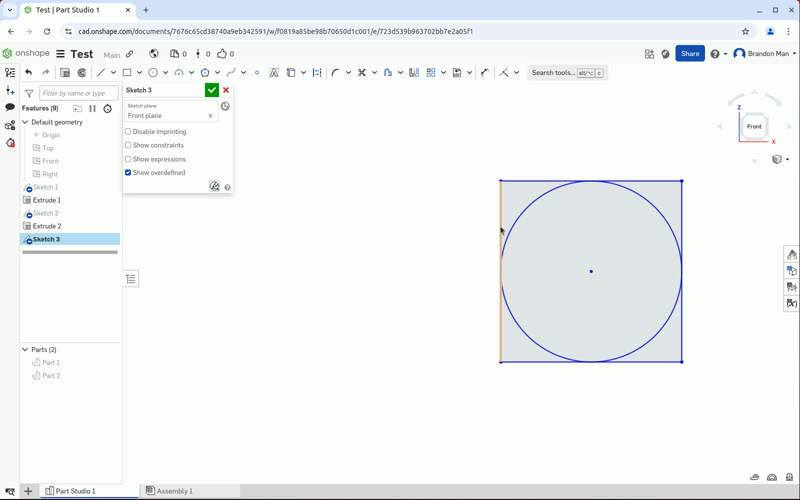
scroll(-6)
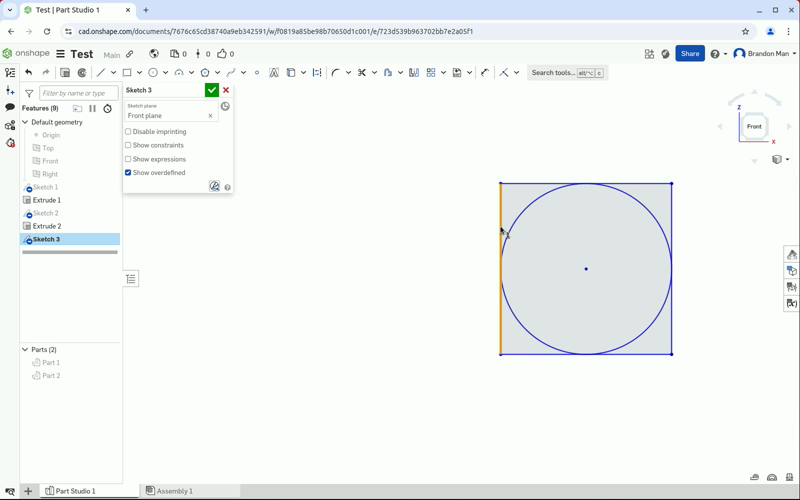
scroll(-6)
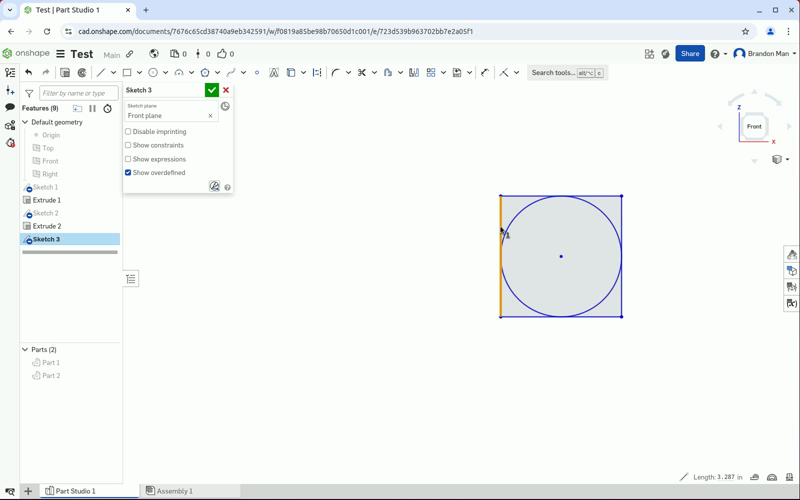
scroll(-6)
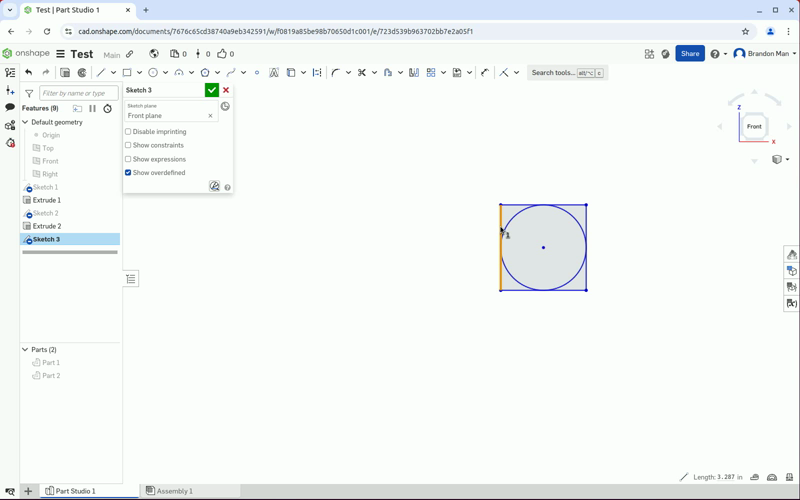
scroll(-6)
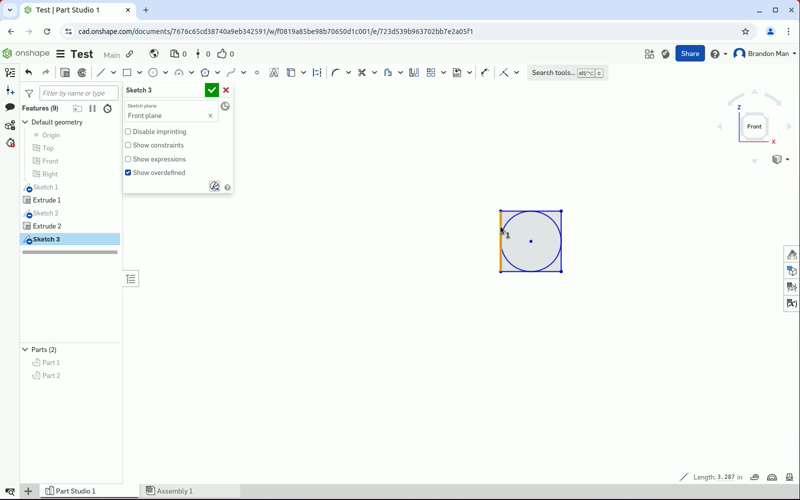
scroll(-6)
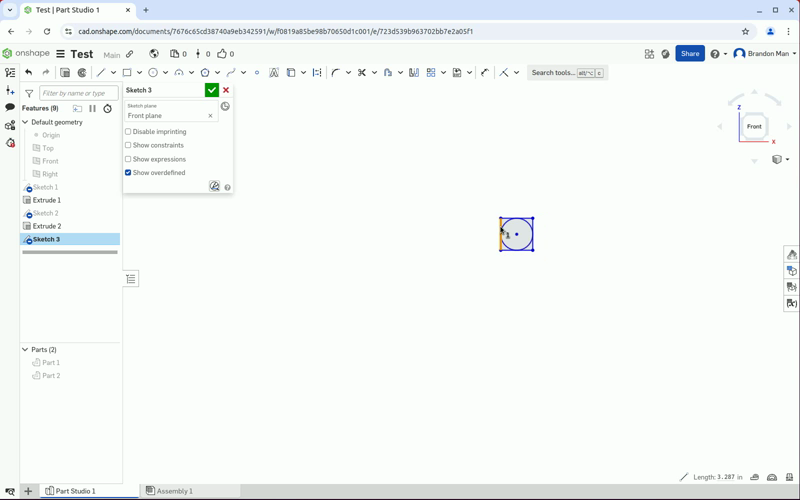
scroll(-6)
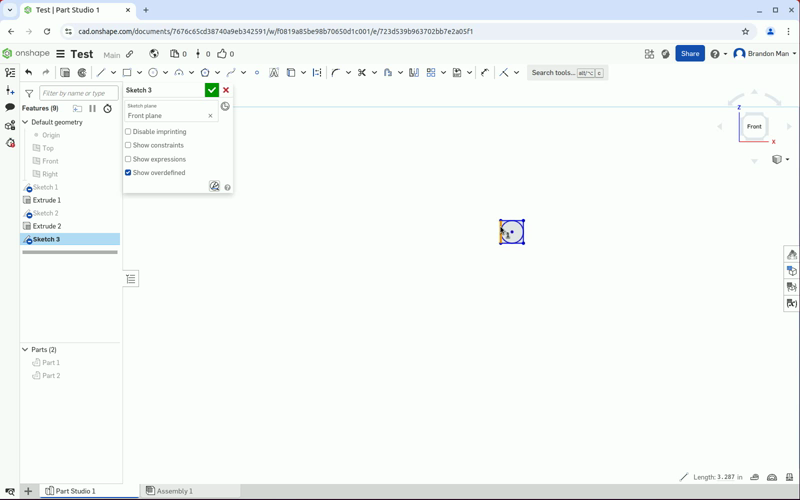
scroll(-6)
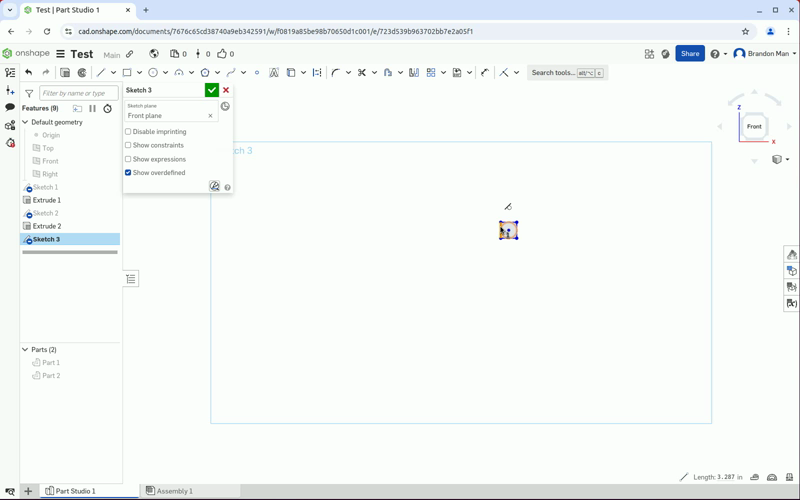
mouse_move(73, 352)
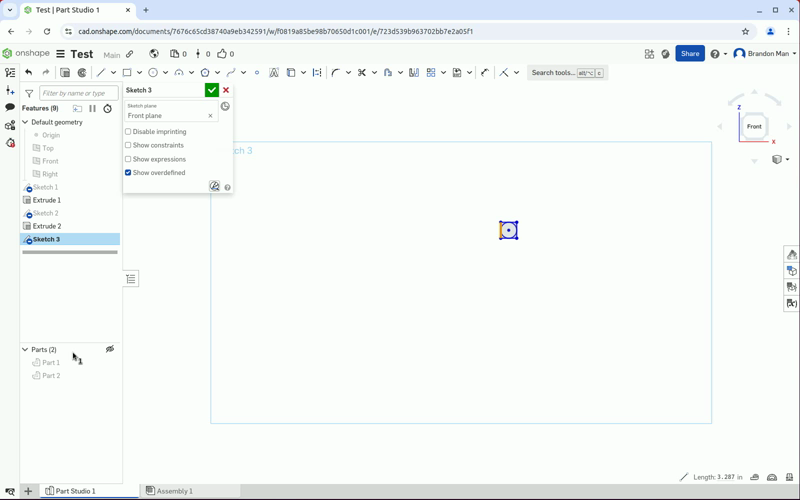
key(shift+y)
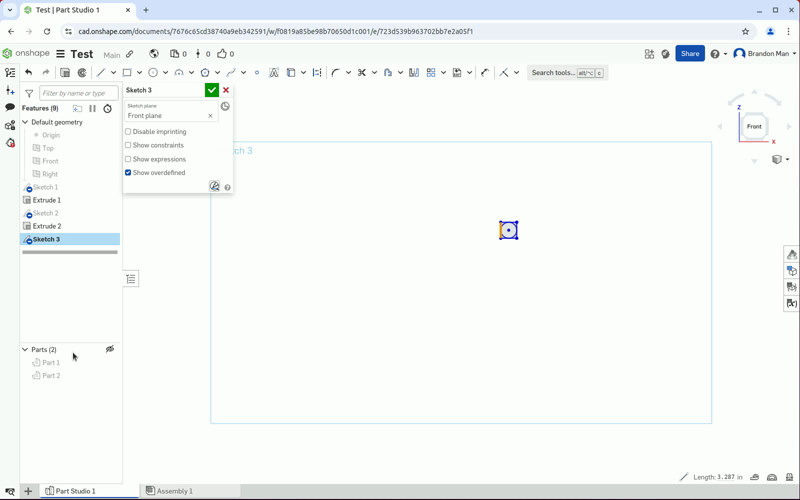
key(shift+e)
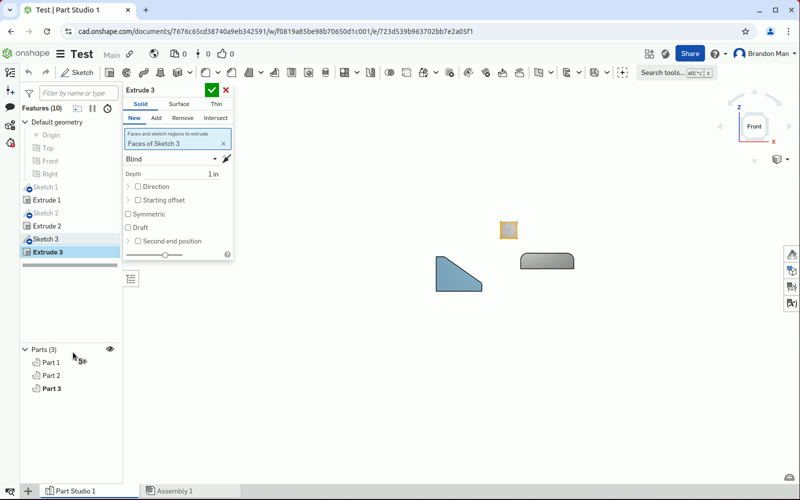
mouse_move(143, 106)
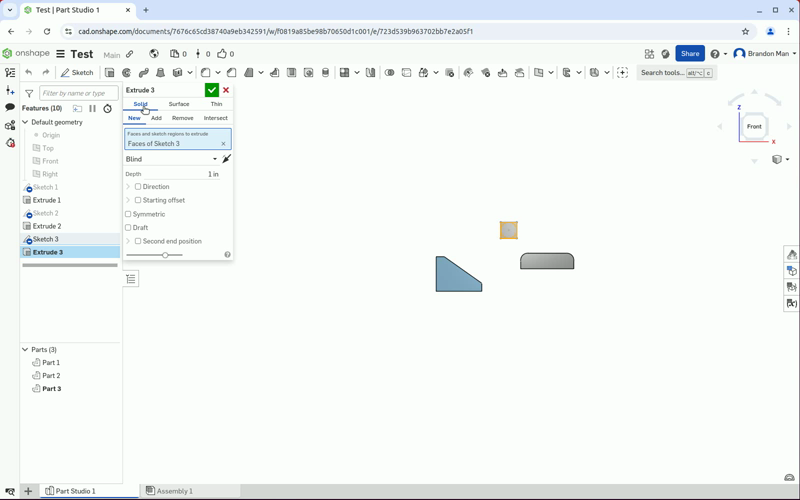
click(143, 106)
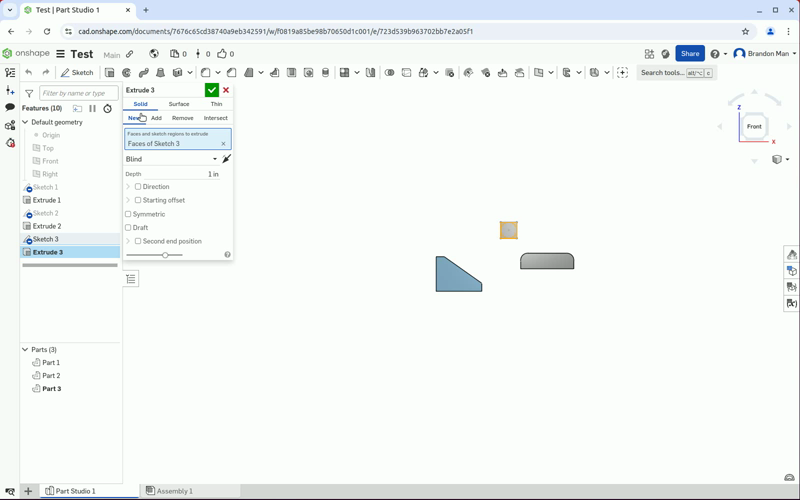
mouse_move(137, 120)
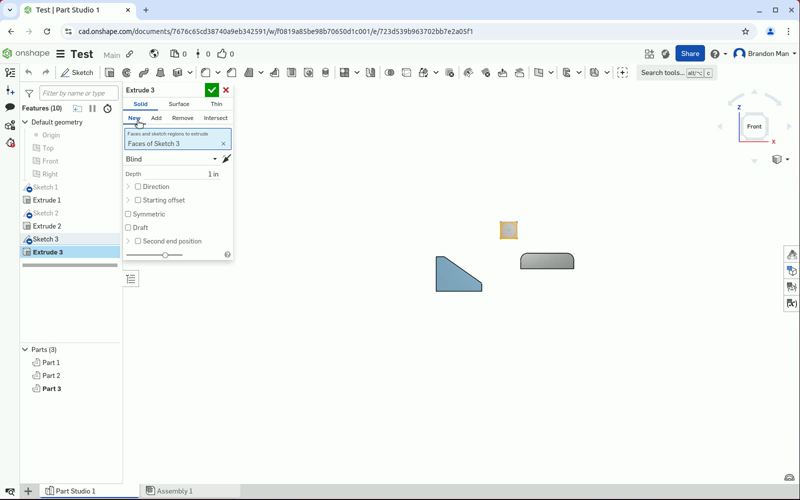
click(137, 120)
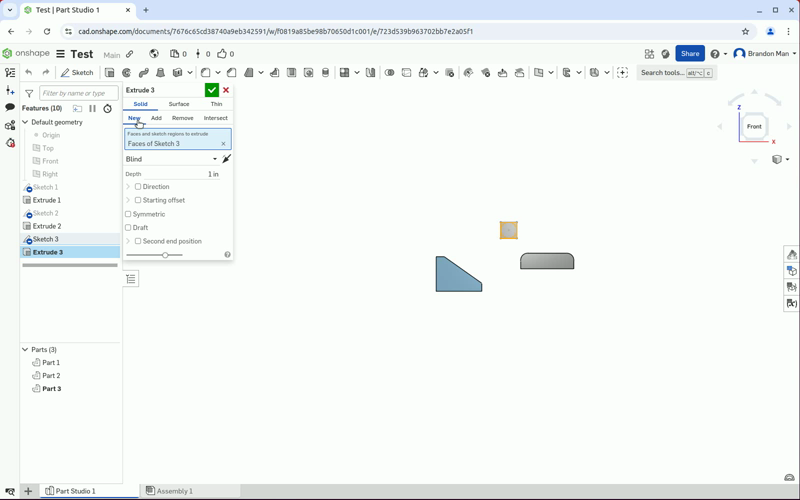
key(tab, 4)
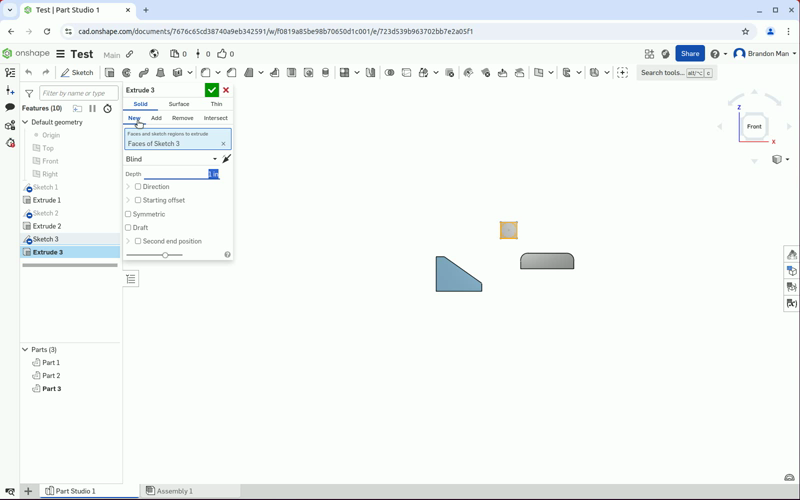
text(-1.685)
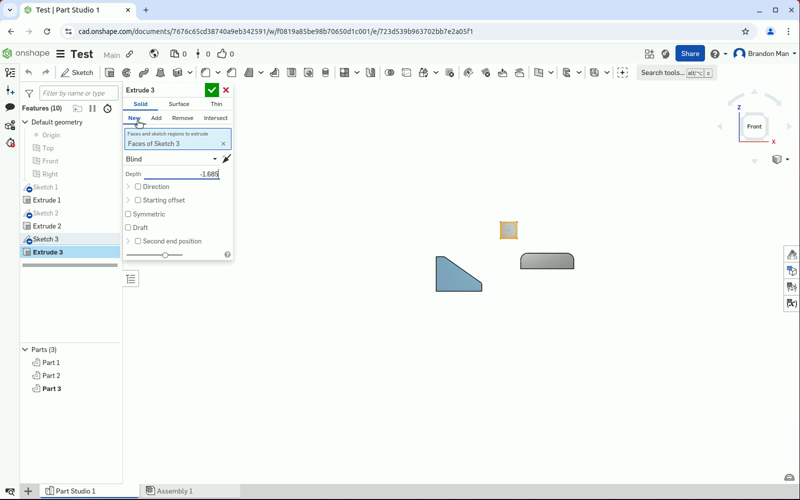
key(enter)
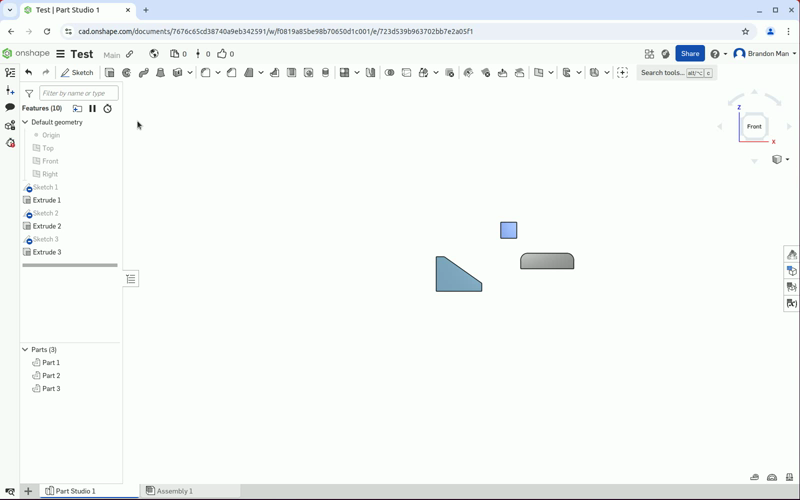
key(shift+h)
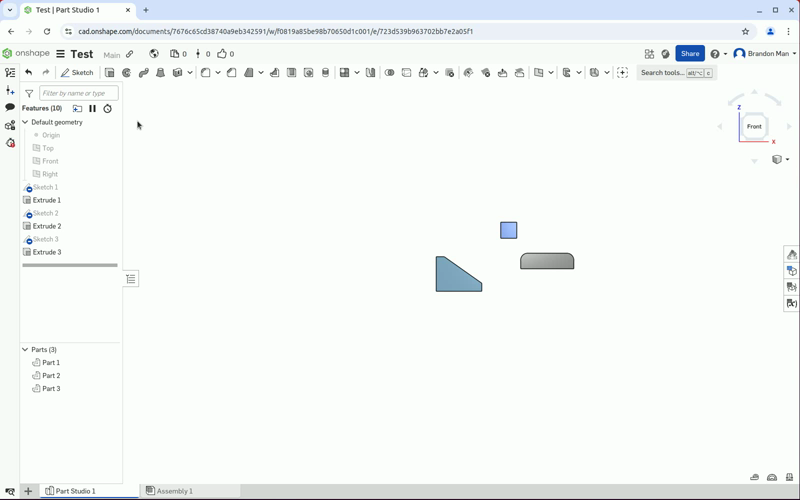
key(shift+h)
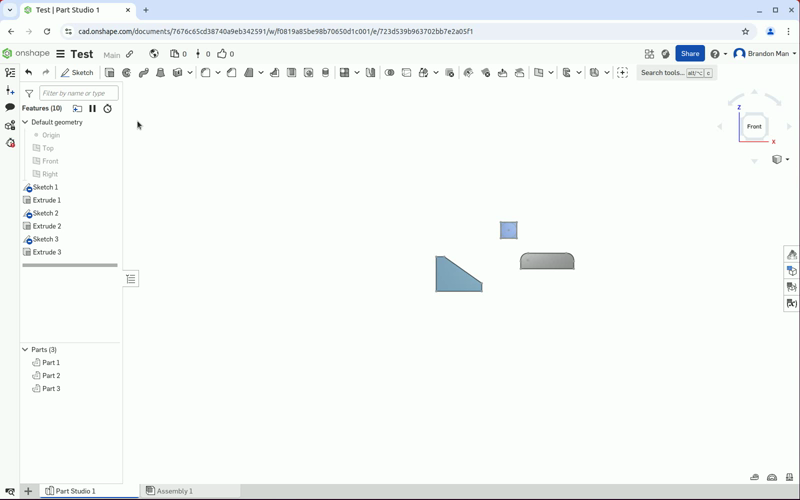
key(shift+7)
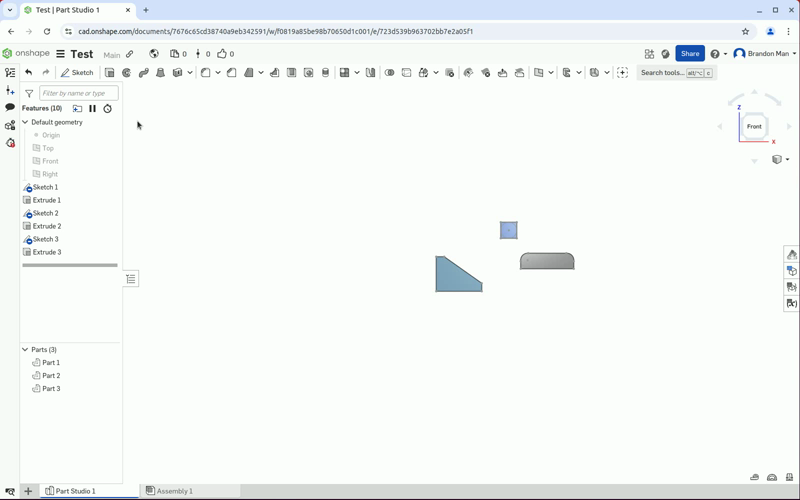
key(left, 2)
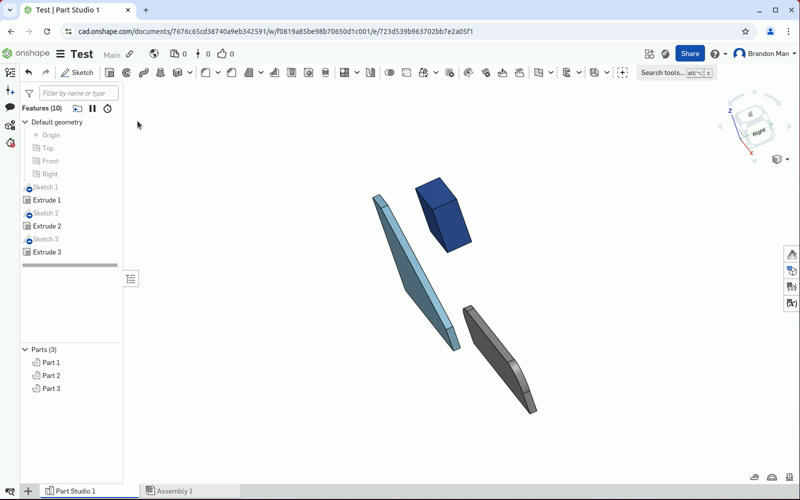
key(down, 2)
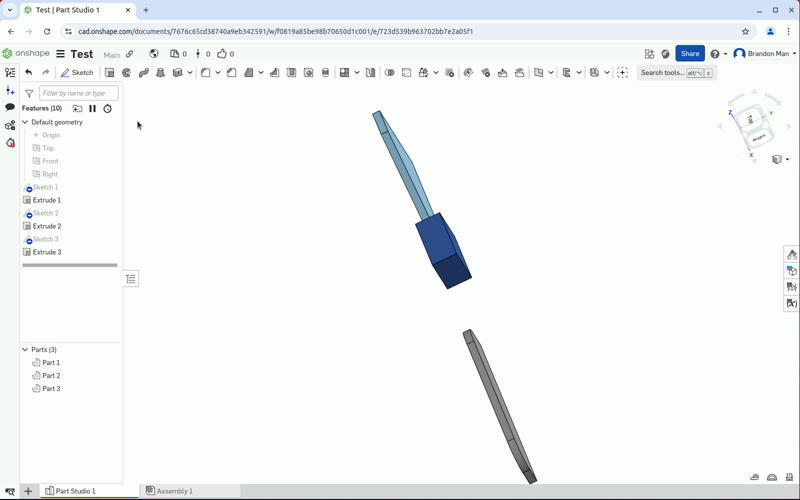
key(up, 2)
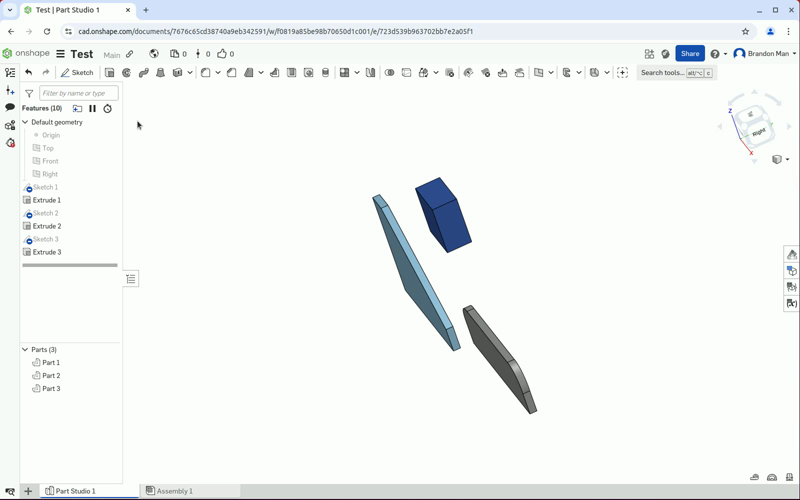
key(right, 2)
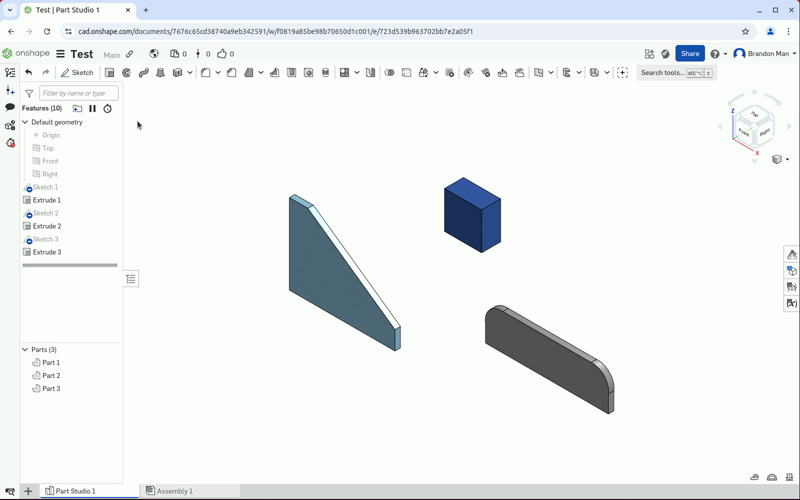
mouse_move(73, 189)
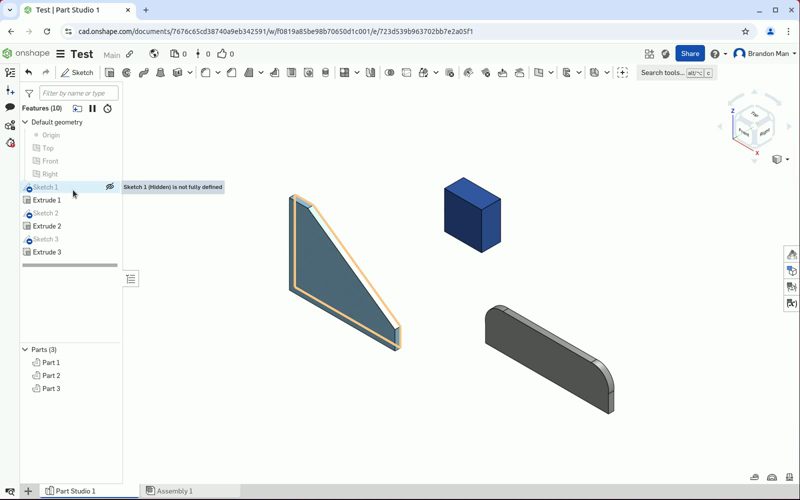
click(73, 189)